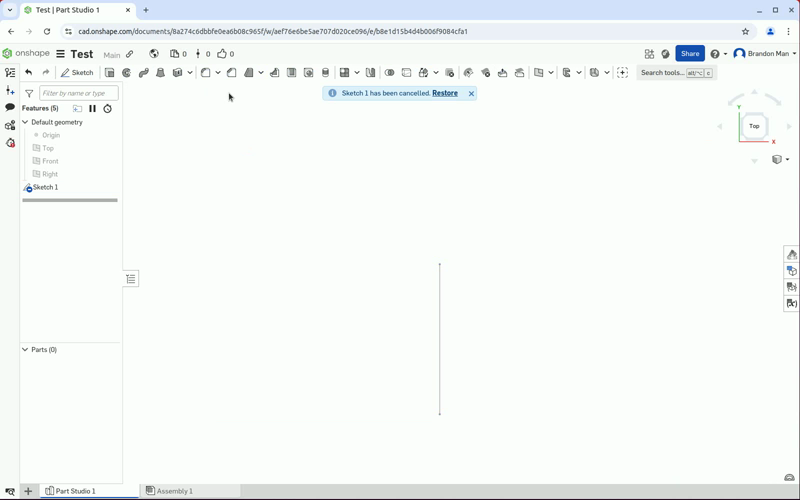
key(shift+h)
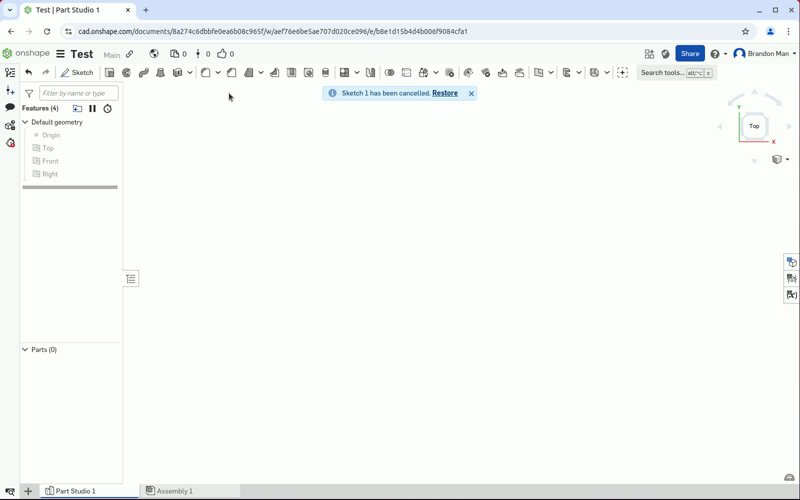
mouse_move(73, 352)
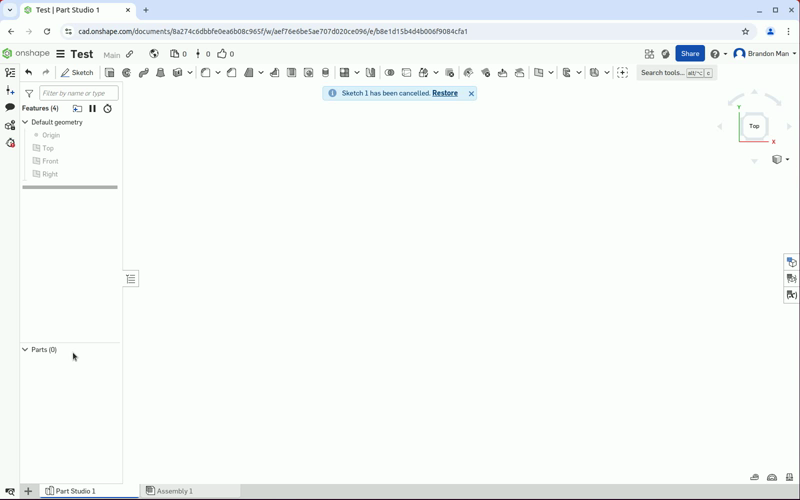
key(y)
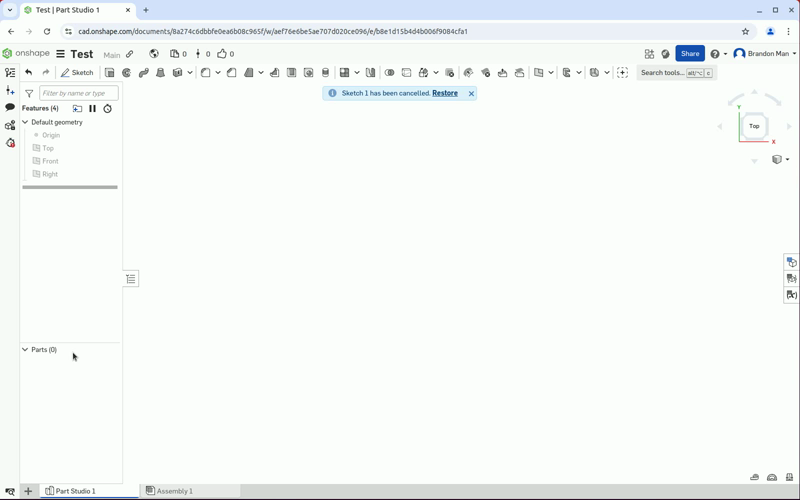
key(shift+p)
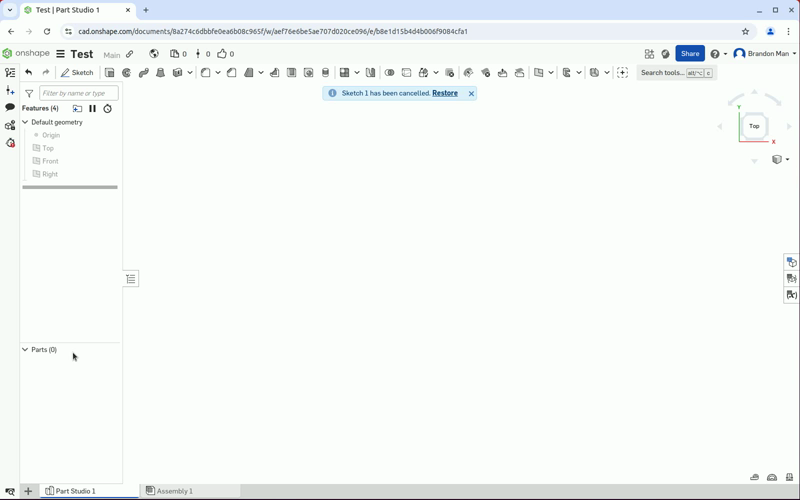
key(space)
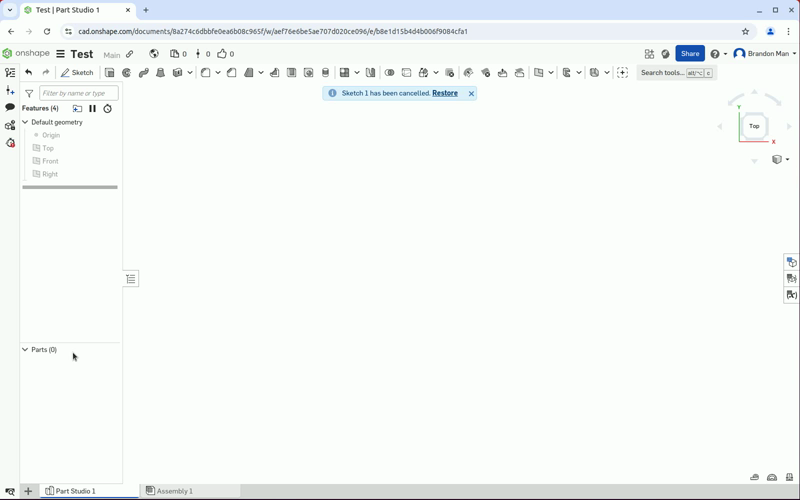
key_down(shift)
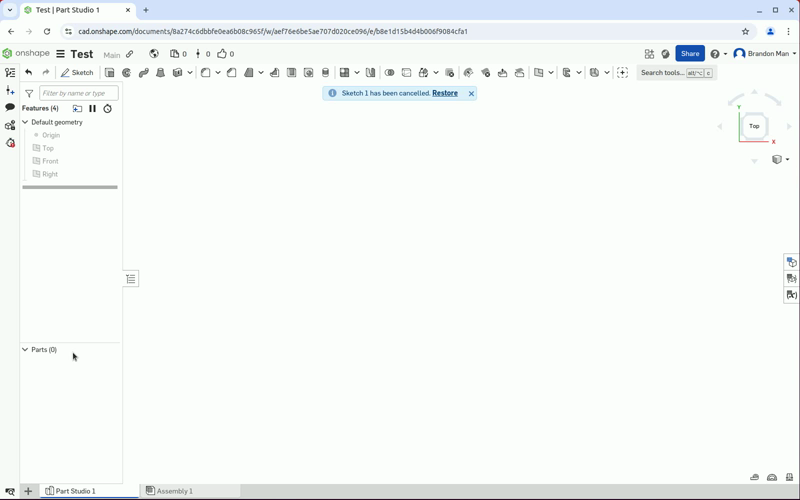
key(up)
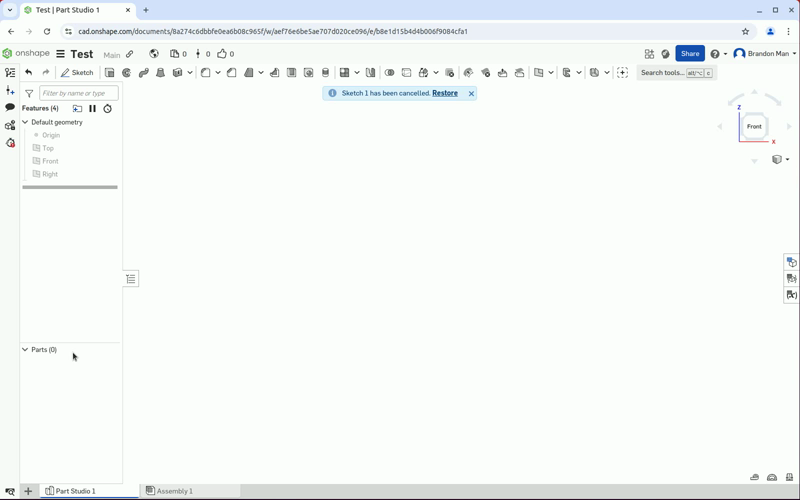
key_up(shift)
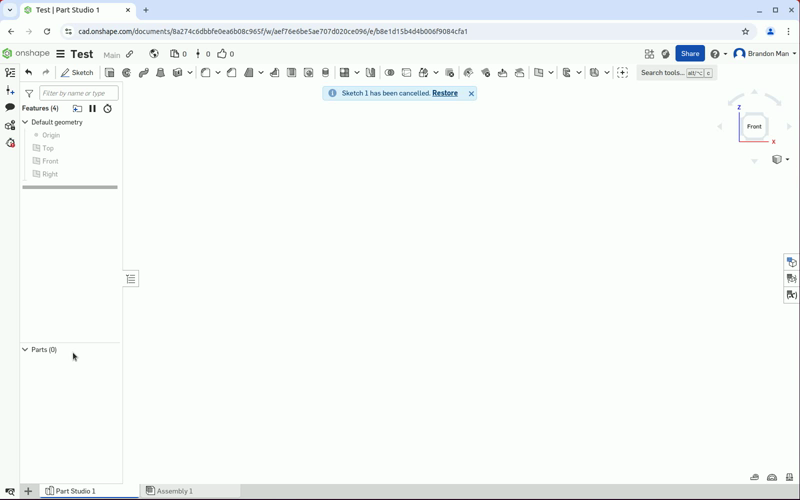
mouse_move(73, 352)
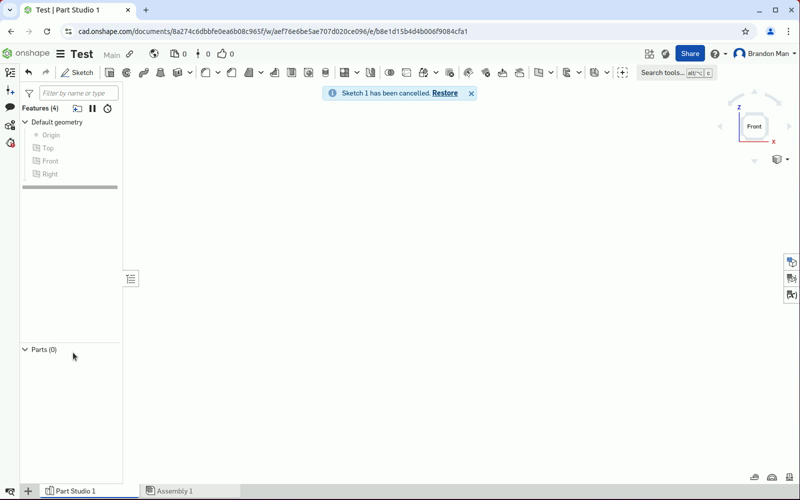
key(shift+y)
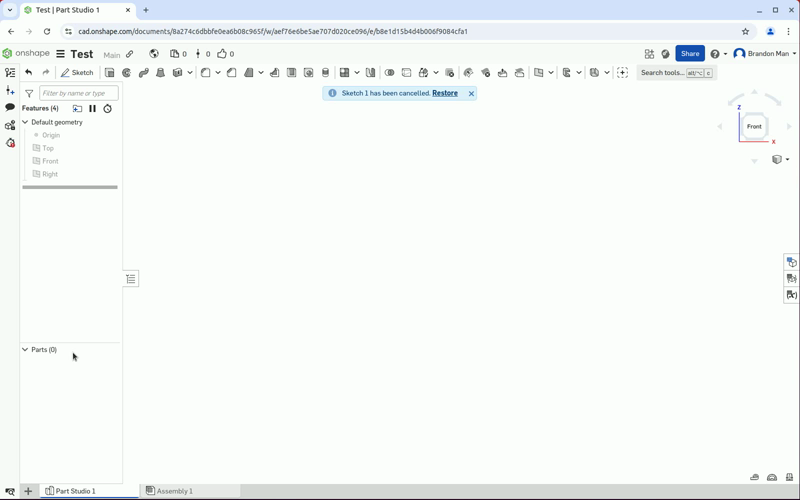
key(shift+s)
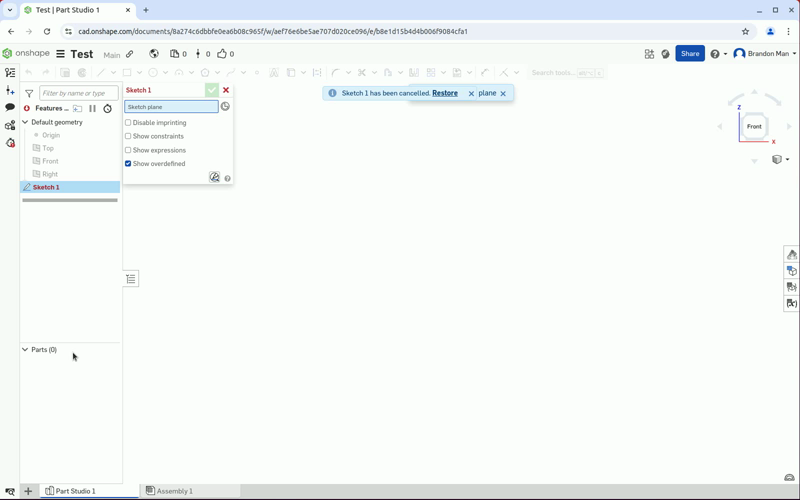
mouse_move(73, 163)
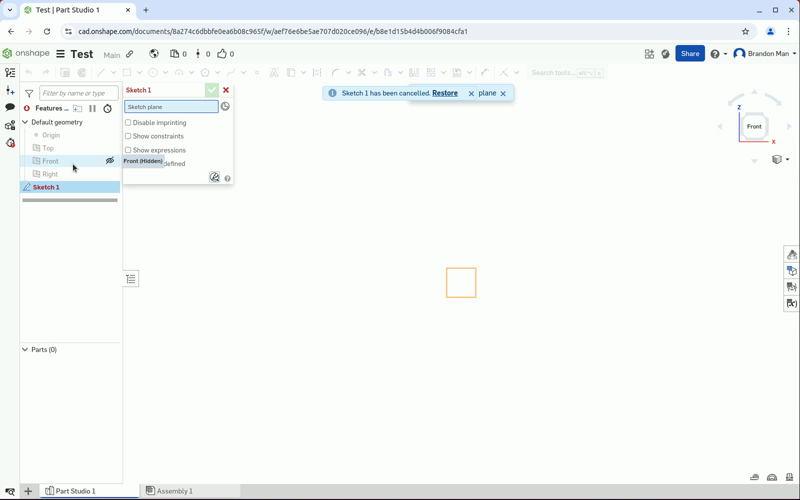
click(73, 163)
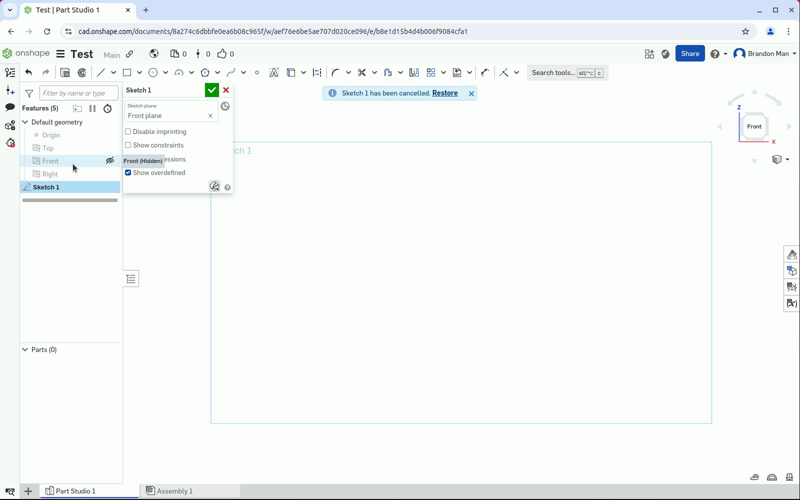
mouse_move(73, 352)
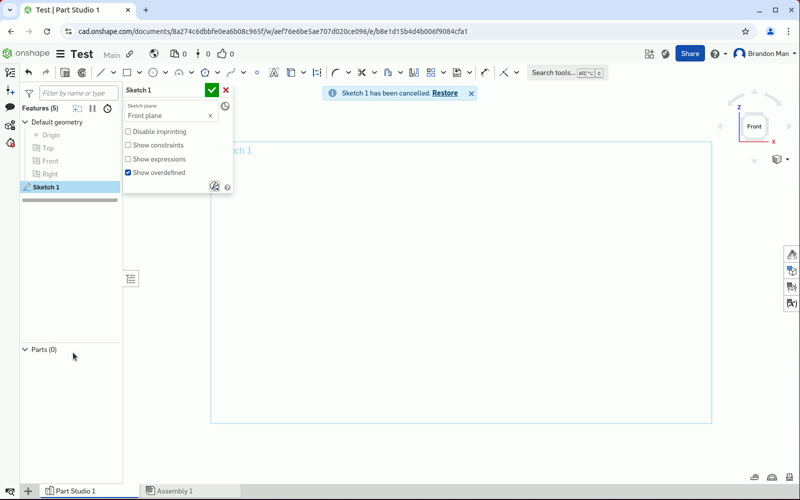
key(y)
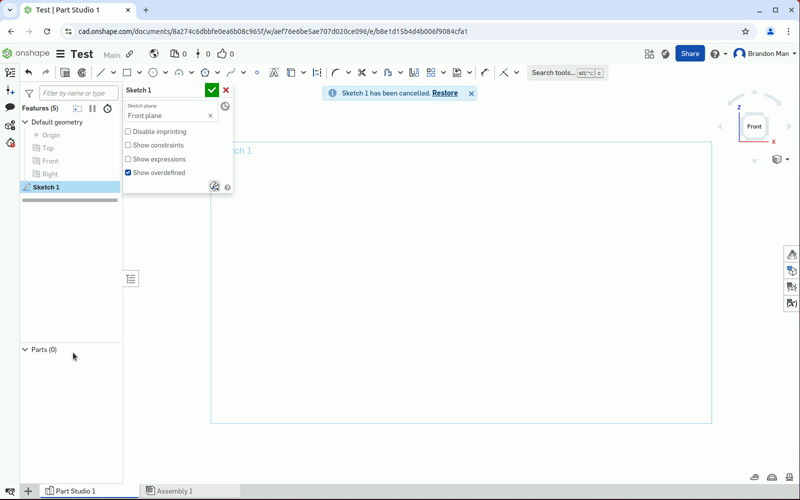
key(l)
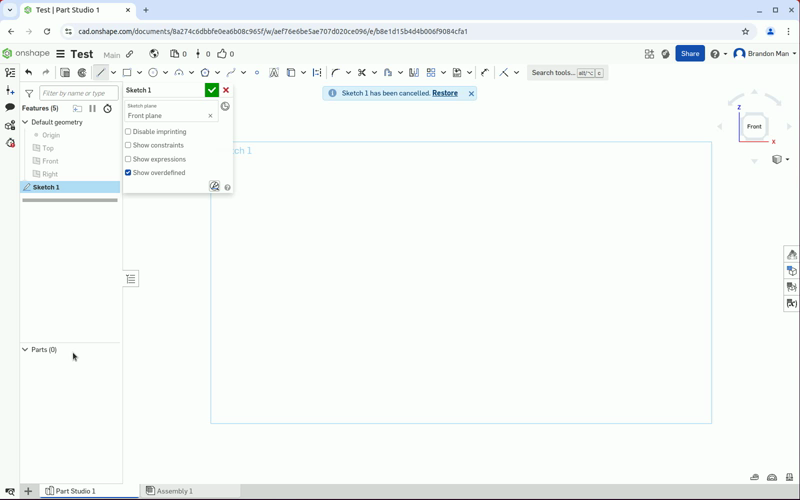
key_down(shift)
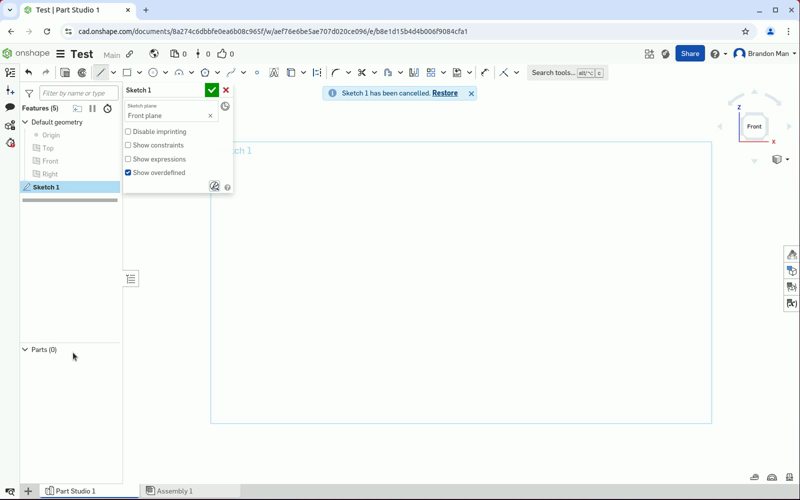
mouse_move(460, 282)
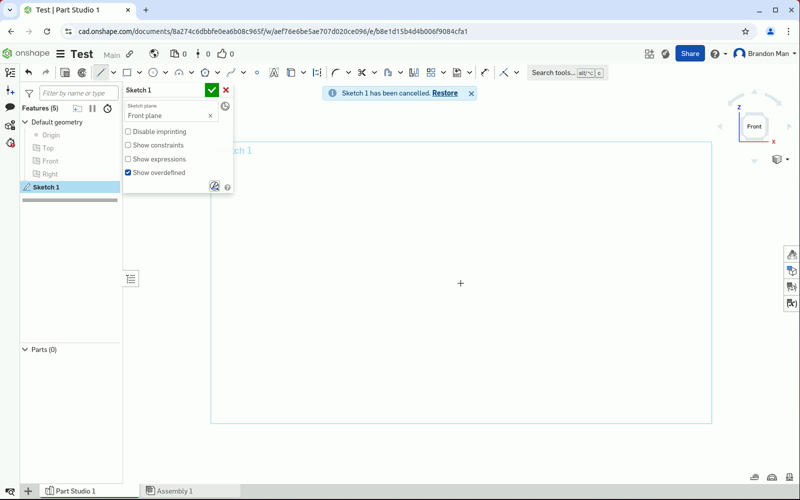
click(460, 282)
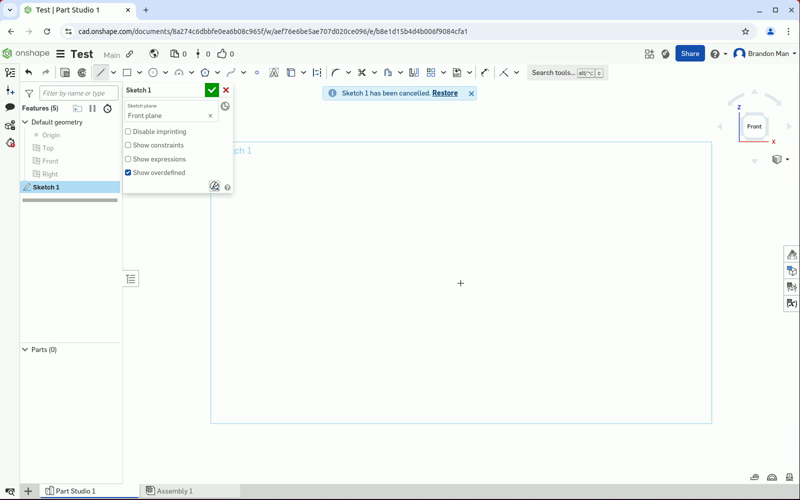
key_up(shift)
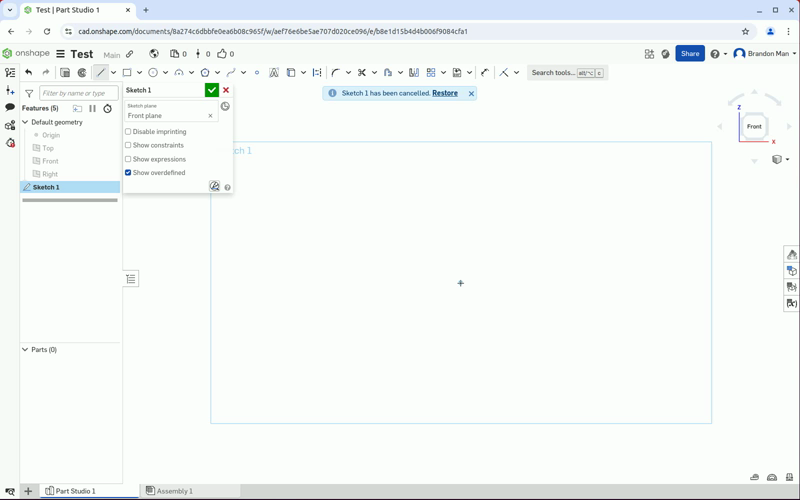
key_down(shift)
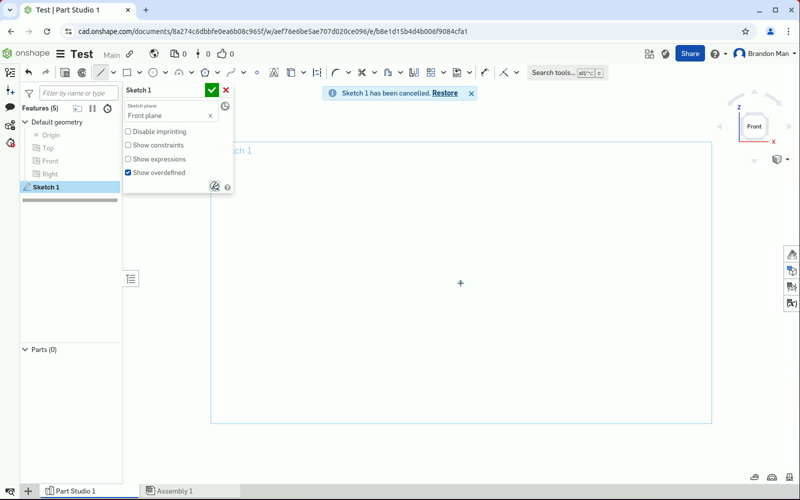
mouse_move(490, 282)
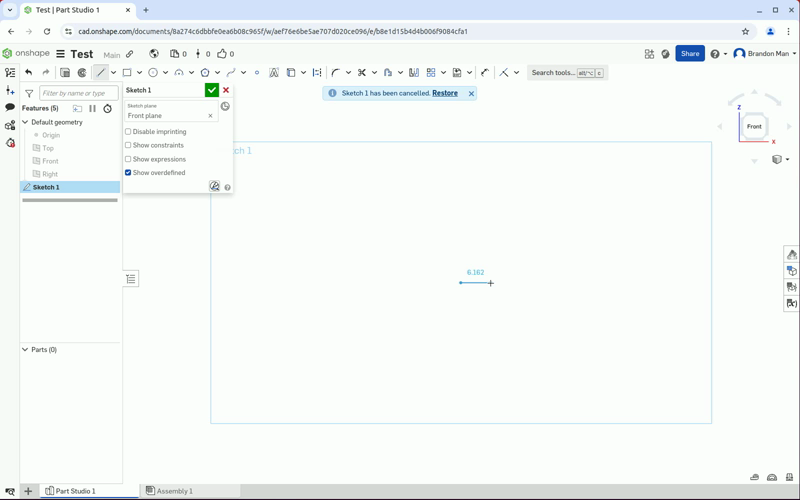
mouse_move(465, 282)
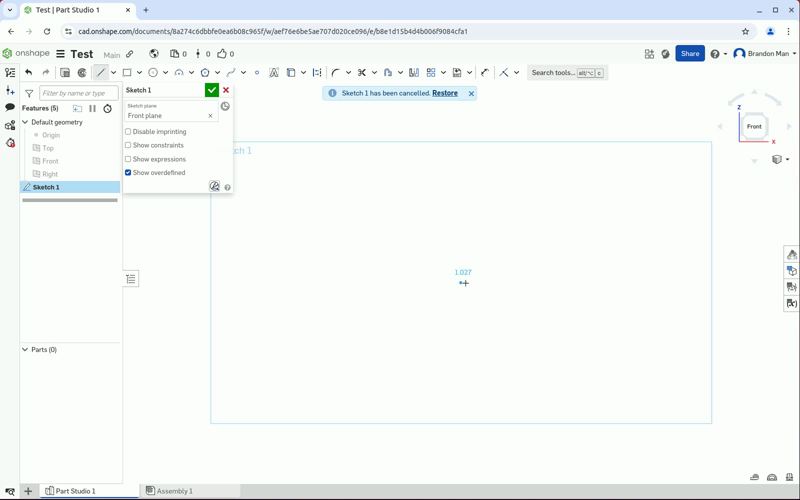
scroll(6)
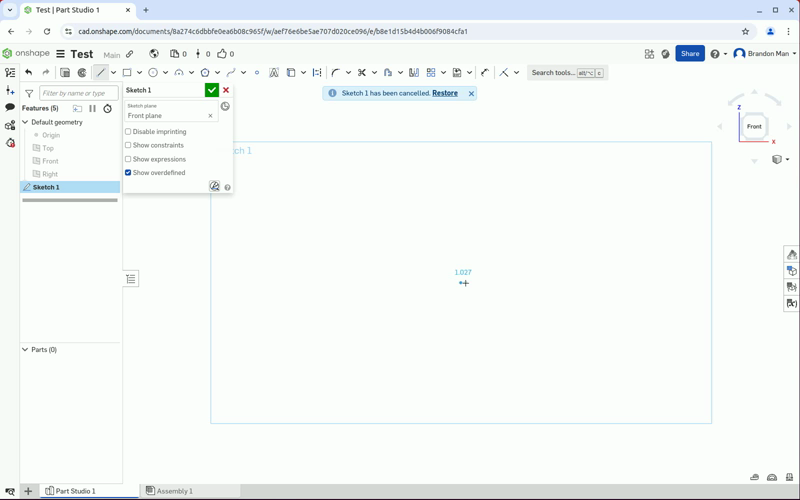
scroll(6)
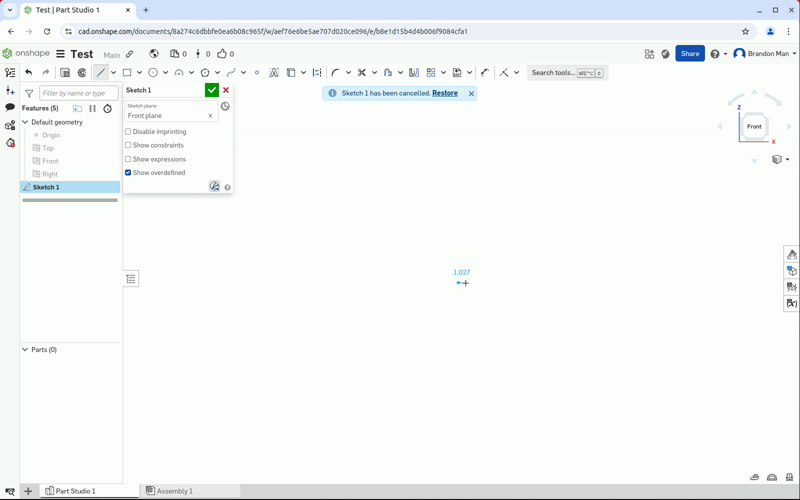
scroll(6)
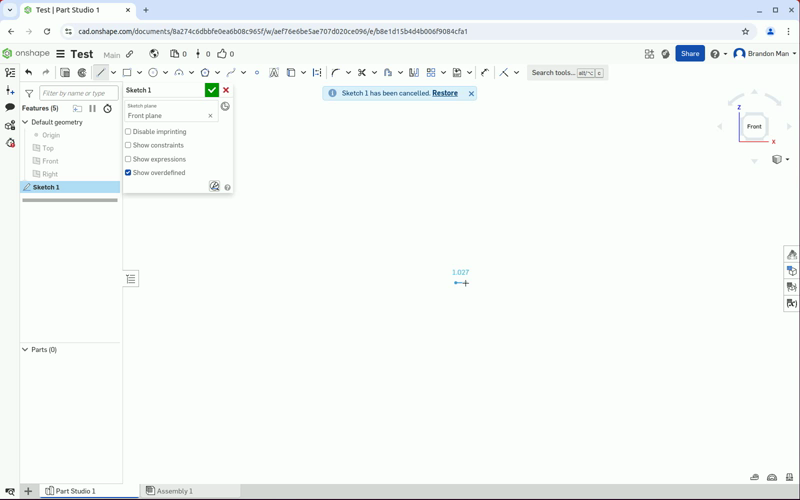
scroll(6)
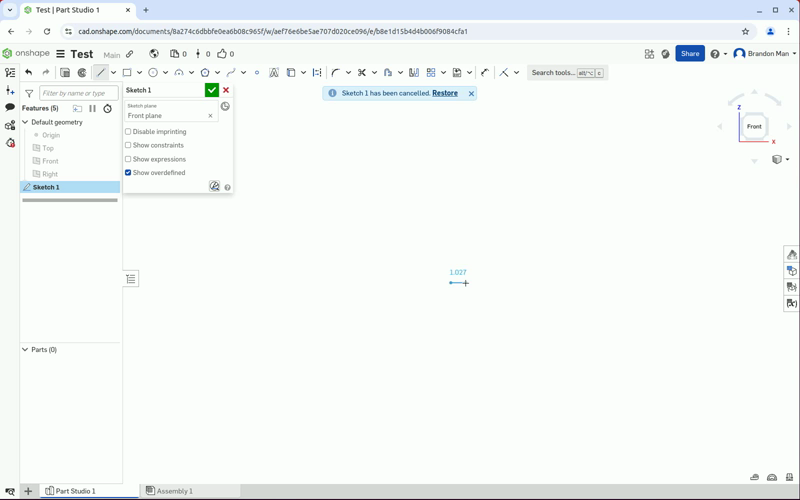
scroll(6)
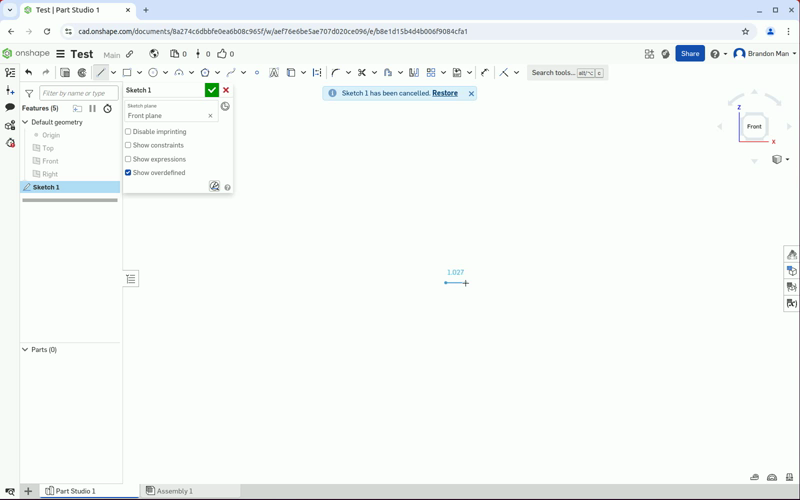
scroll(6)
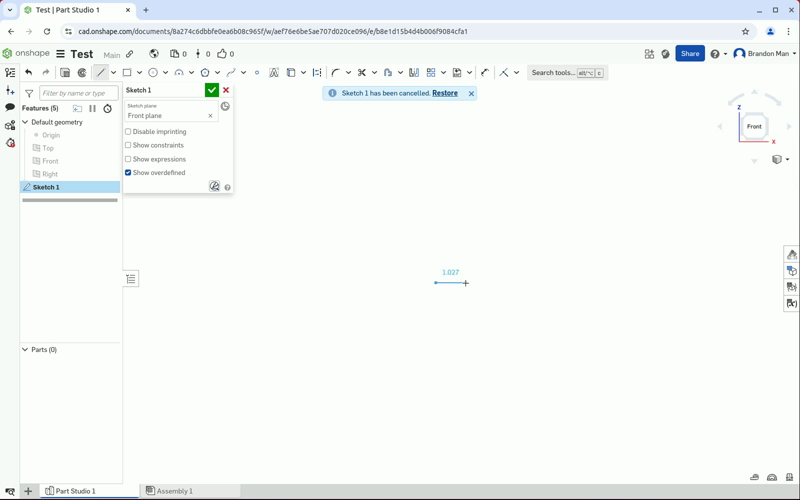
scroll(6)
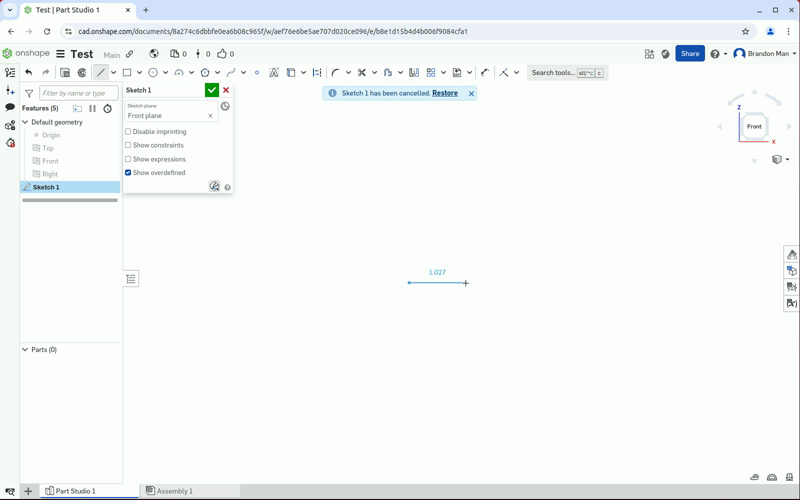
click(465, 282)
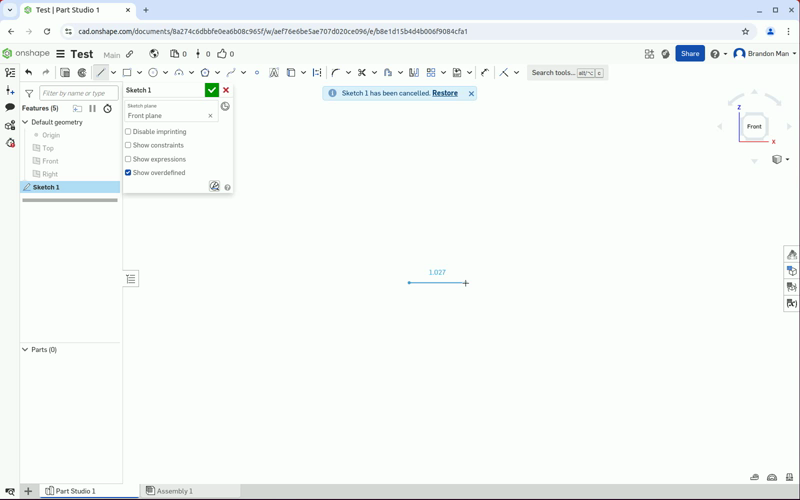
scroll(-6)
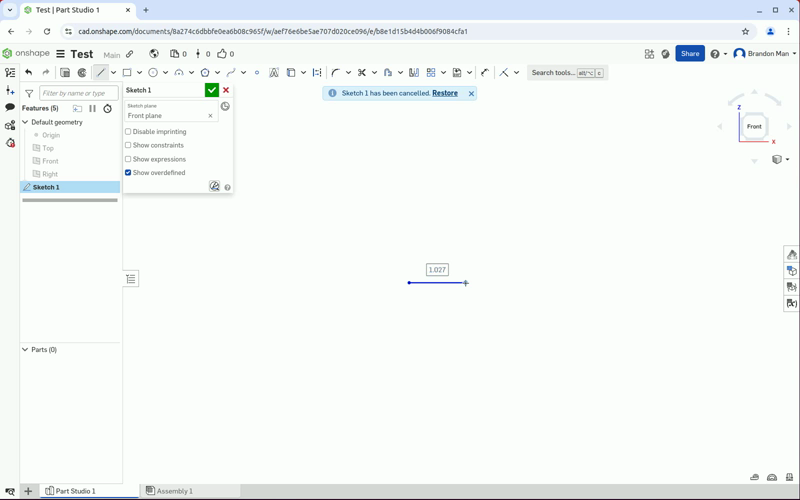
scroll(-6)
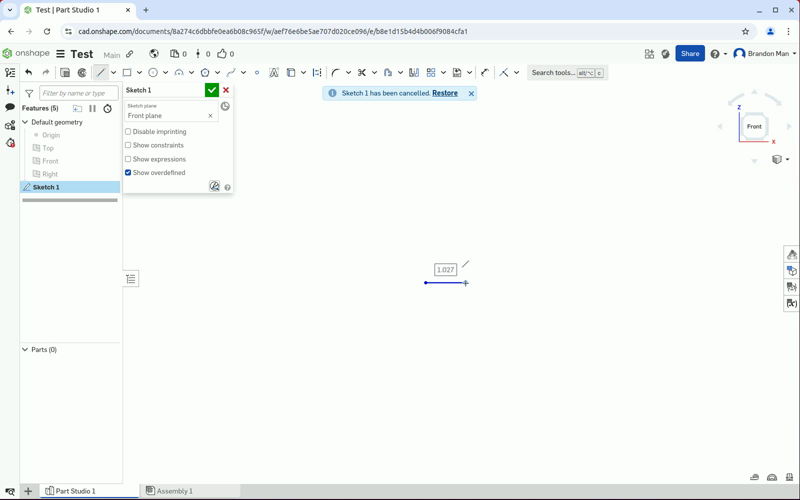
scroll(-6)
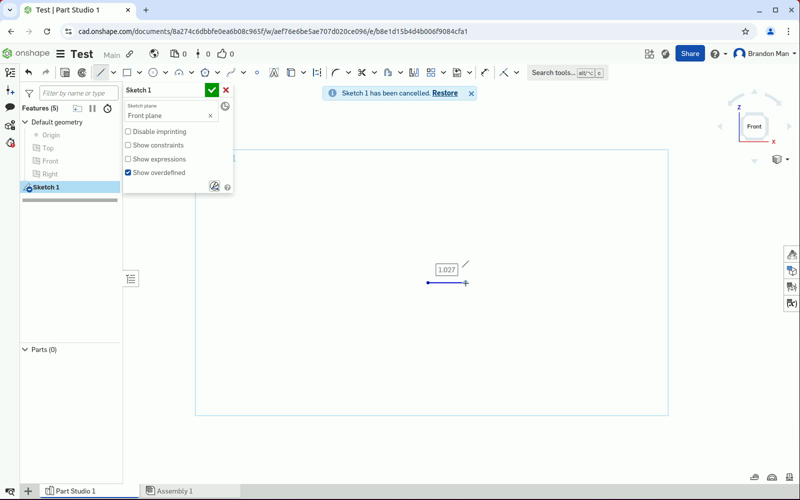
scroll(-6)
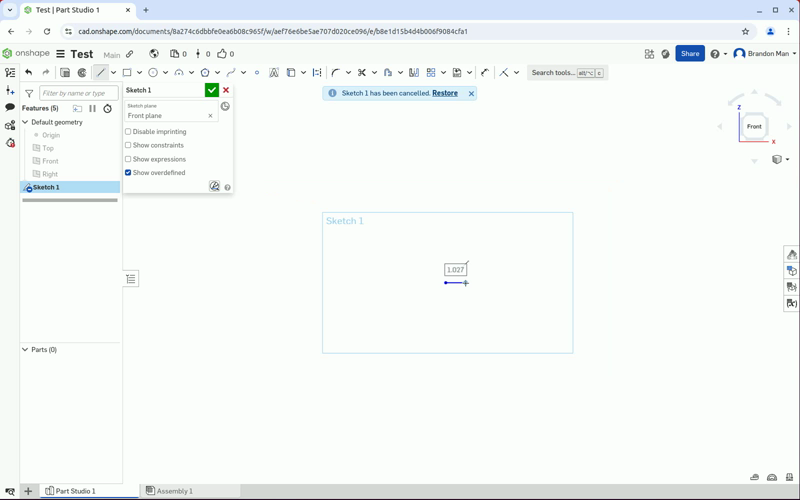
scroll(-6)
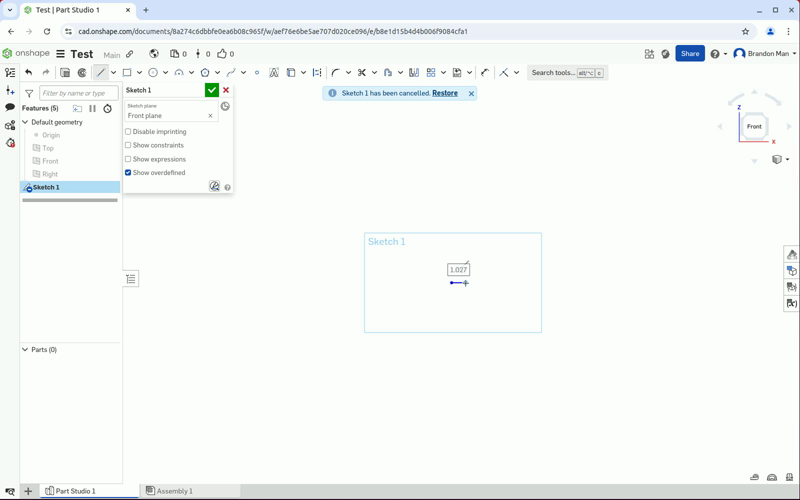
scroll(-6)
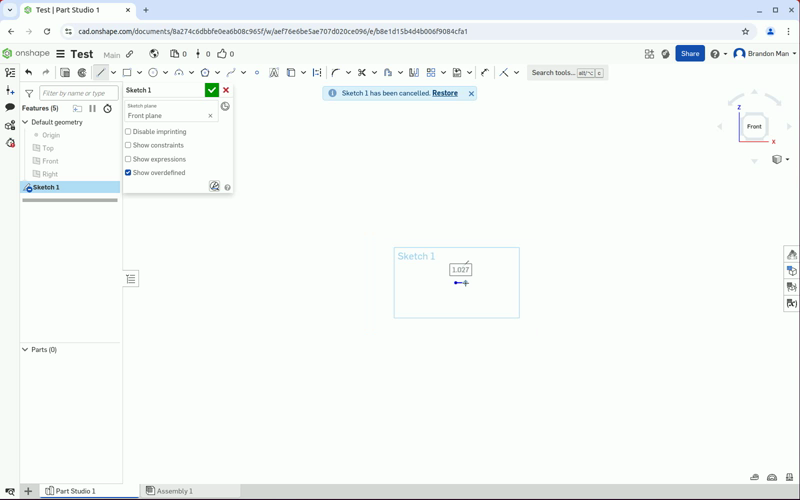
scroll(-6)
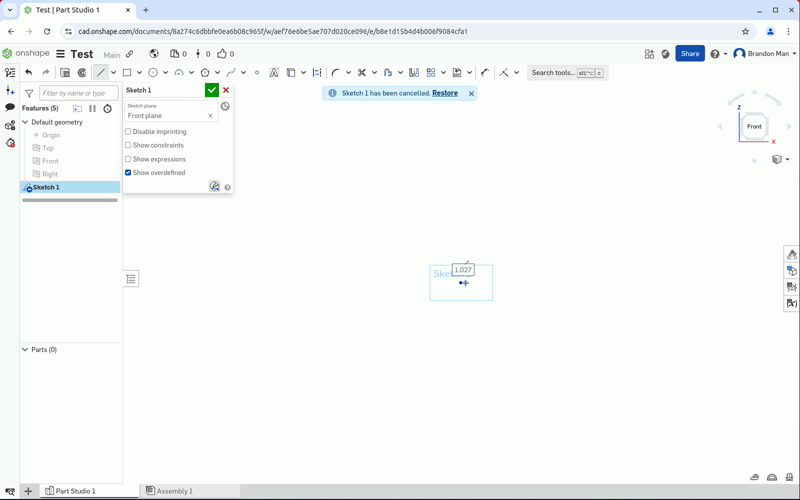
key_up(shift)
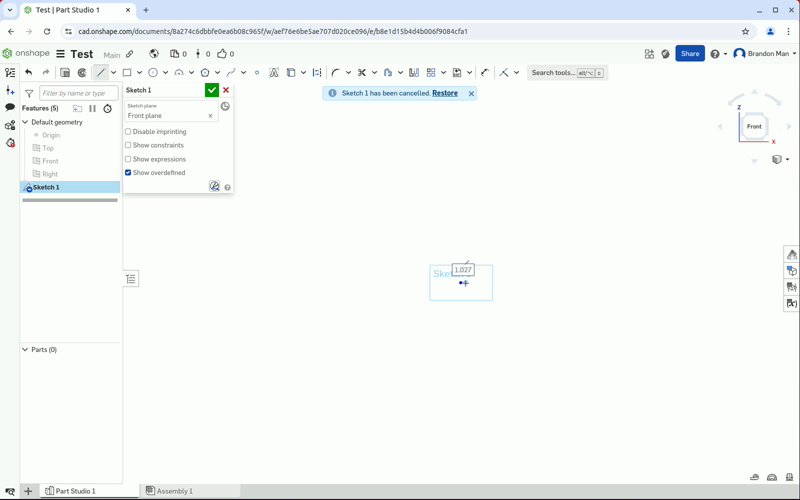
key_down(shift)
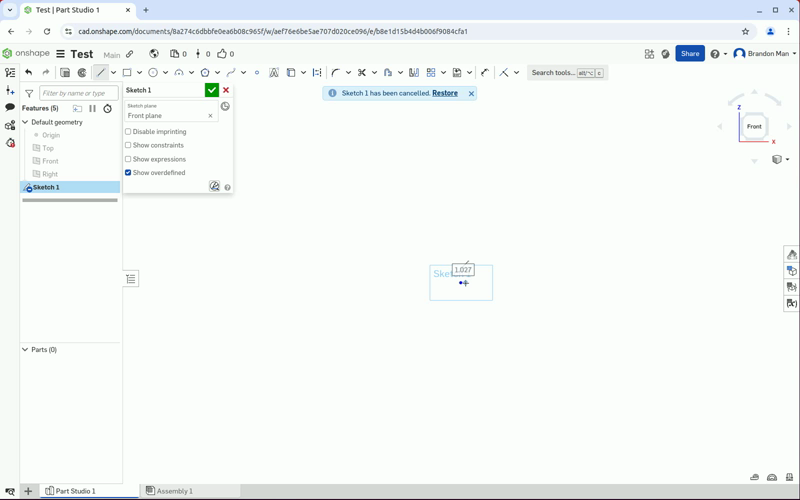
mouse_move(502, 227)
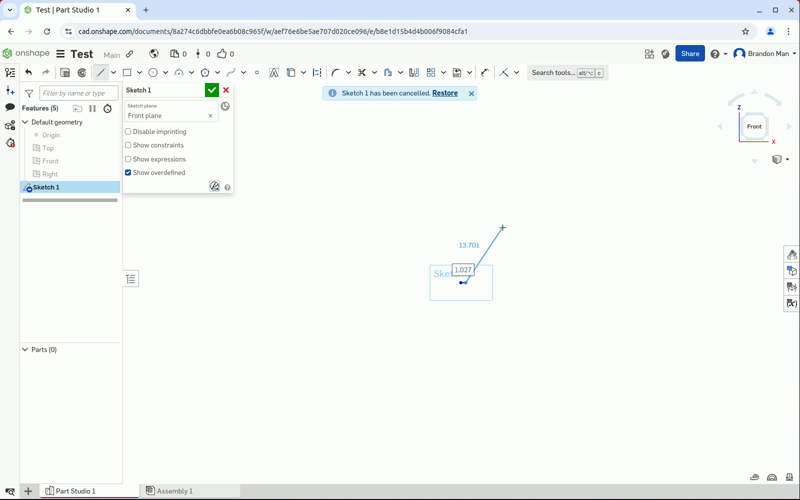
click(502, 227)
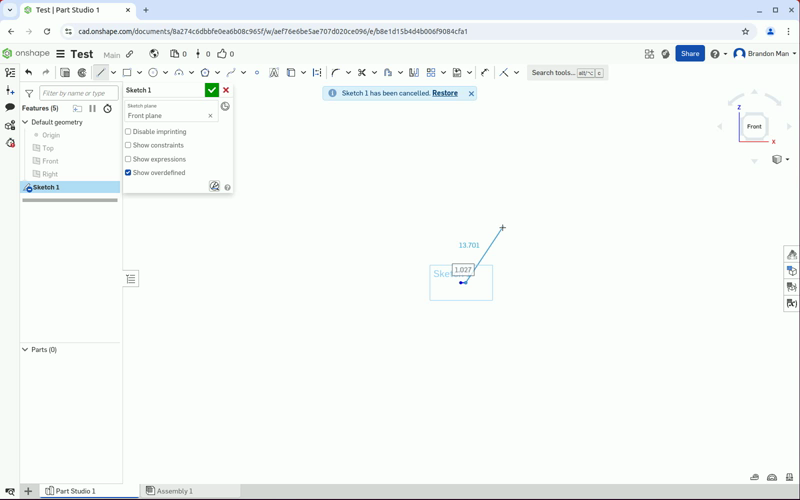
key_up(shift)
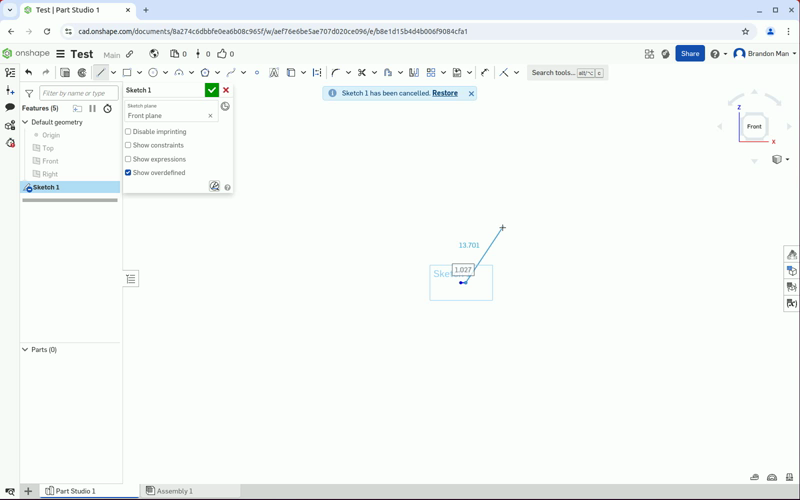
key_down(shift)
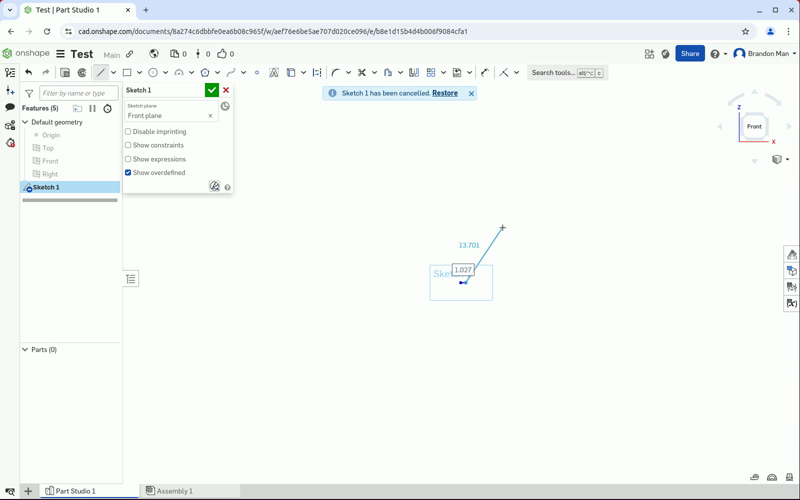
mouse_move(532, 227)
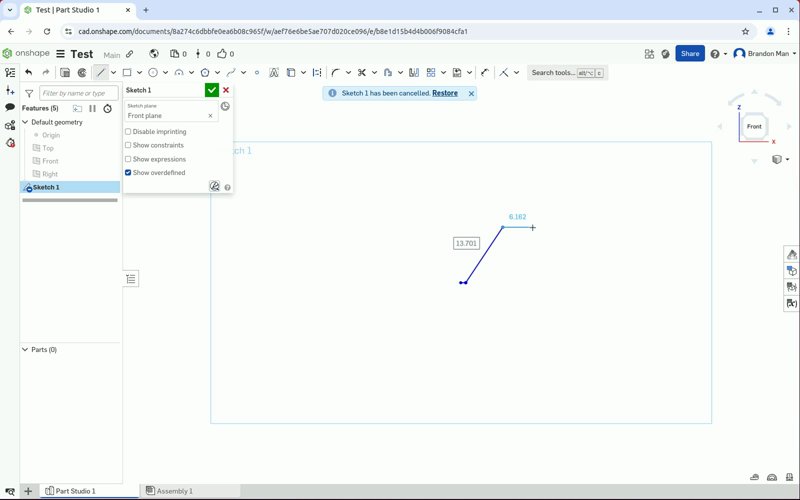
mouse_move(492, 227)
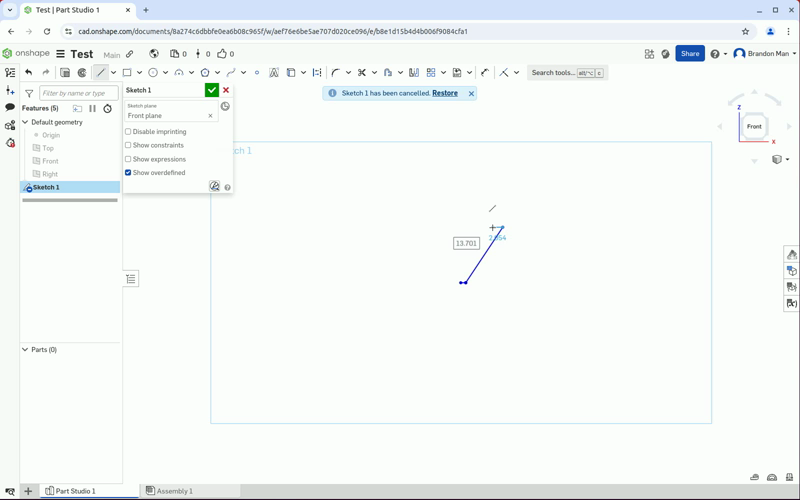
click(492, 227)
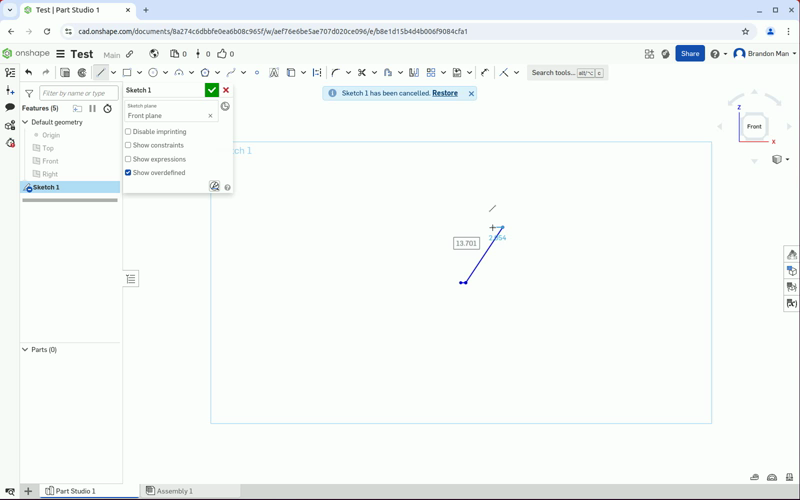
key_up(shift)
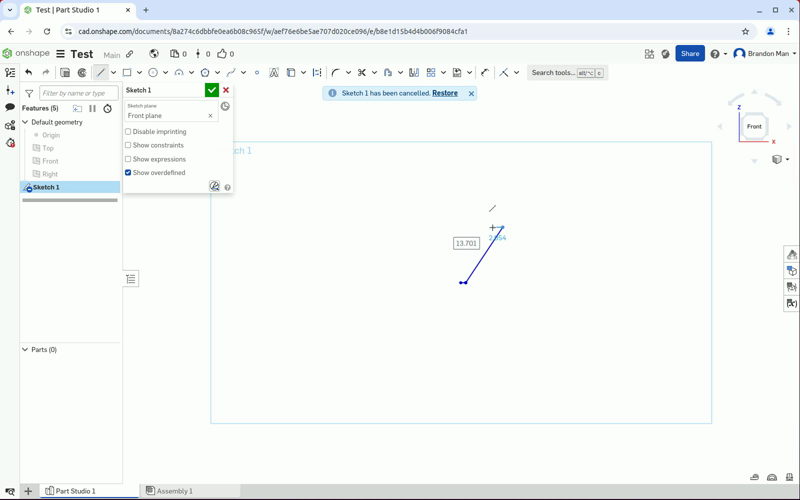
key_down(shift)
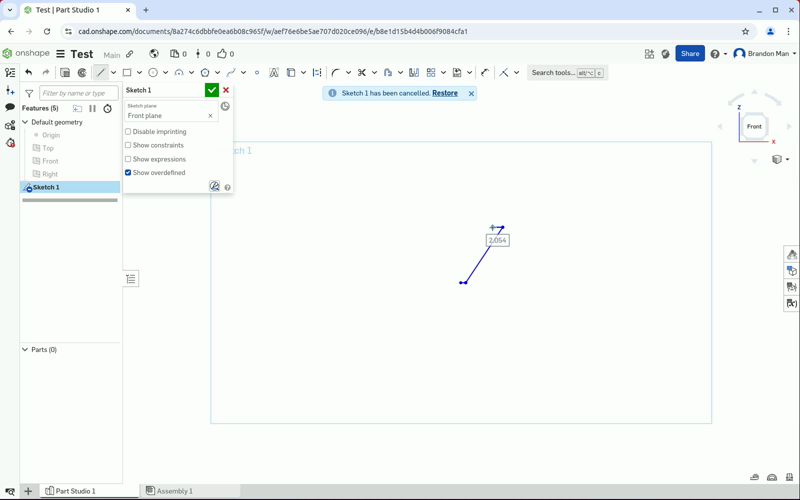
mouse_move(460, 282)
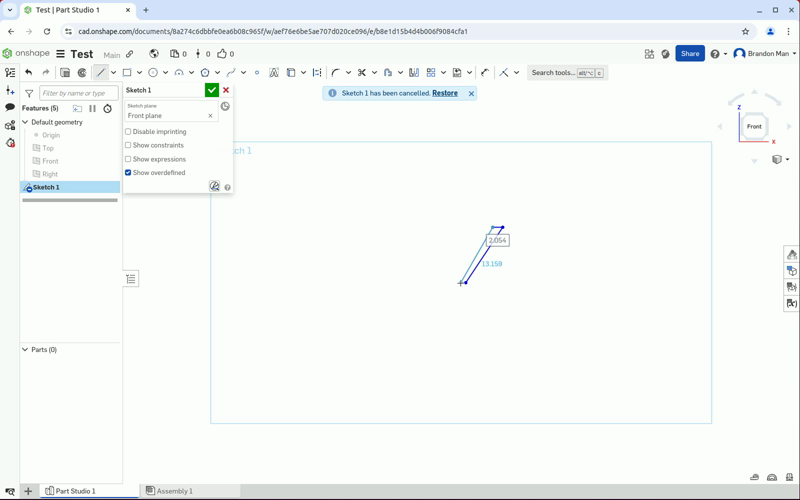
key_up(shift)
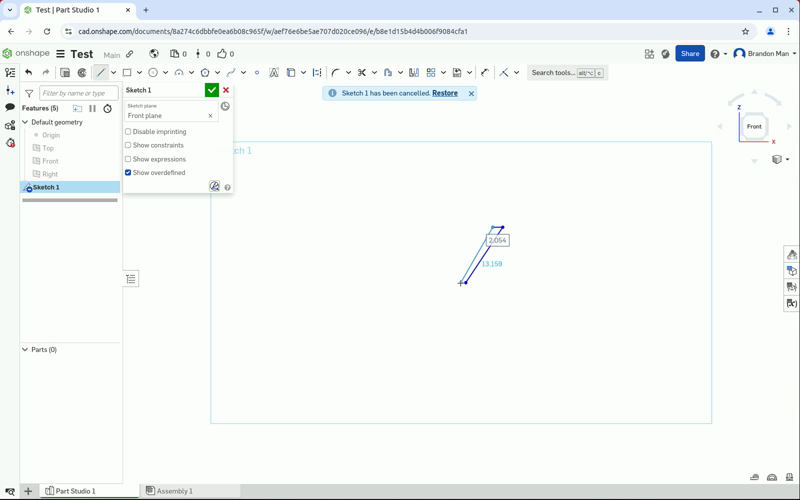
click(460, 282)
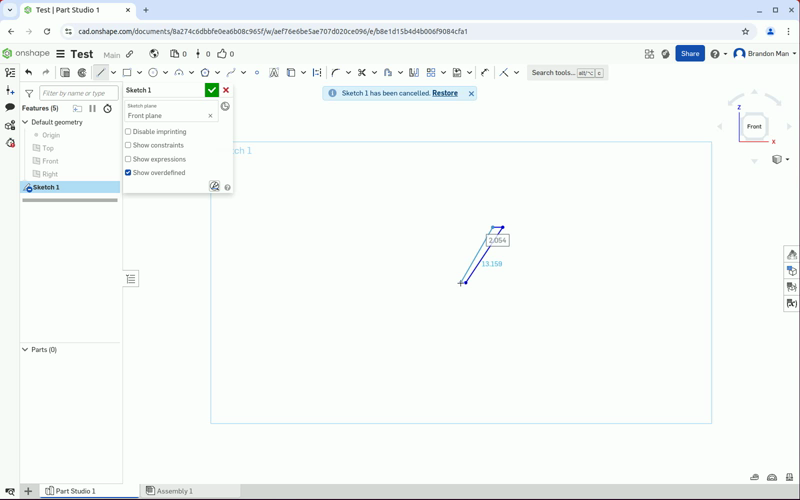
key(esc)
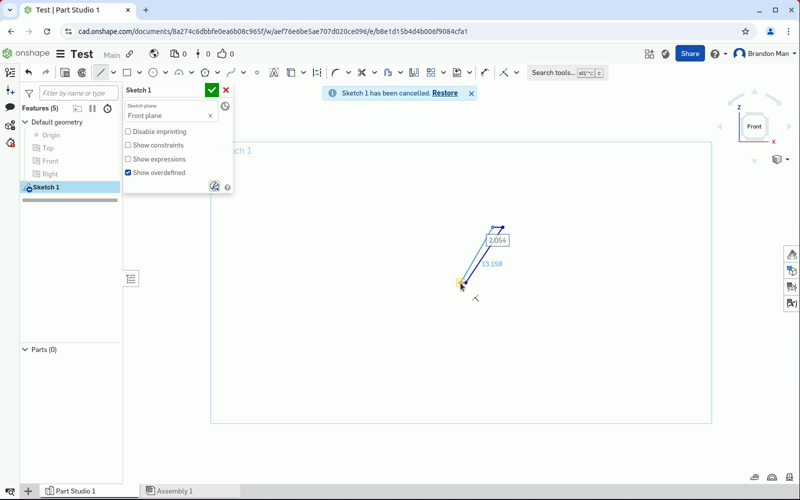
mouse_move(476, 264)
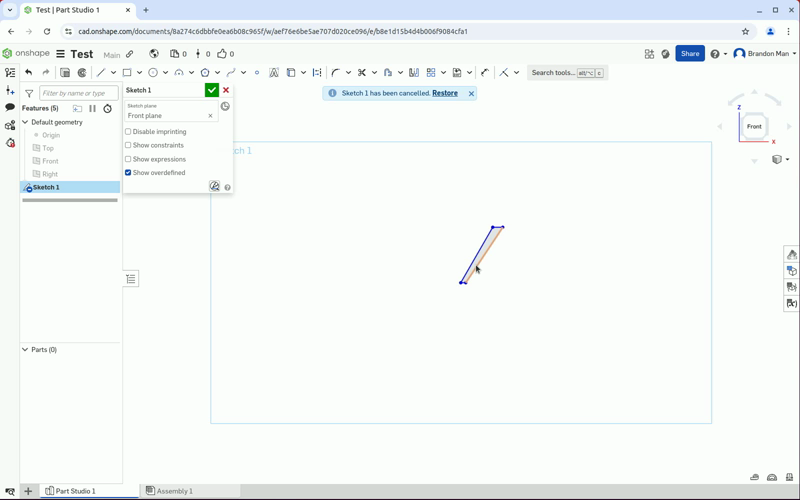
scroll(6)
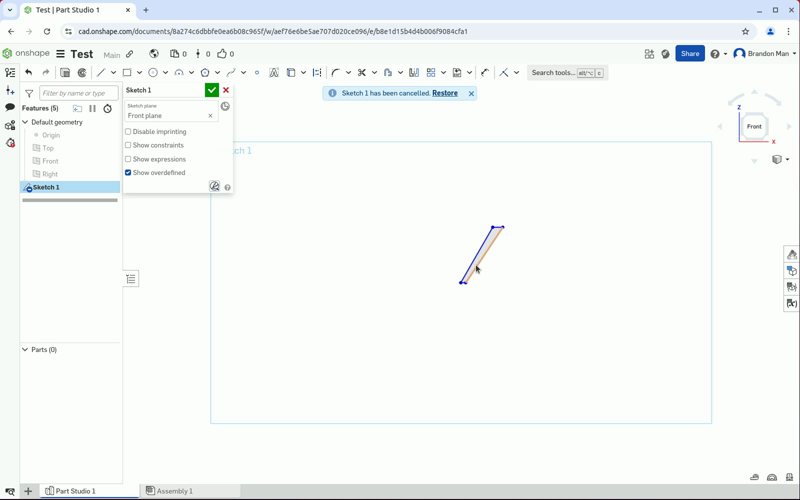
scroll(6)
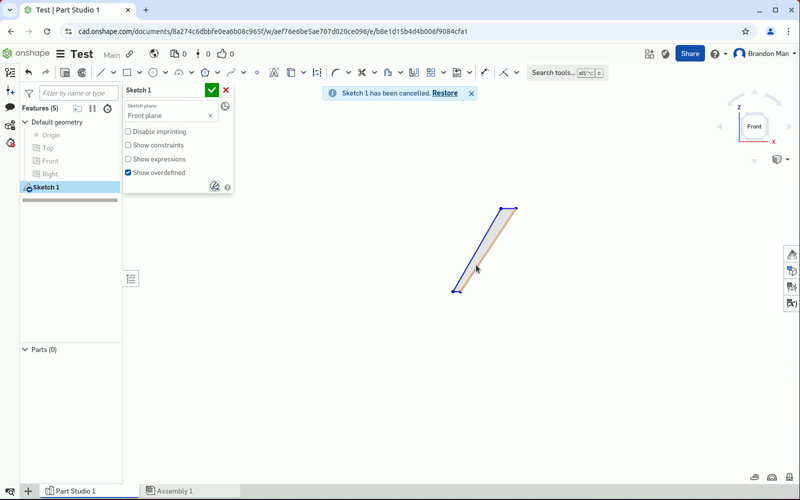
scroll(6)
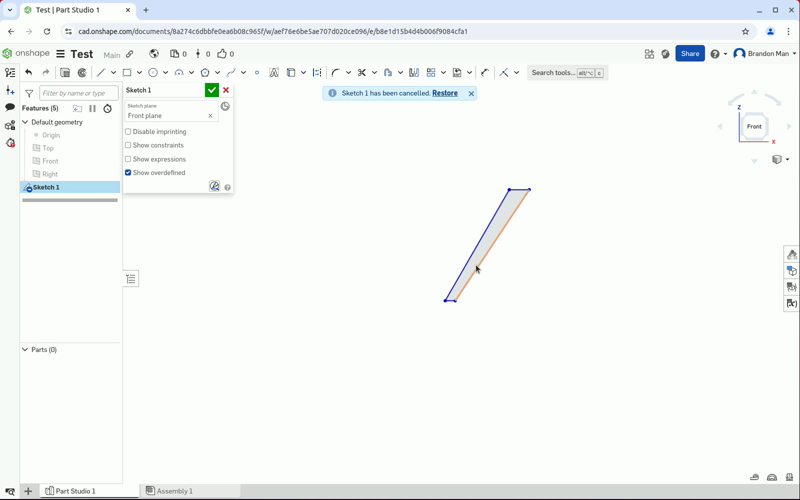
scroll(6)
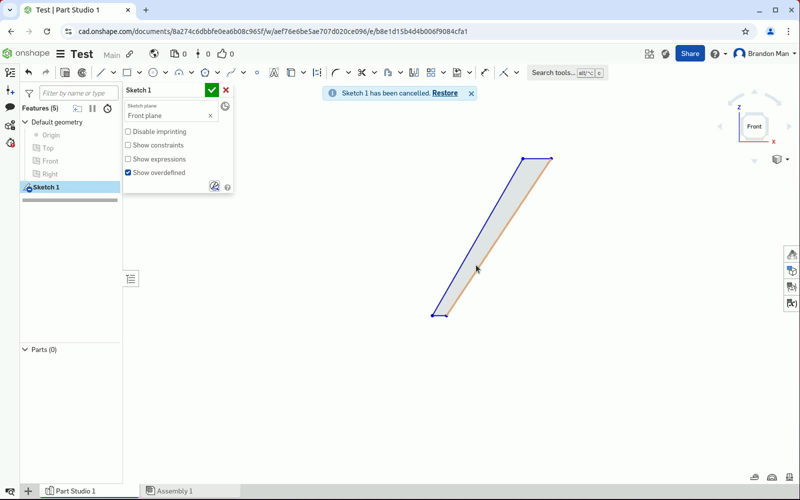
scroll(6)
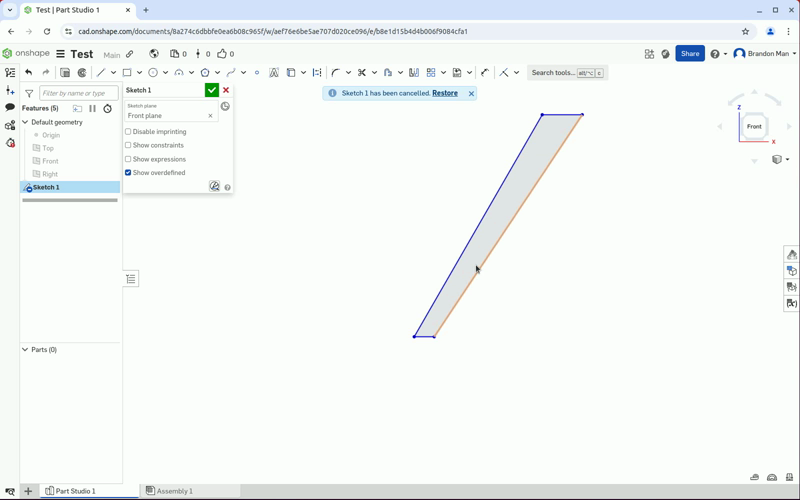
scroll(6)
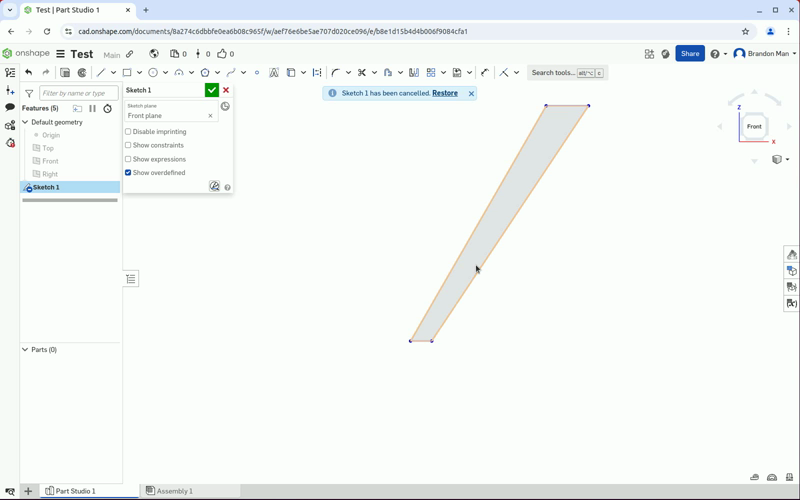
scroll(6)
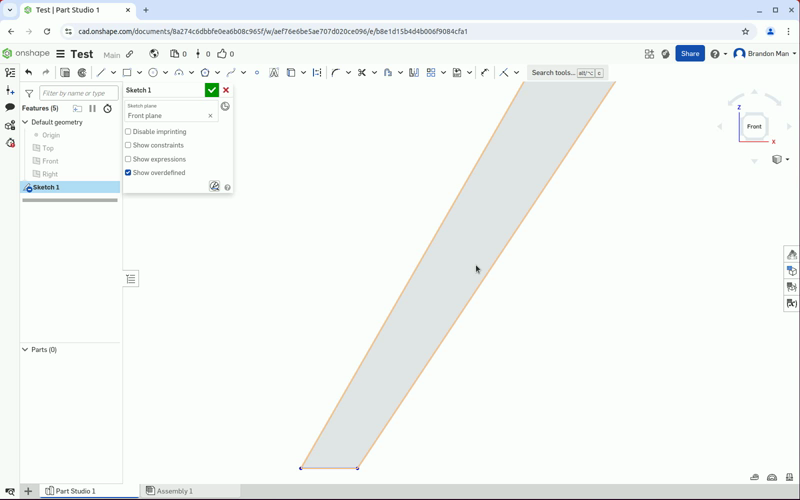
click(476, 264)
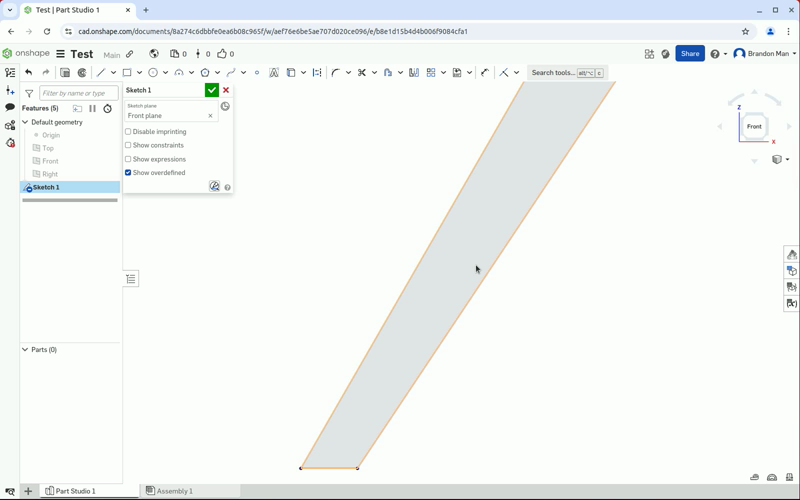
scroll(-6)
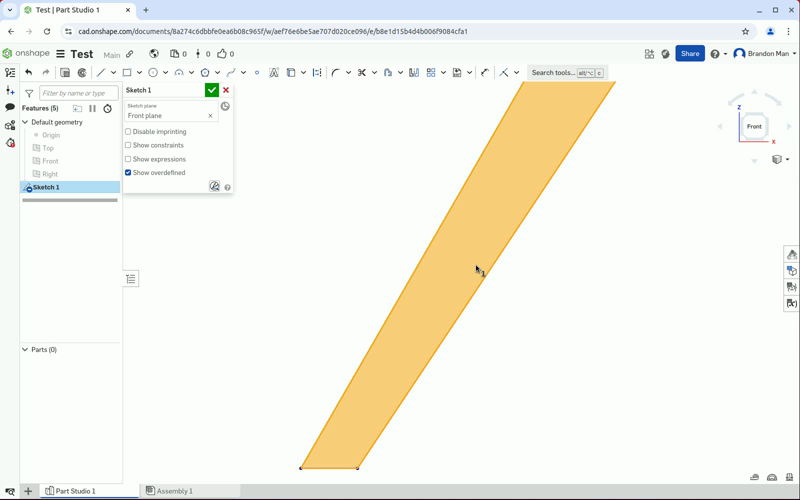
scroll(-6)
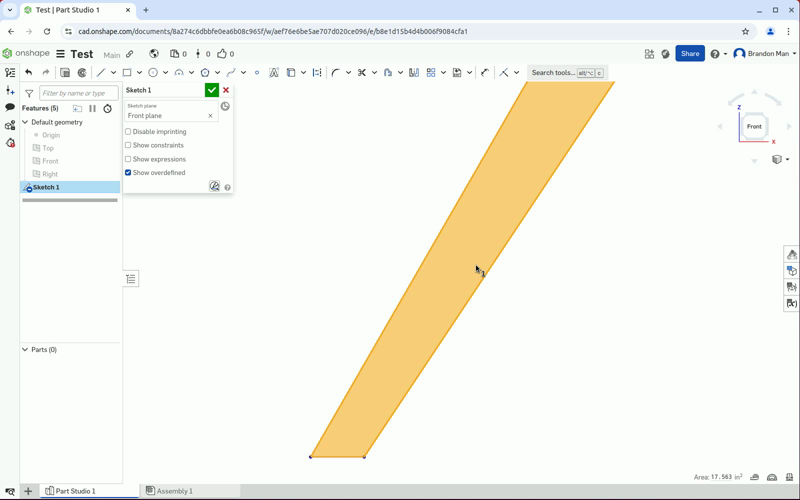
scroll(-6)
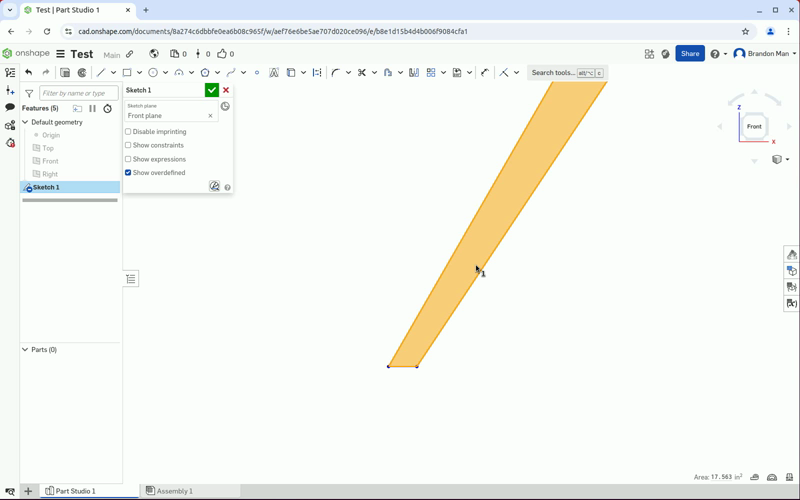
scroll(-6)
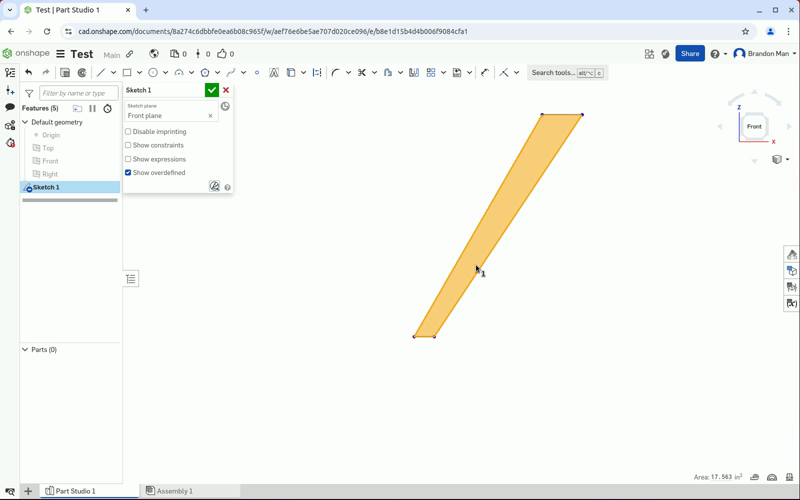
scroll(-6)
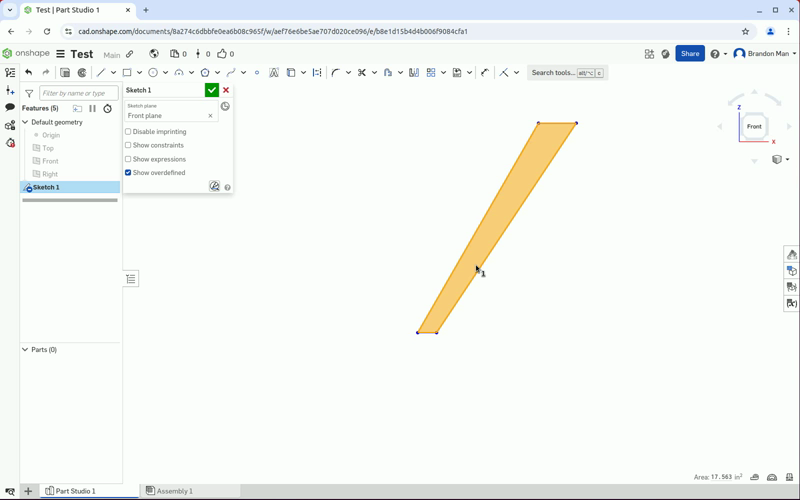
scroll(-6)
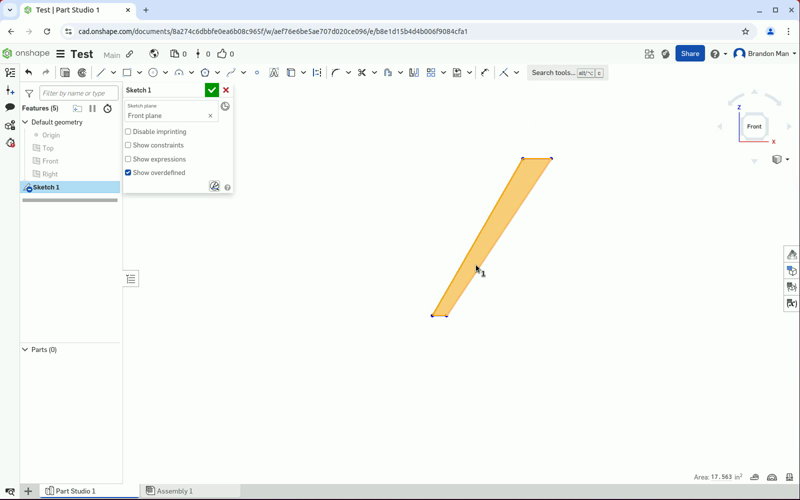
scroll(-6)
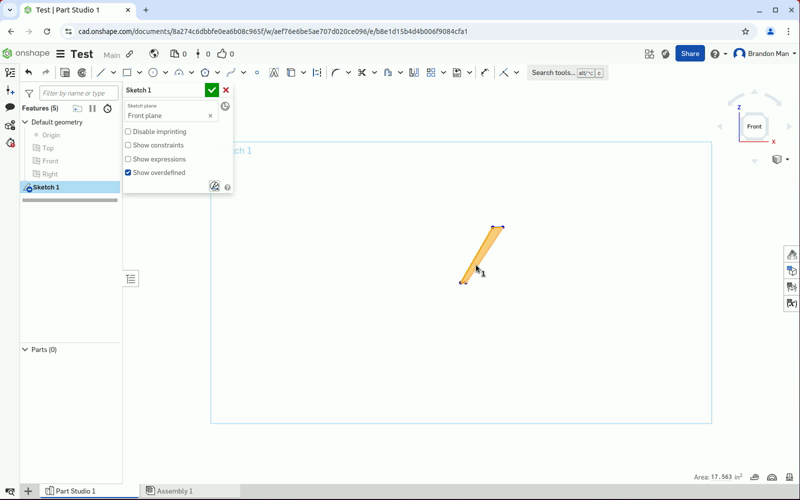
mouse_move(73, 352)
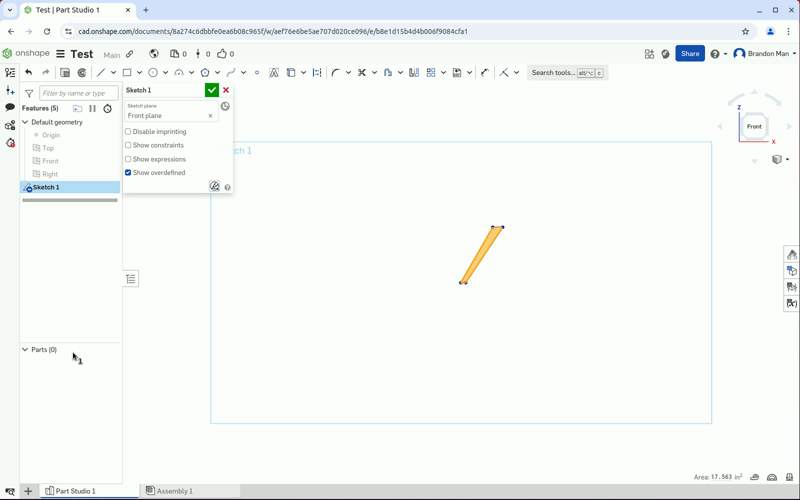
key(shift+y)
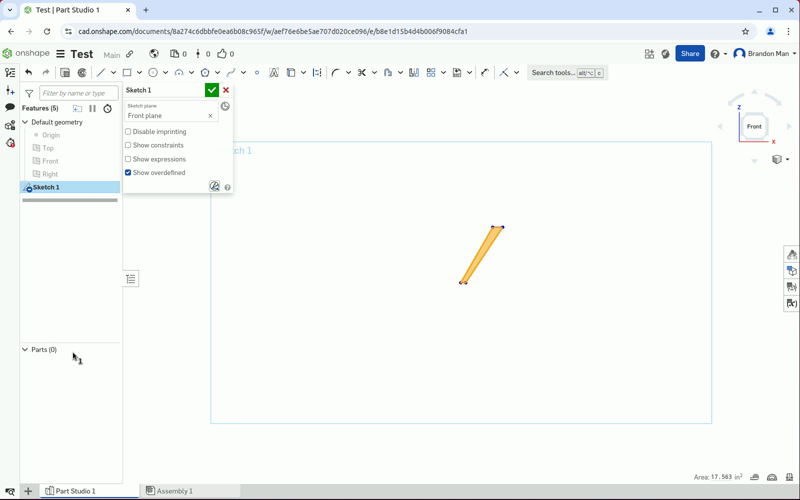
key(shift+e)
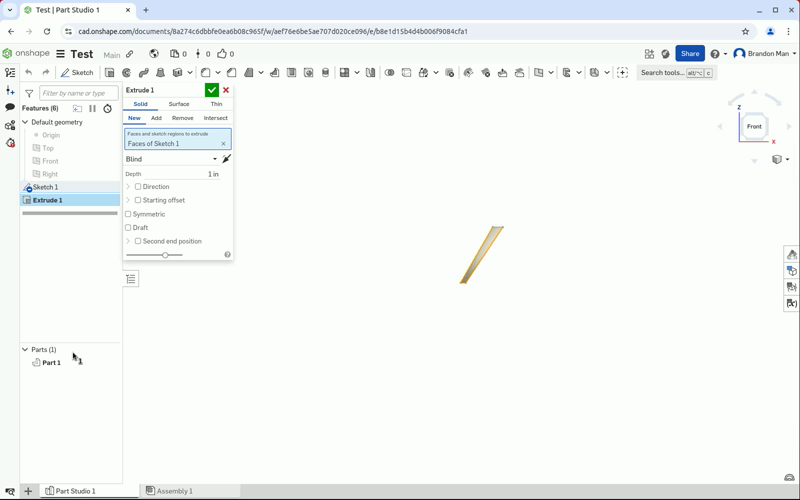
mouse_move(143, 106)
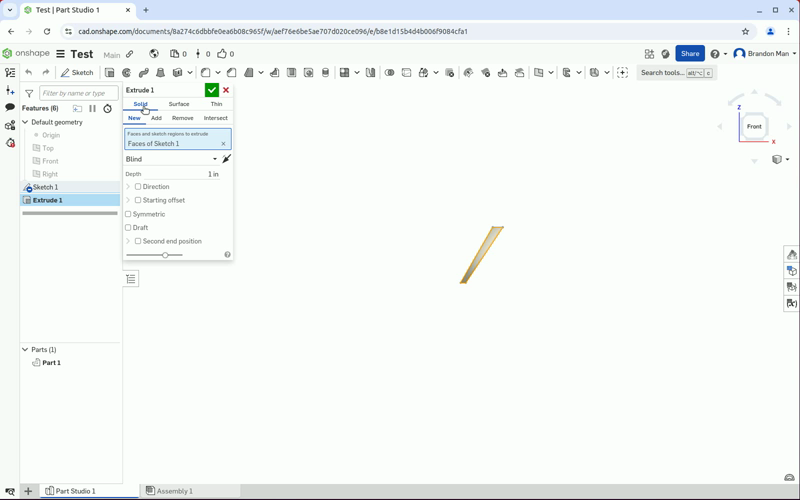
click(143, 106)
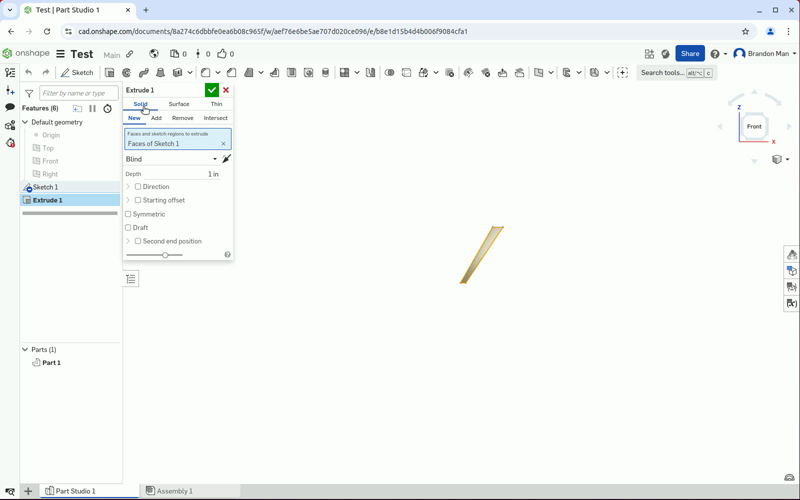
mouse_move(137, 120)
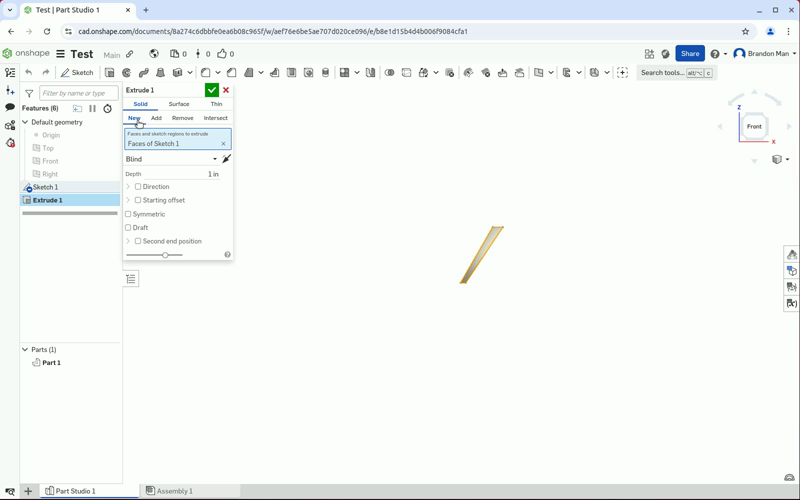
click(137, 120)
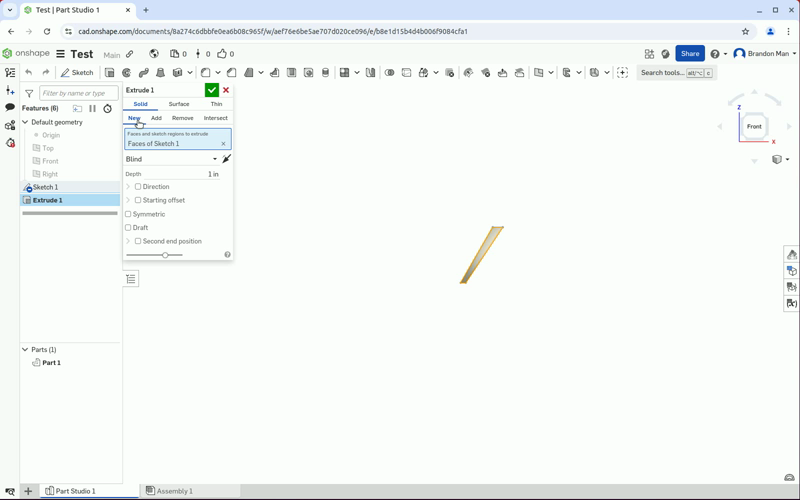
key(tab, 4)
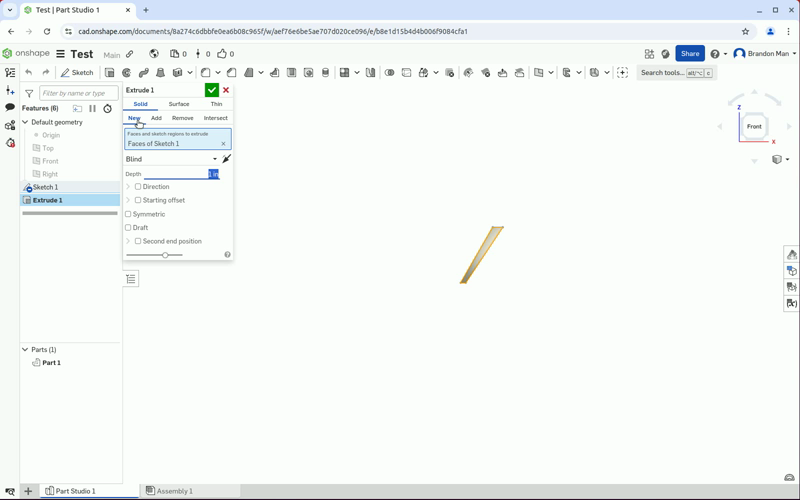
text(0.963)
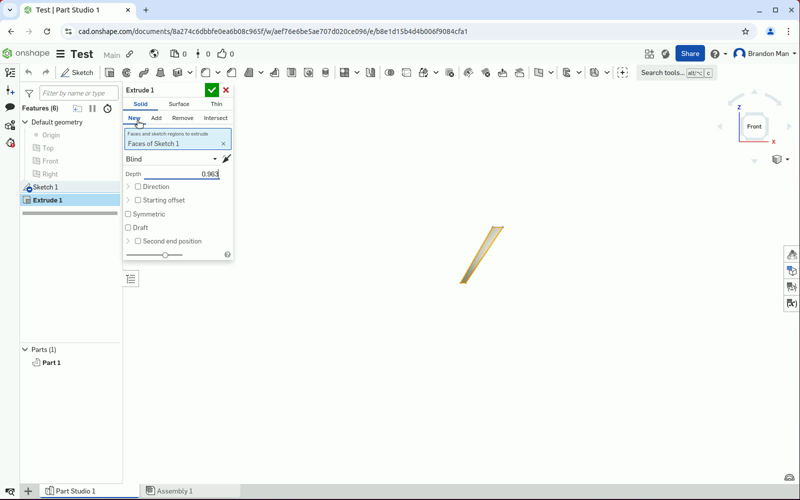
key(enter)
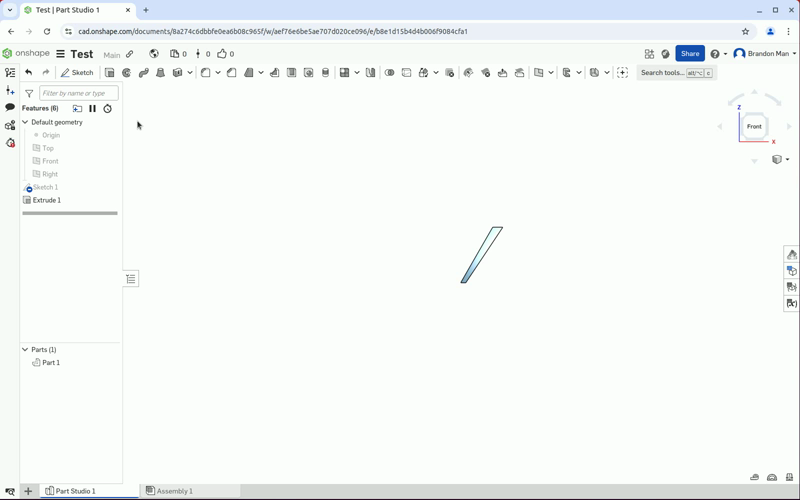
key(shift+h)
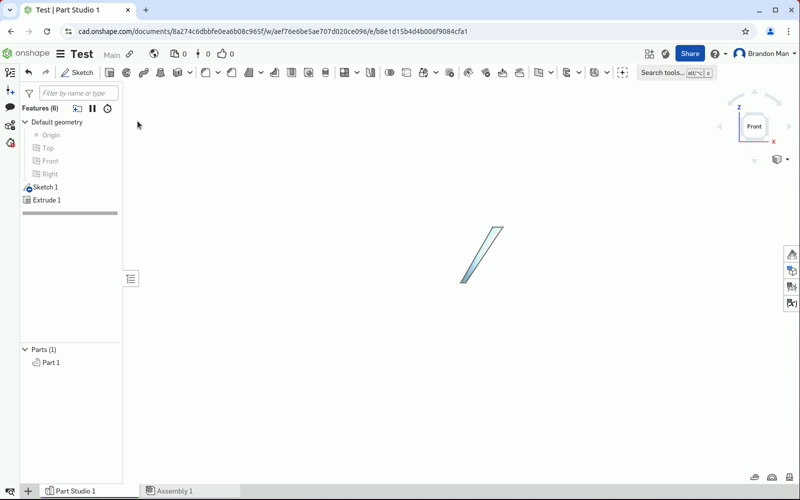
key(shift+h)
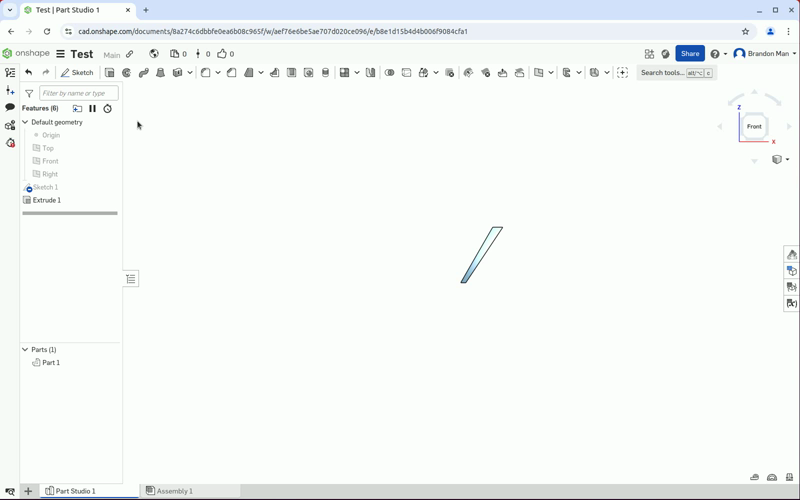
mouse_move(73, 189)
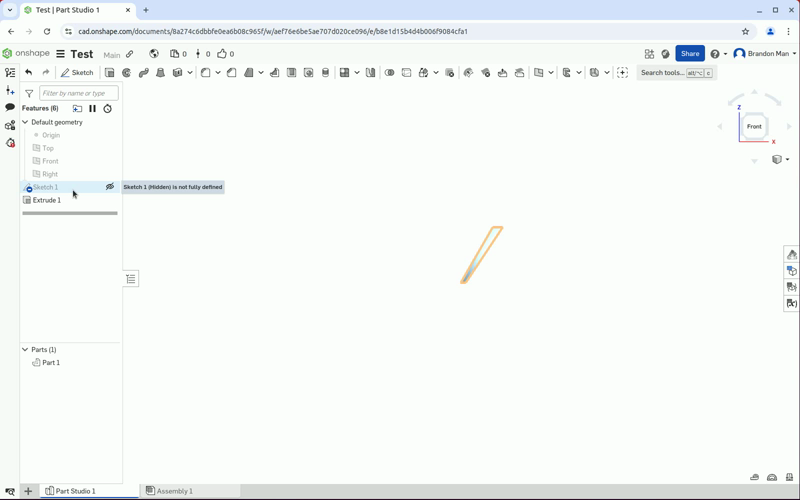
click(73, 189)
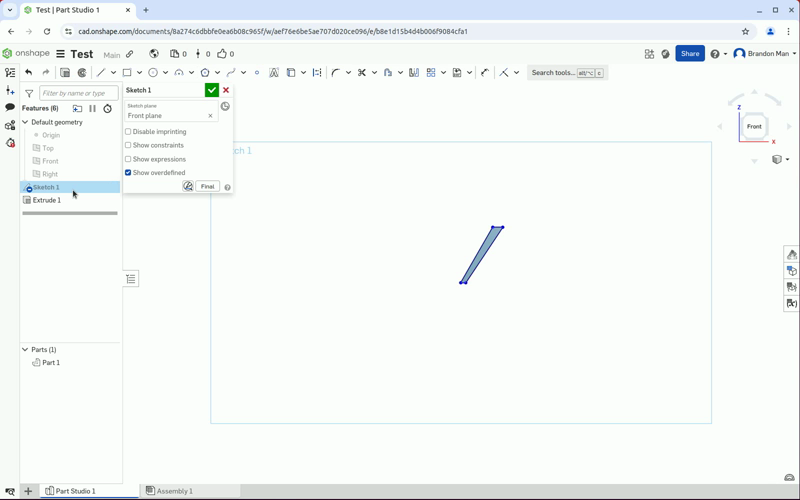
mouse_move(229, 92)
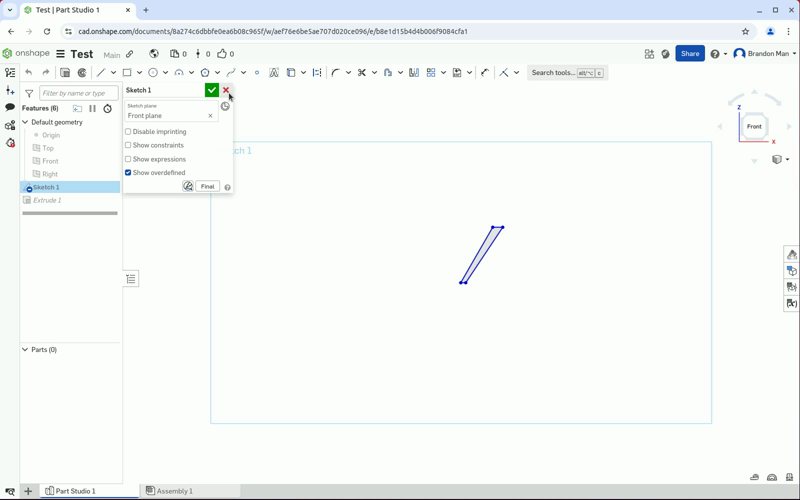
click(229, 92)
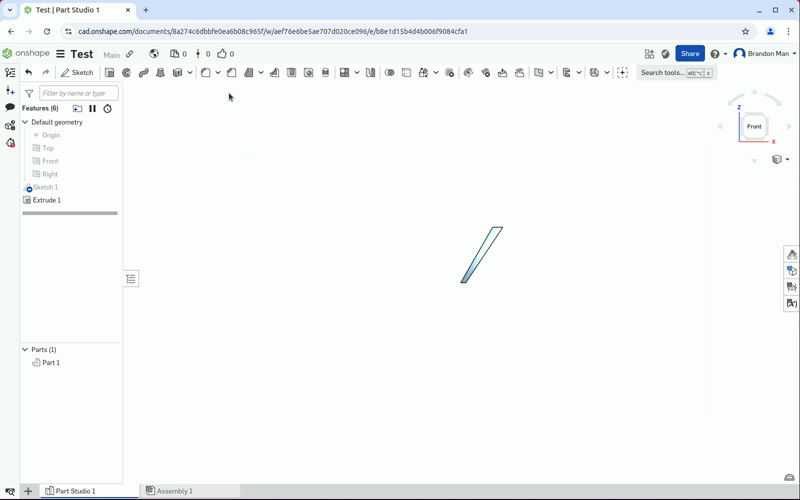
mouse_move(541, 75)
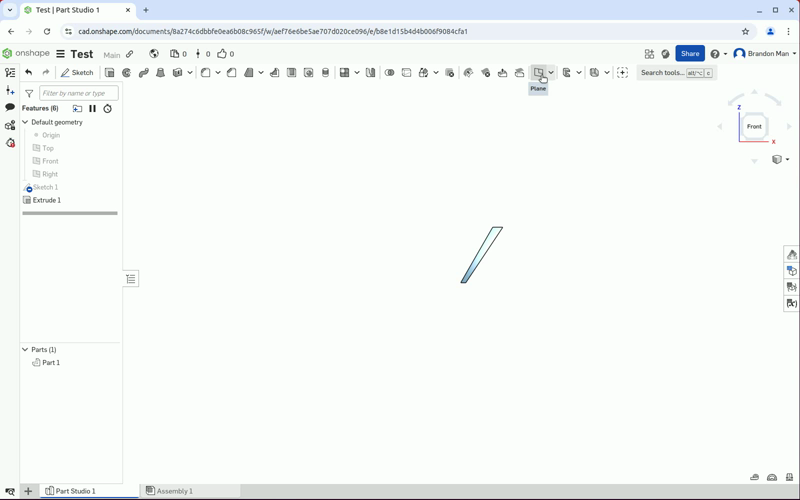
click(541, 75)
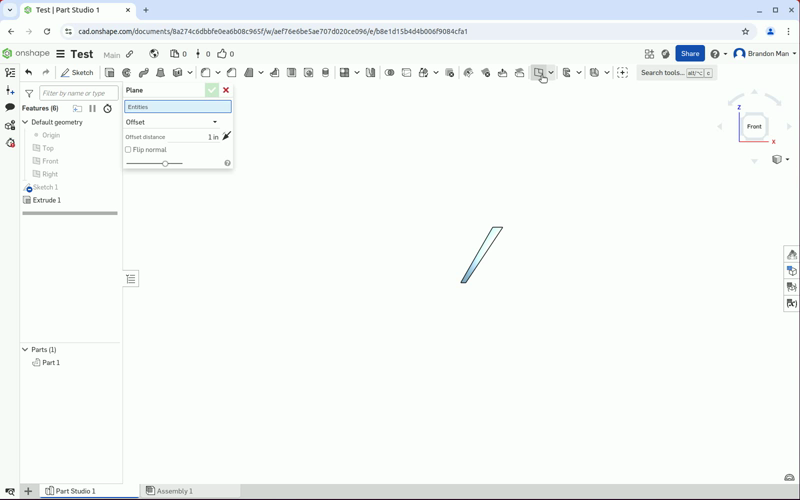
mouse_move(73, 163)
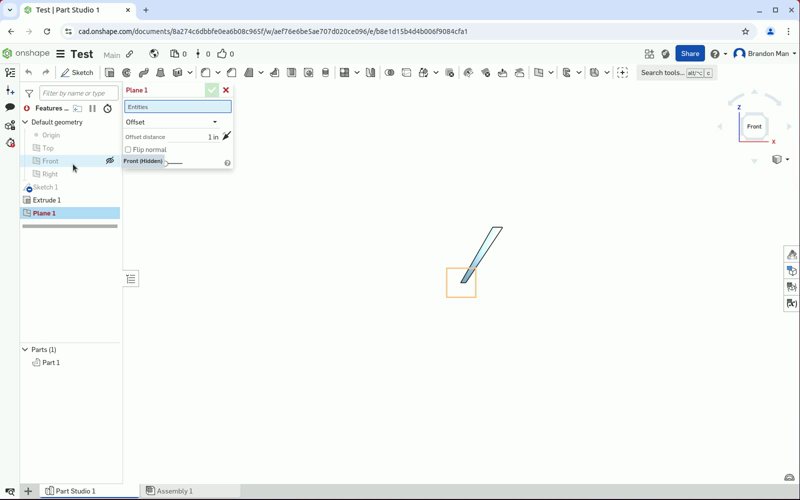
click(73, 163)
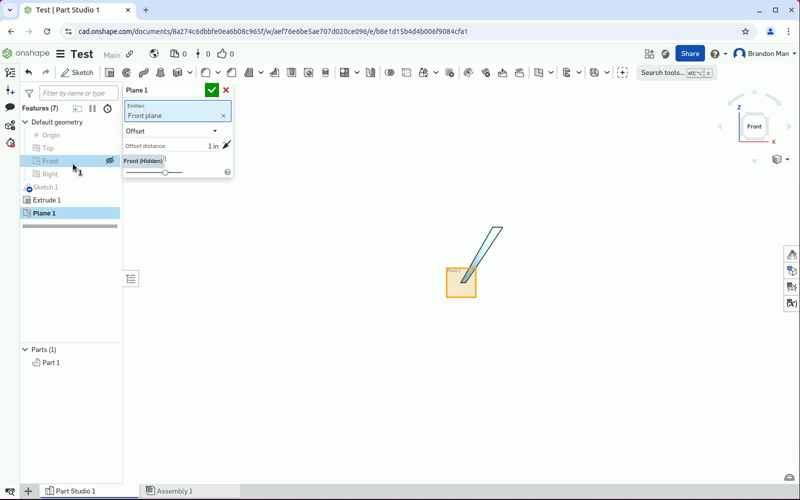
key(tab, 2)
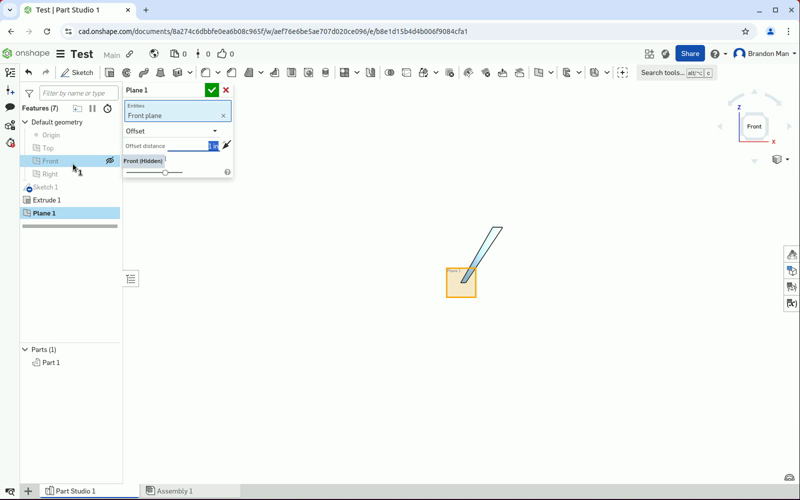
text(0.955)
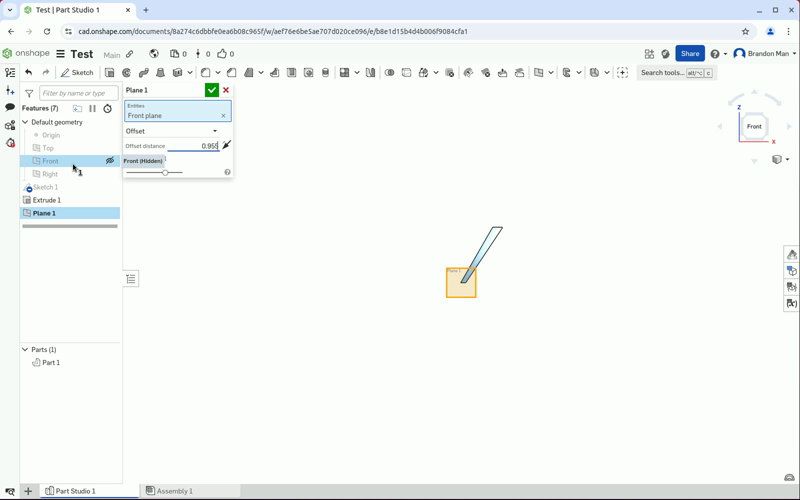
key(enter, 2)
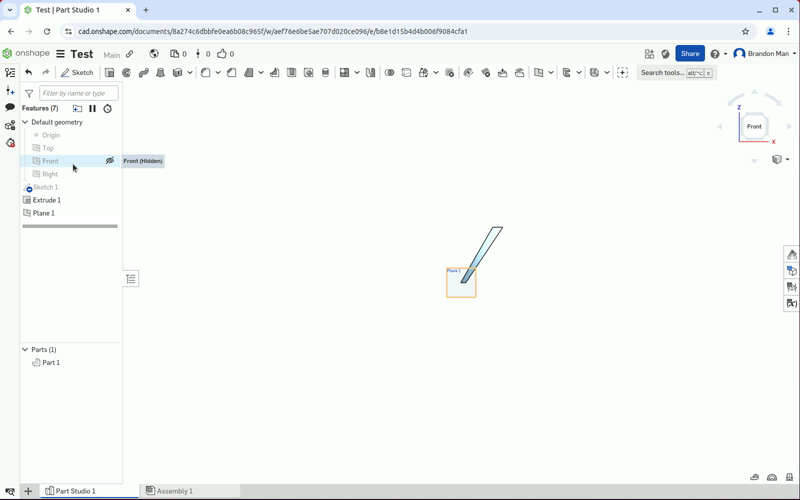
key(shift+s)
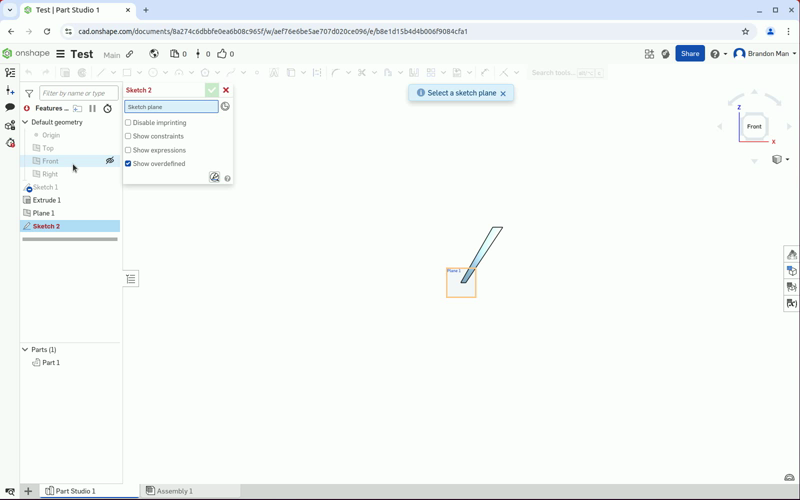
mouse_move(73, 215)
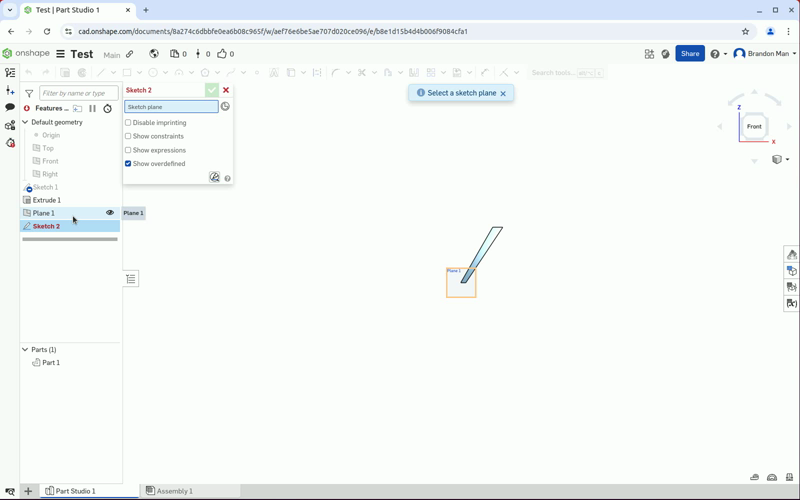
click(73, 215)
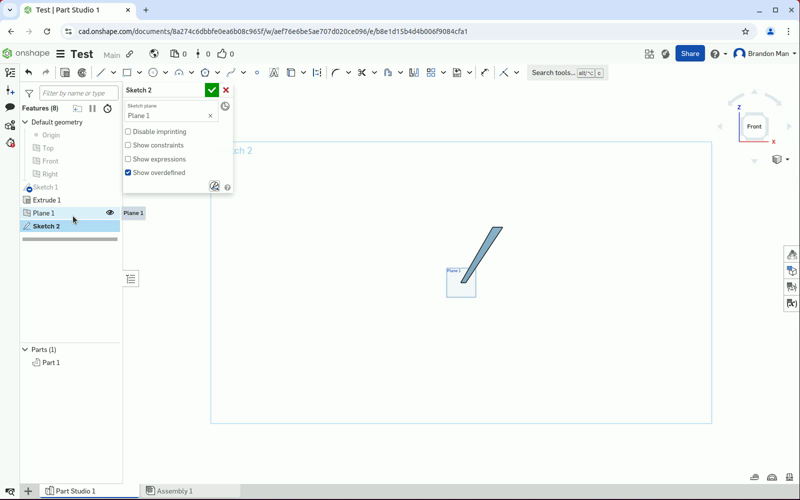
mouse_move(73, 352)
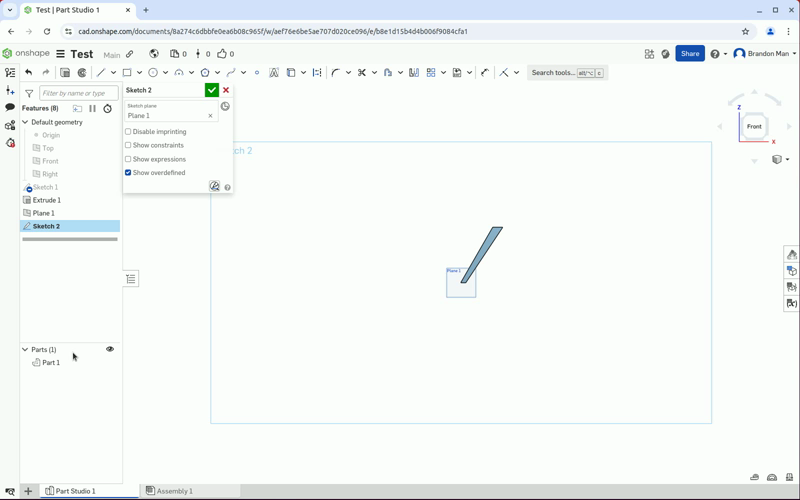
key(y)
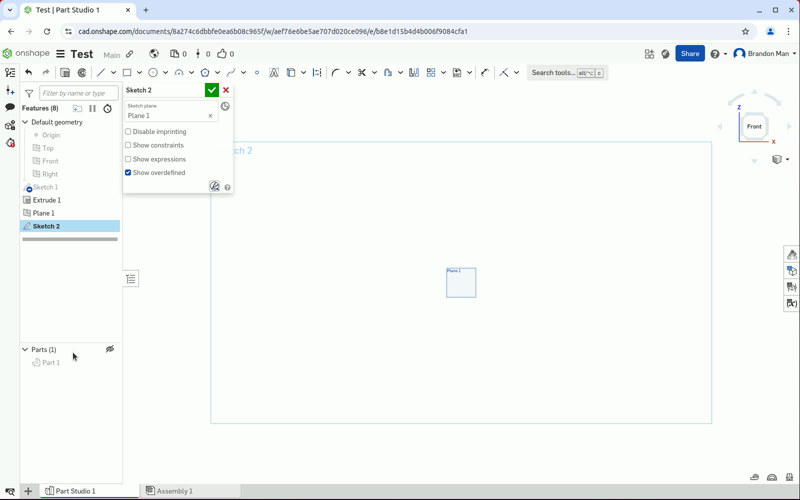
key(l)
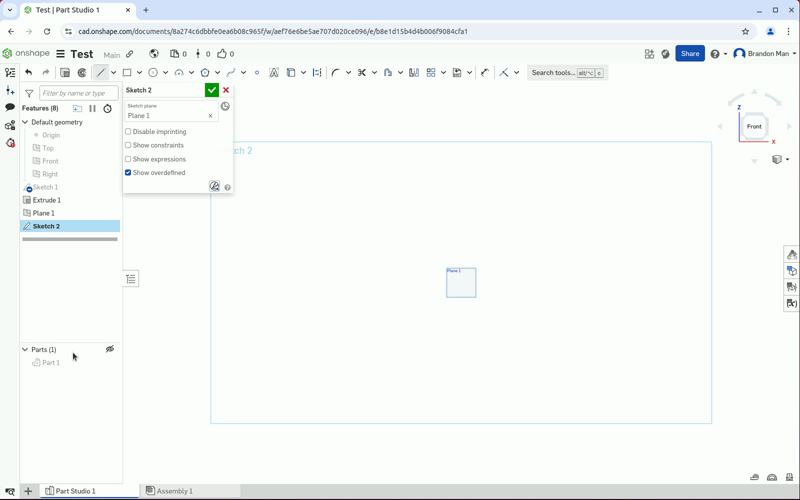
key_down(shift)
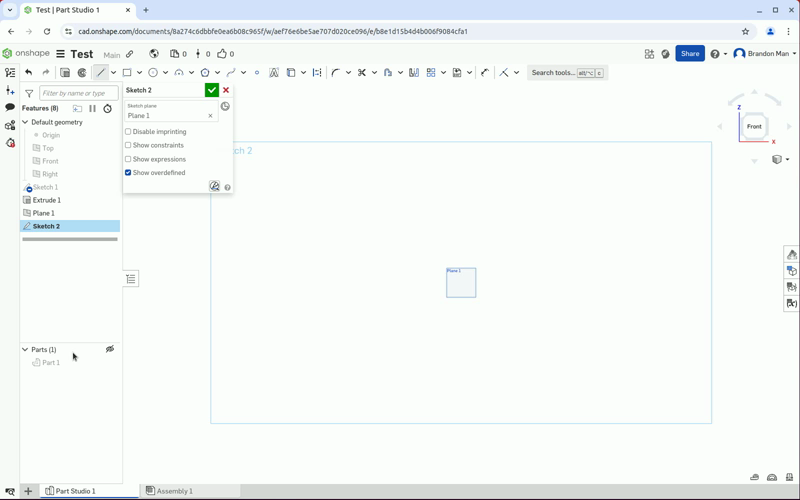
mouse_move(498, 233)
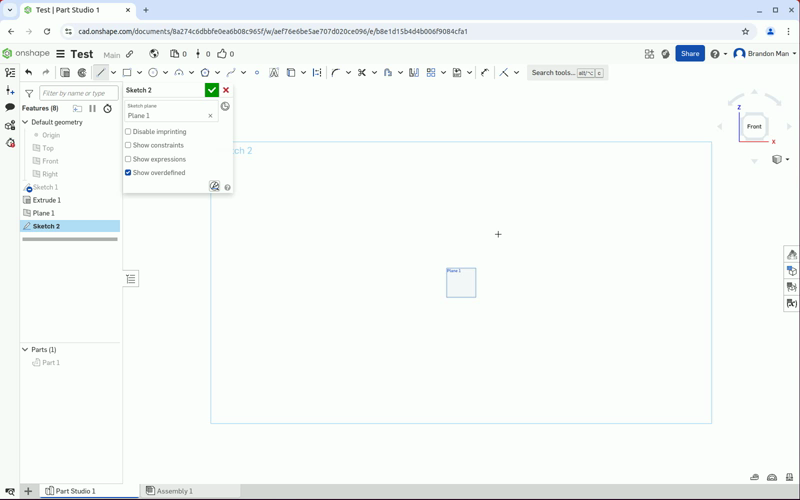
click(498, 233)
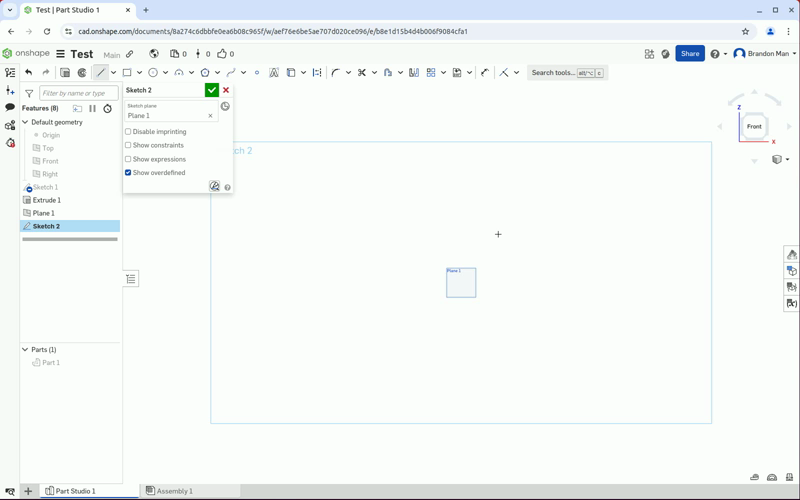
key_up(shift)
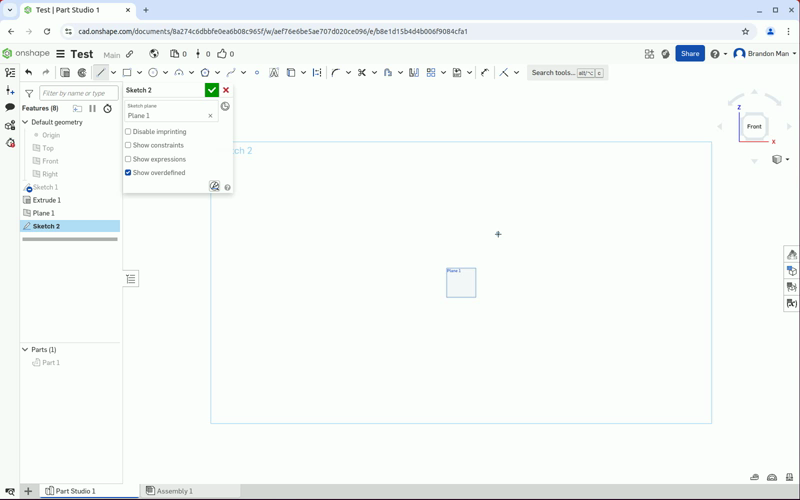
key_down(shift)
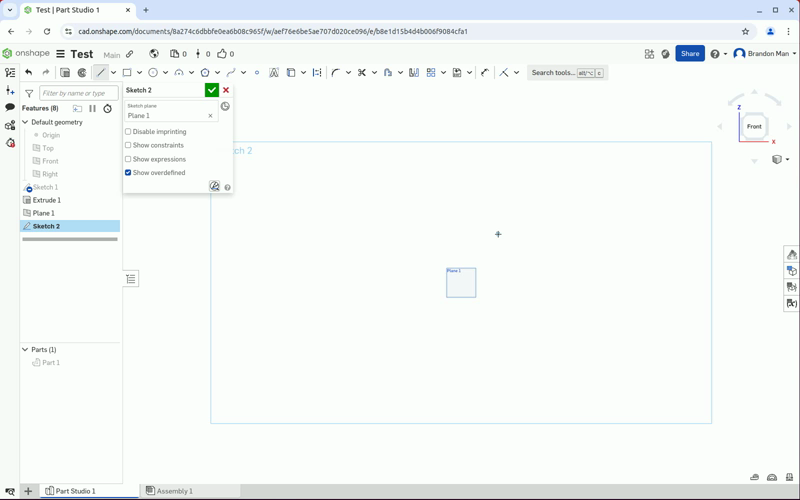
mouse_move(573, 230)
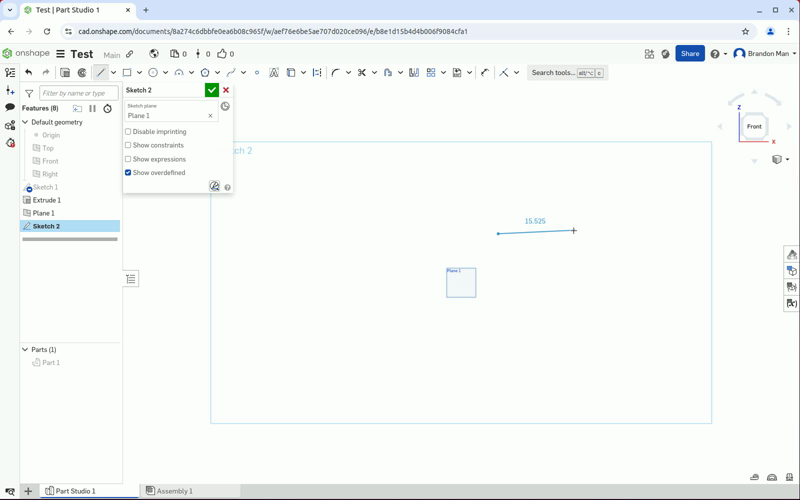
click(573, 230)
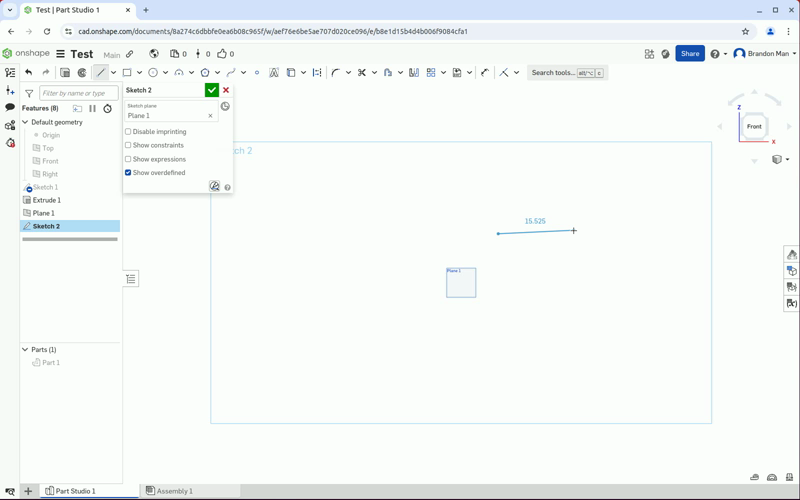
key_up(shift)
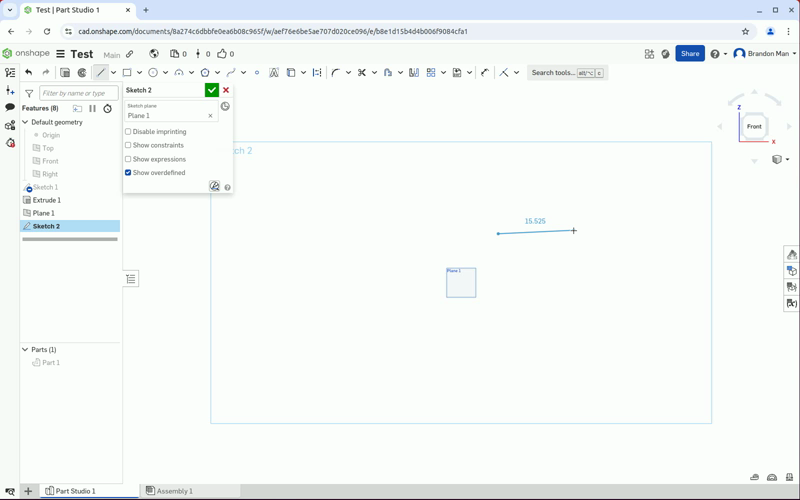
key_down(shift)
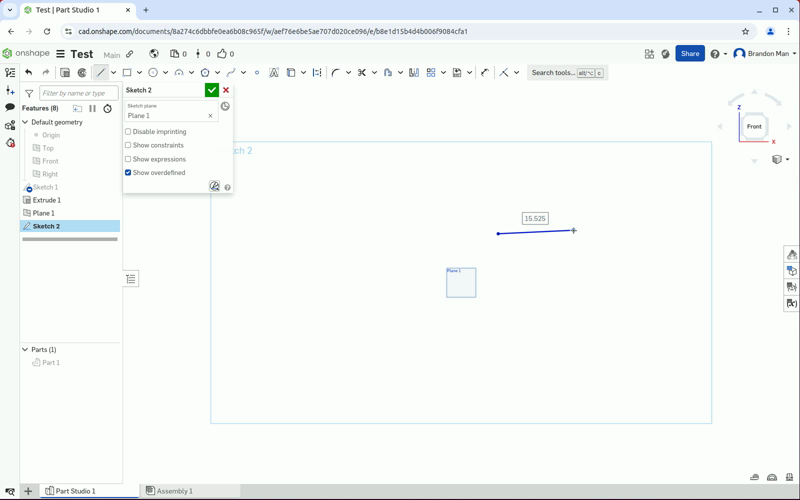
mouse_move(589, 230)
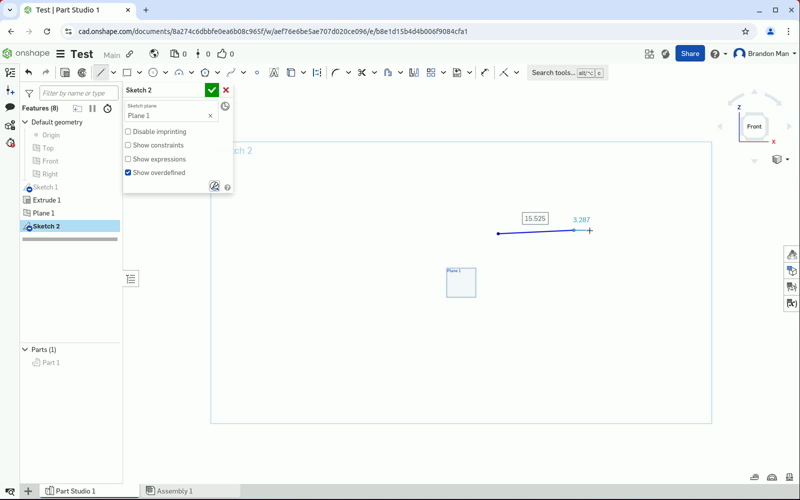
mouse_move(573, 227)
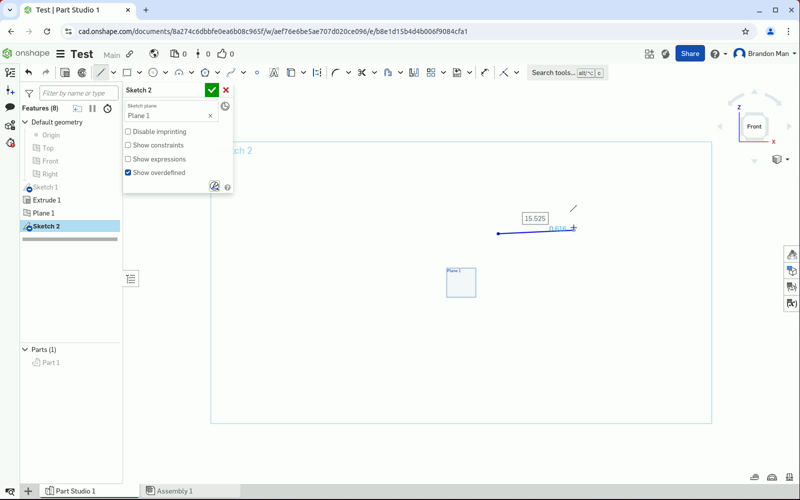
scroll(6)
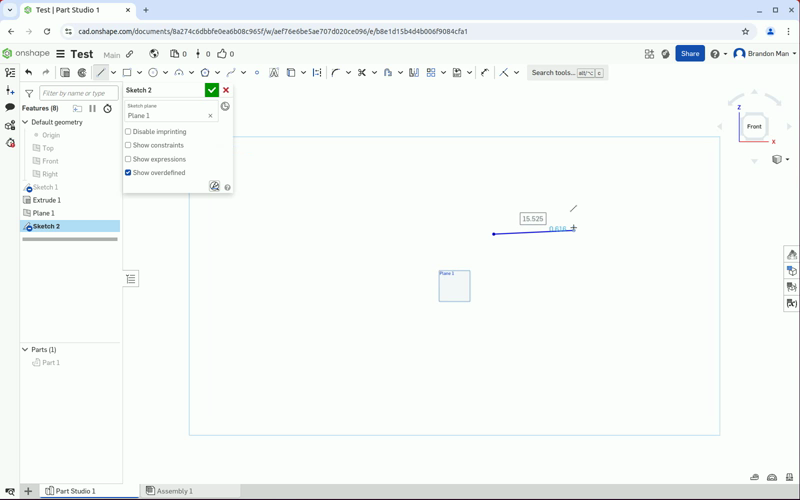
scroll(6)
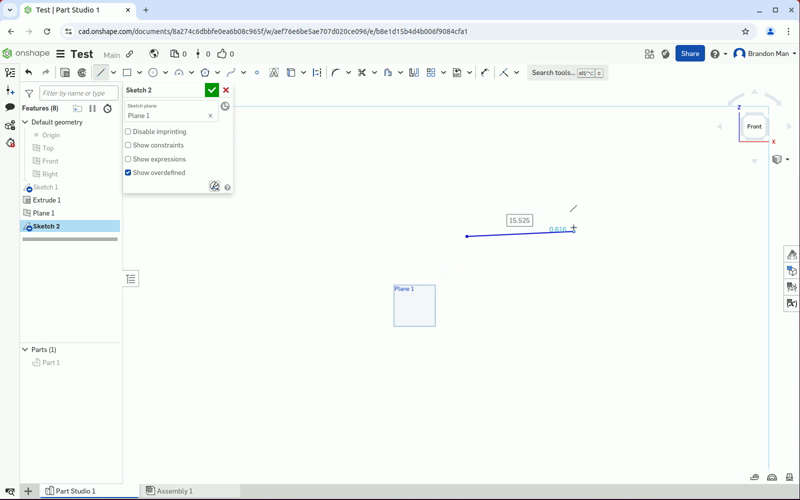
scroll(6)
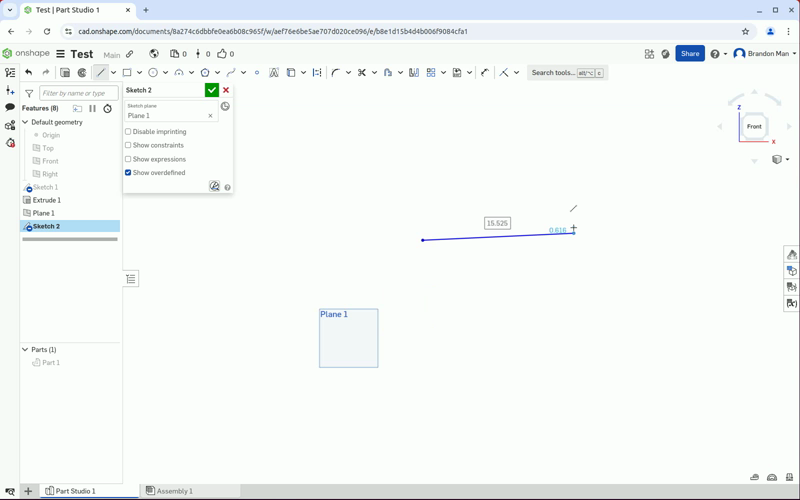
scroll(6)
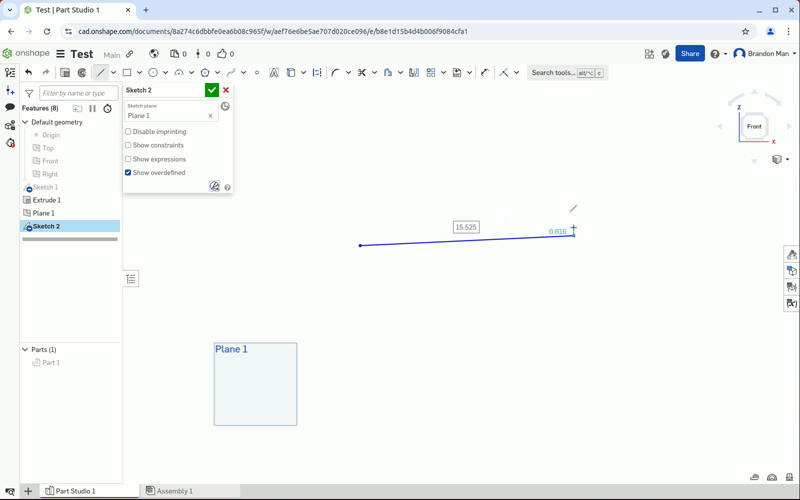
scroll(6)
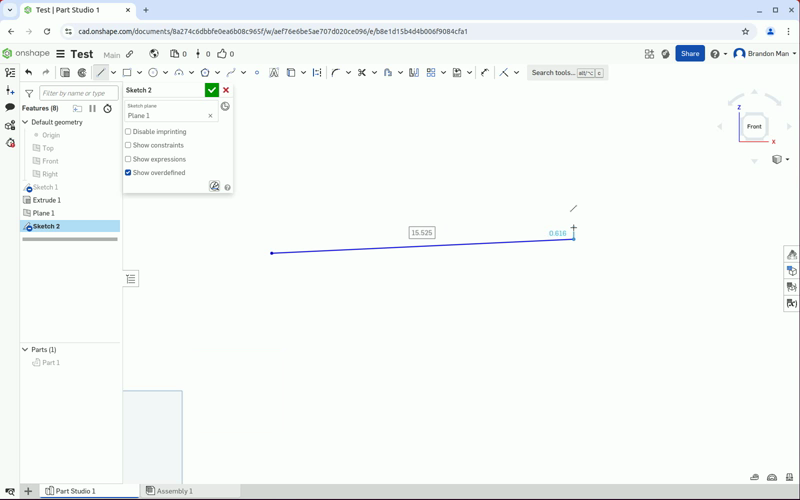
scroll(6)
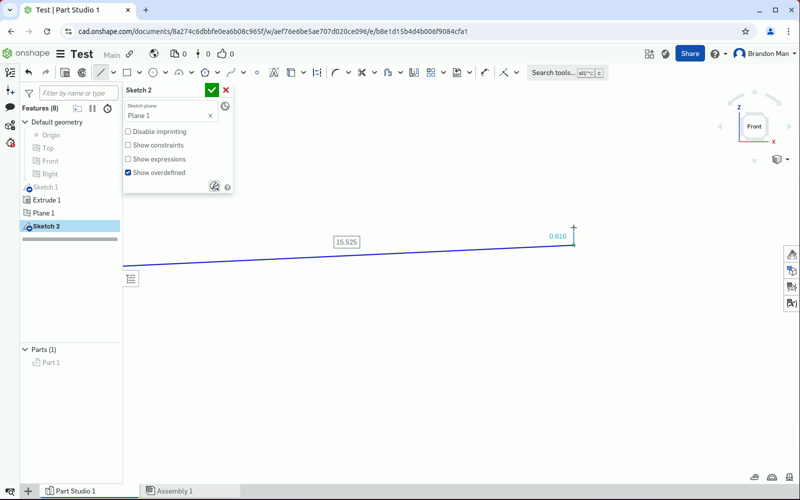
scroll(6)
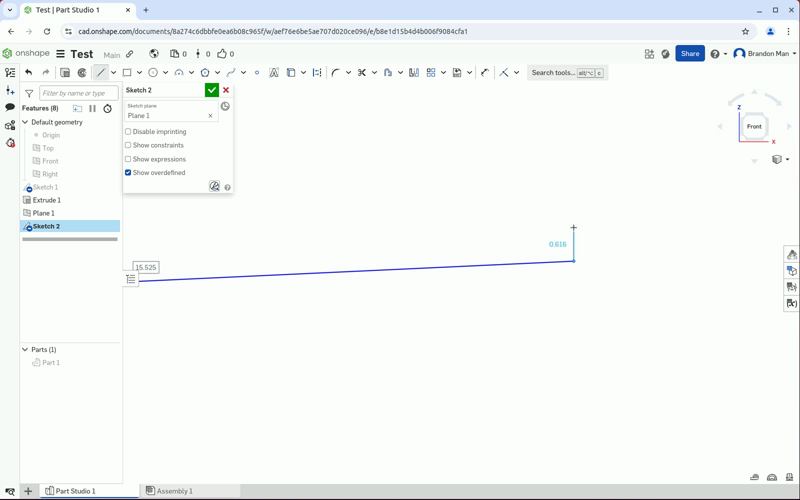
click(573, 227)
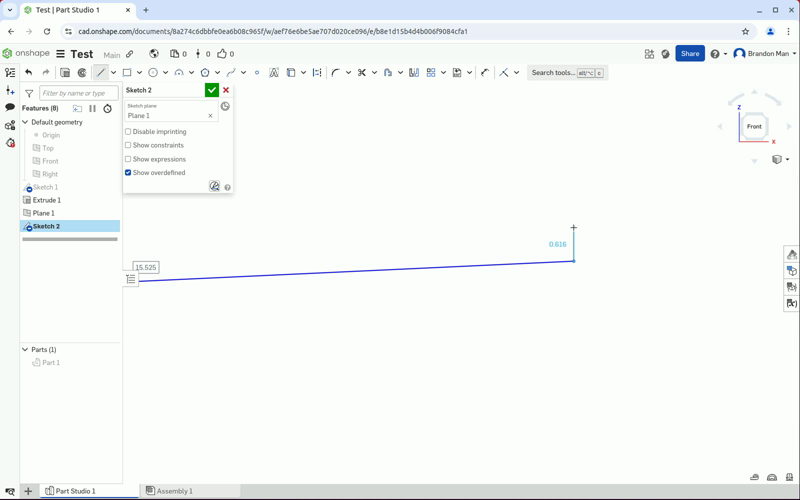
scroll(-6)
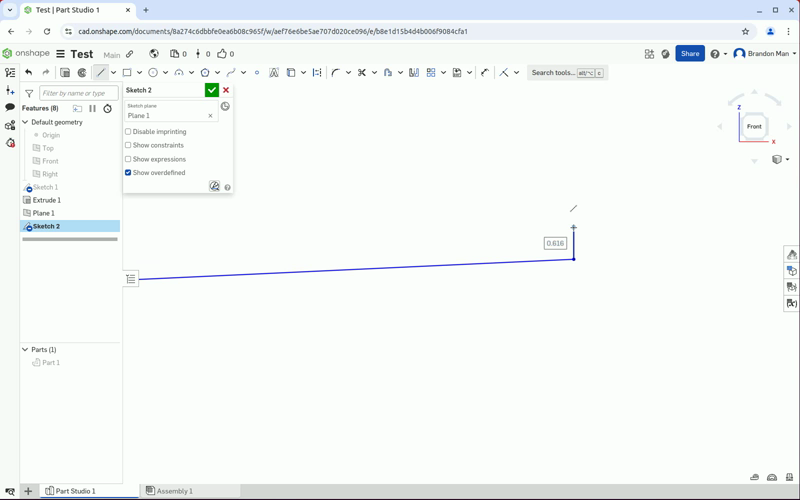
scroll(-6)
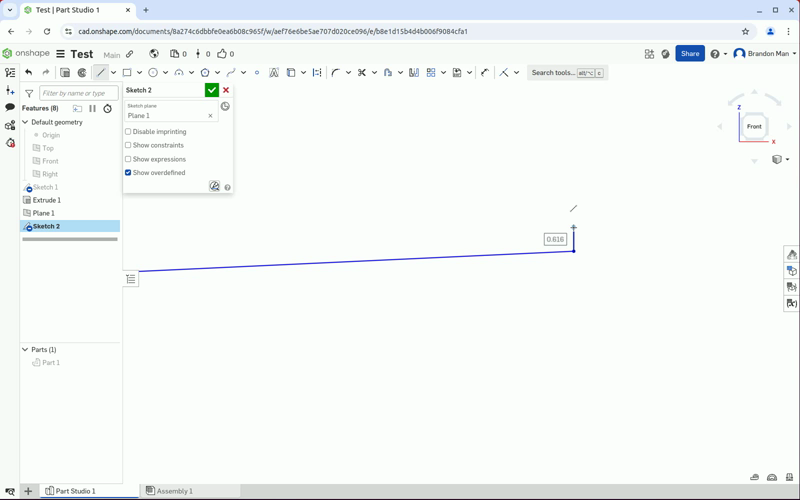
scroll(-6)
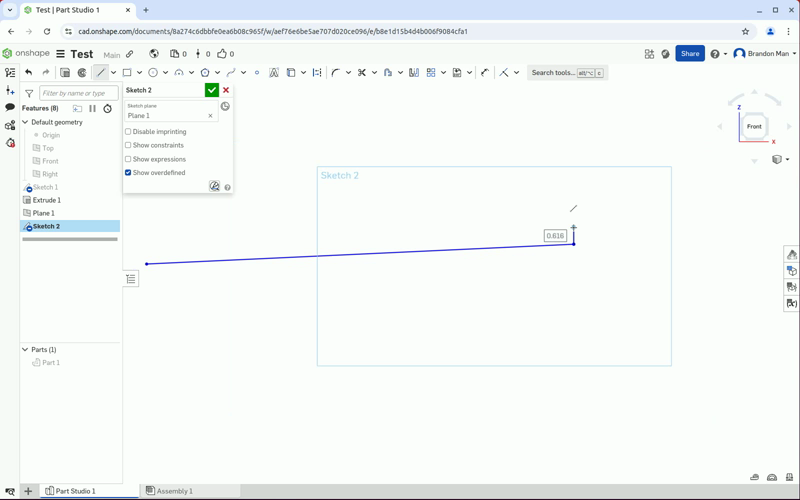
scroll(-6)
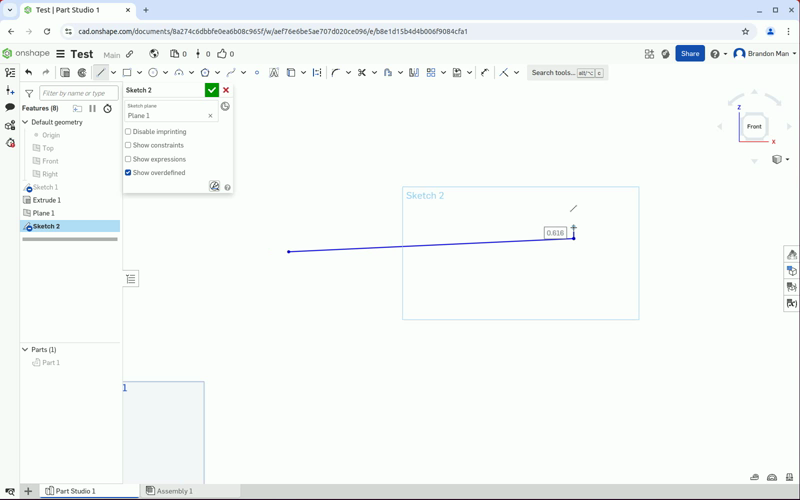
scroll(-6)
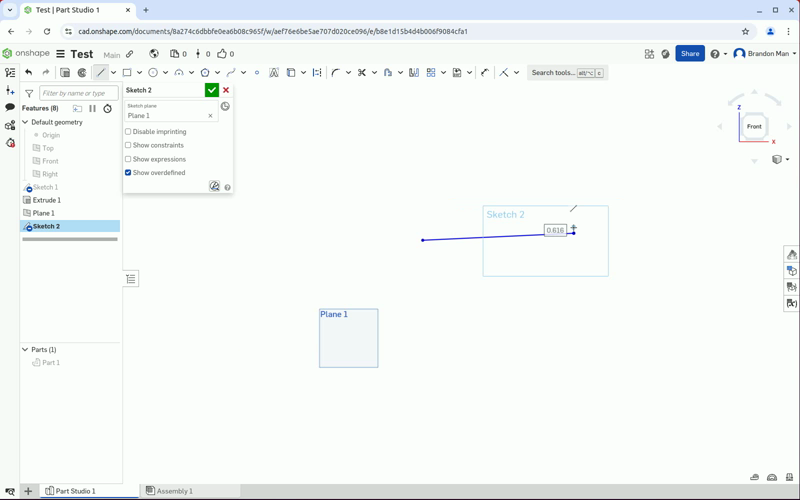
scroll(-6)
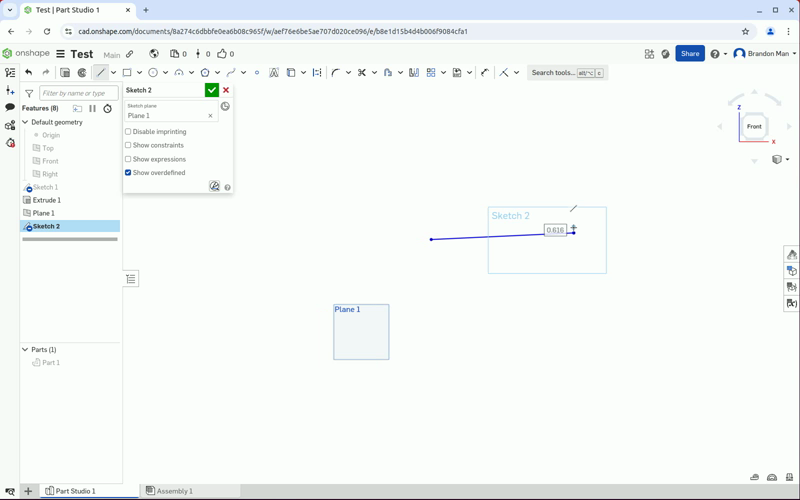
scroll(-6)
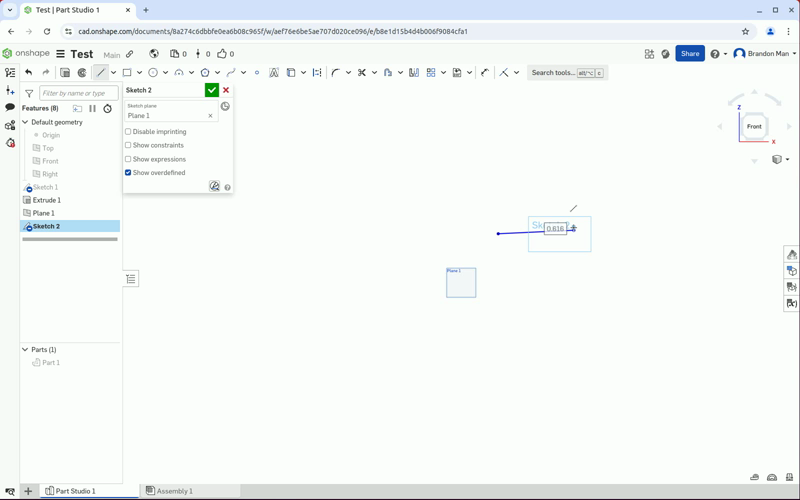
key_up(shift)
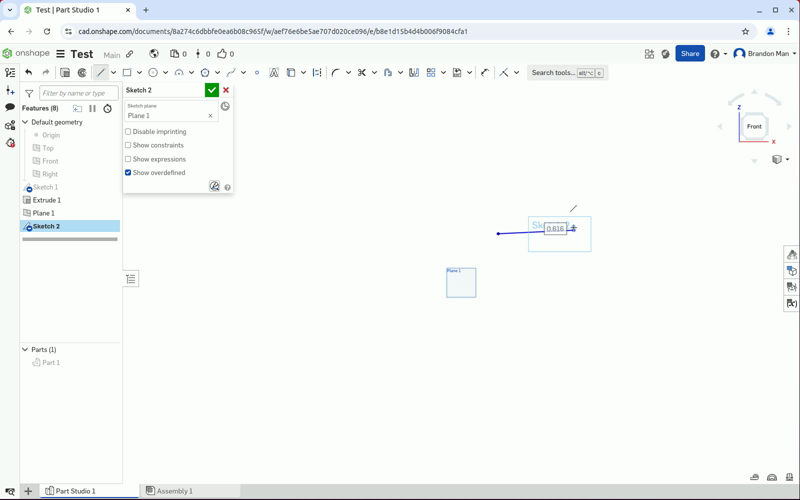
key_down(shift)
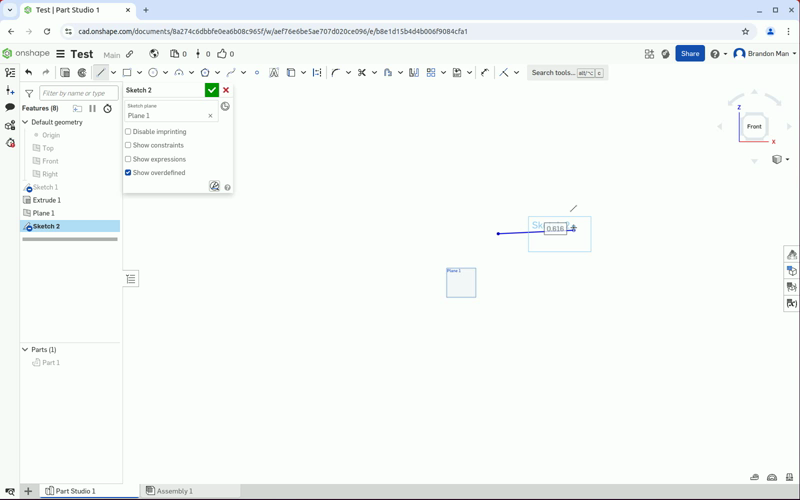
mouse_move(502, 227)
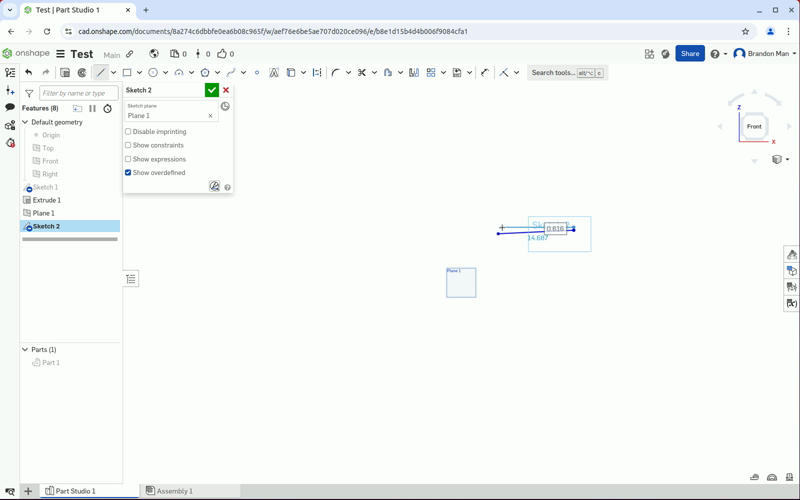
click(502, 227)
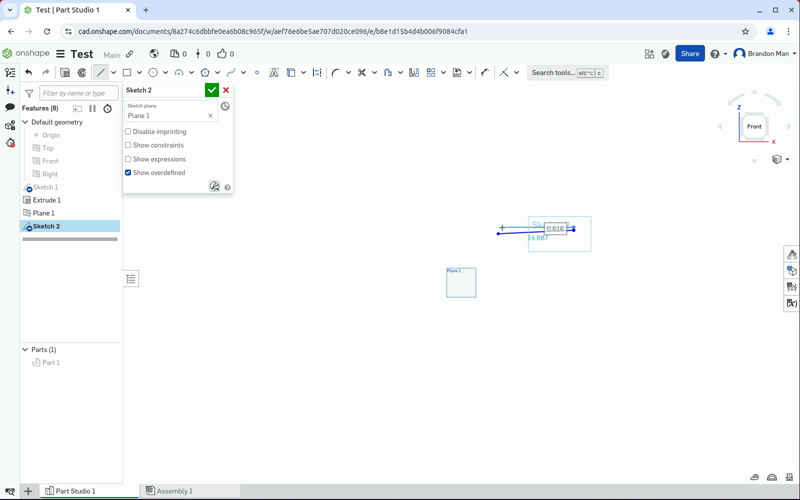
key_up(shift)
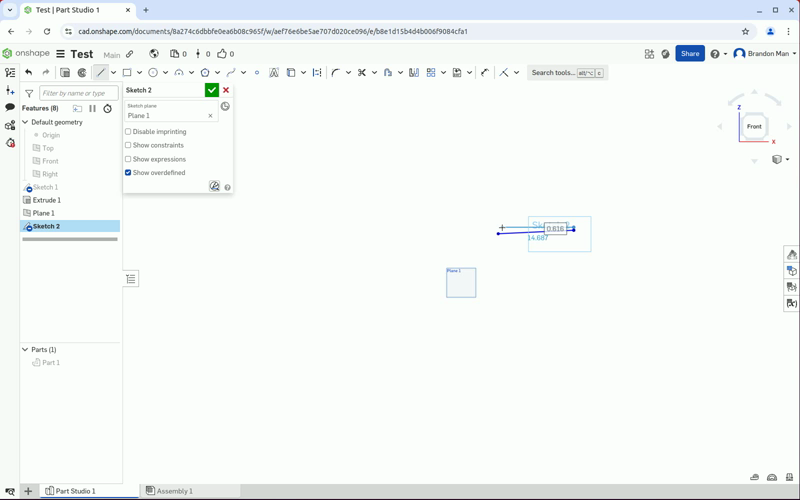
mouse_move(532, 227)
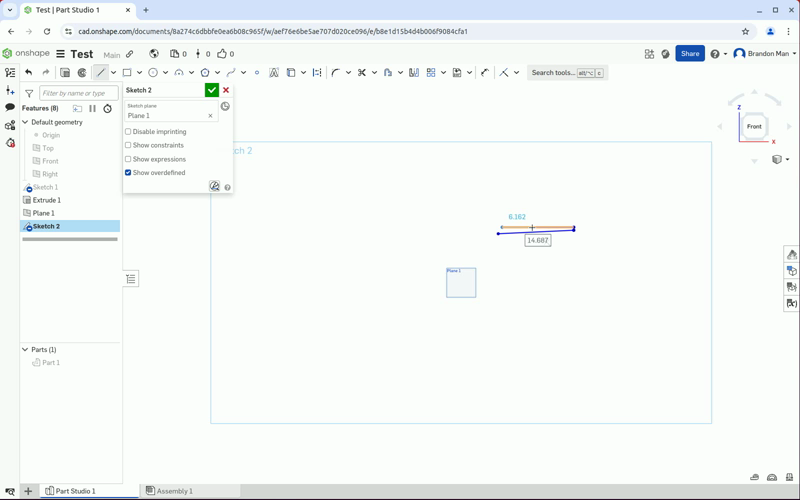
key_down(shift)
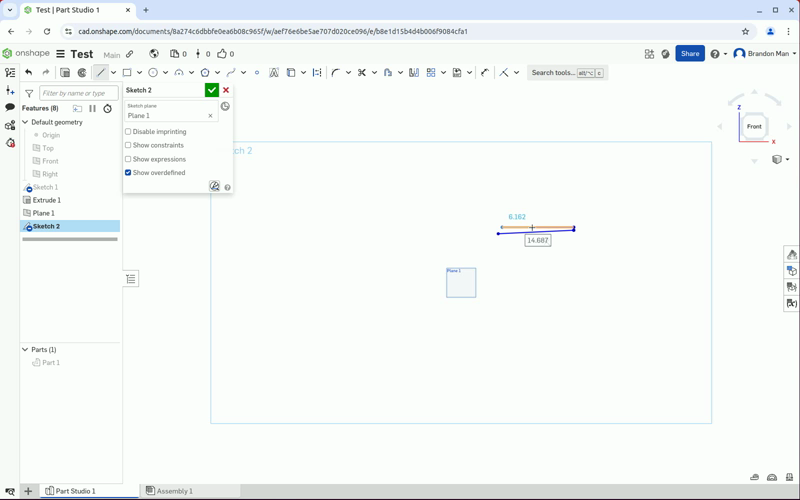
mouse_move(498, 233)
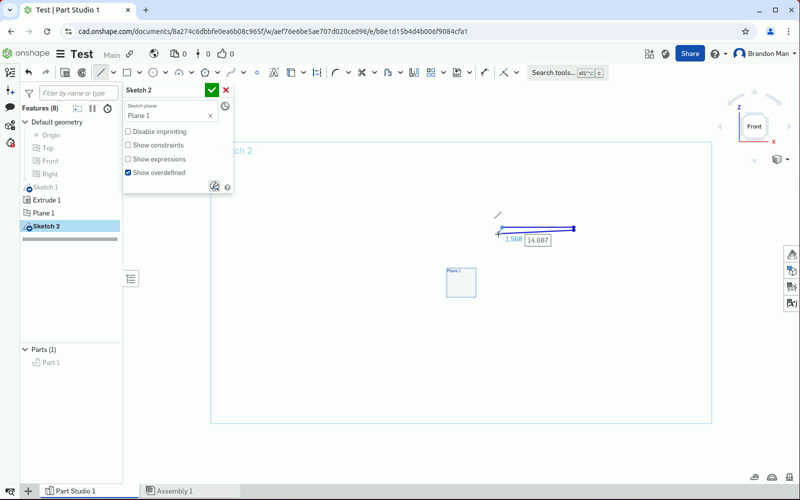
scroll(6)
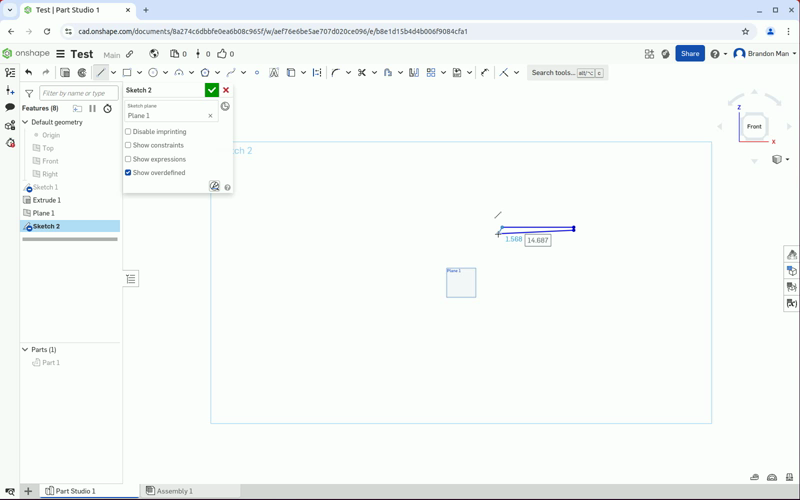
scroll(6)
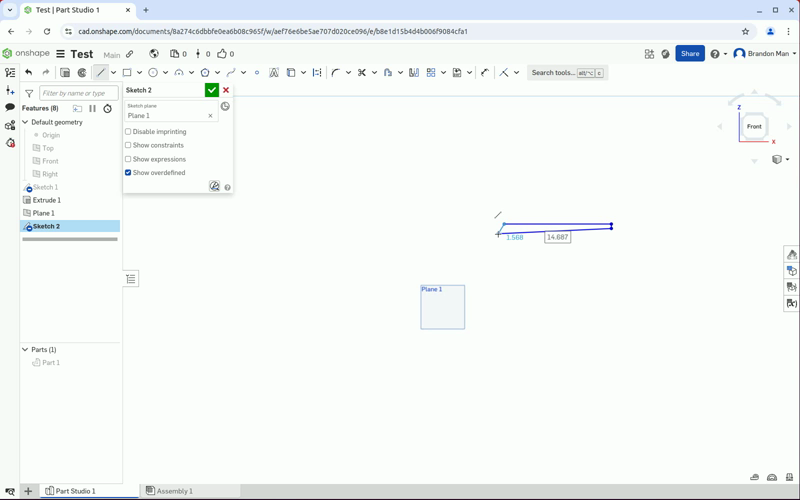
scroll(6)
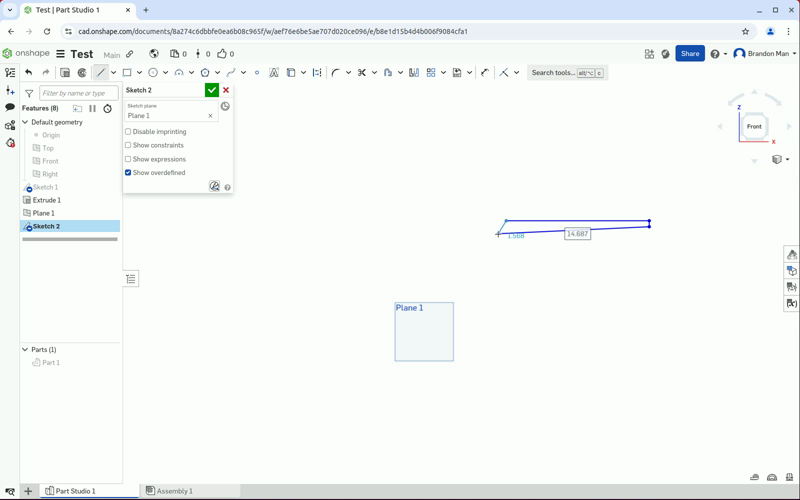
scroll(6)
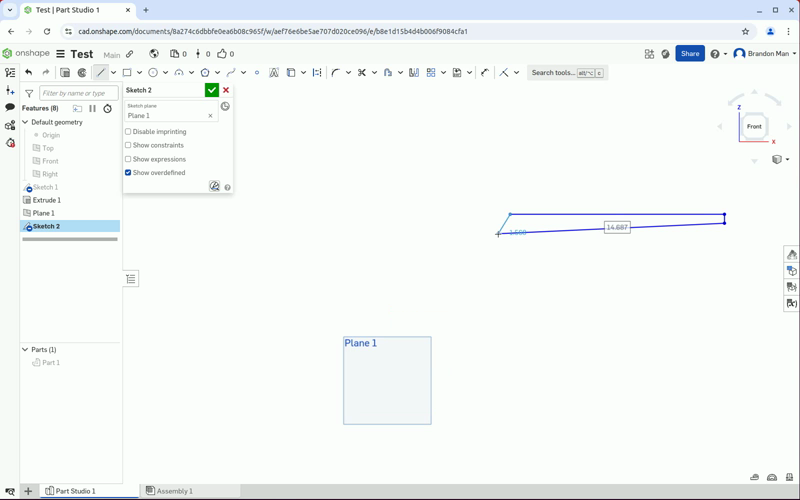
scroll(6)
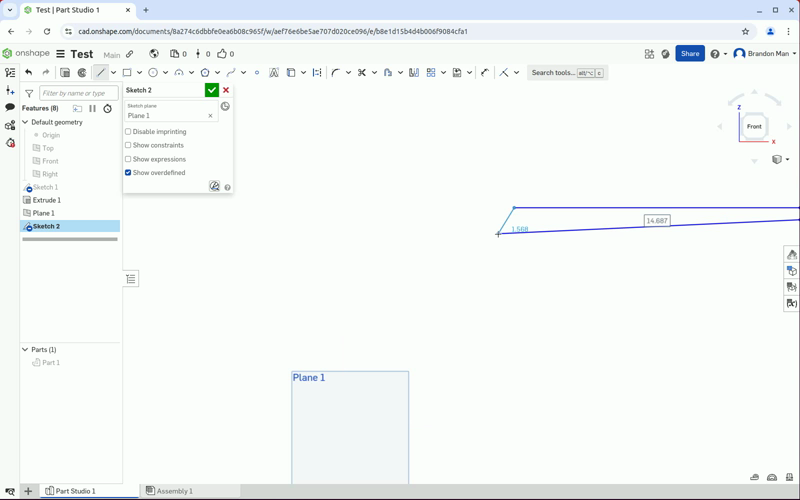
scroll(6)
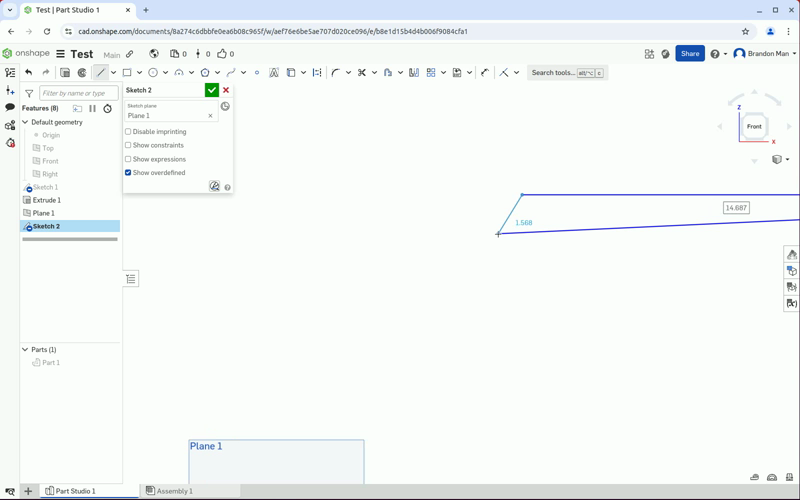
scroll(6)
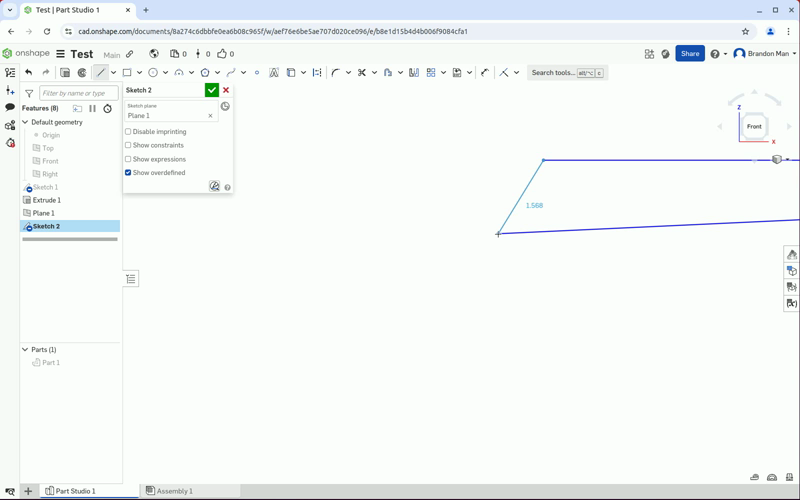
key_up(shift)
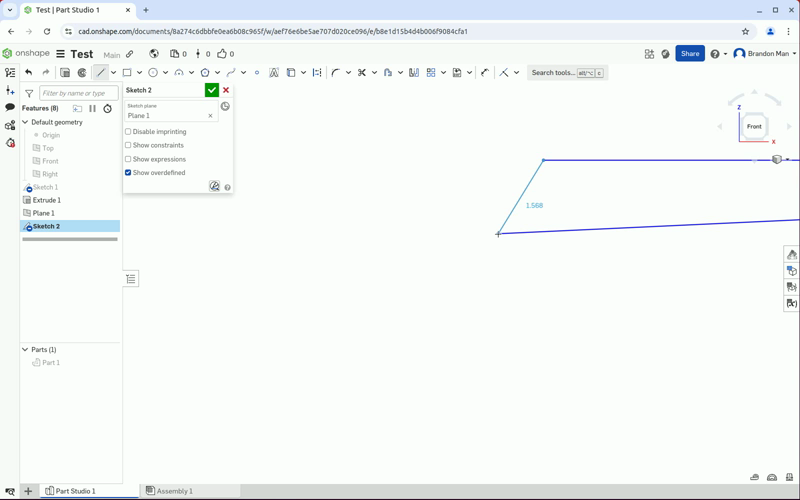
click(498, 233)
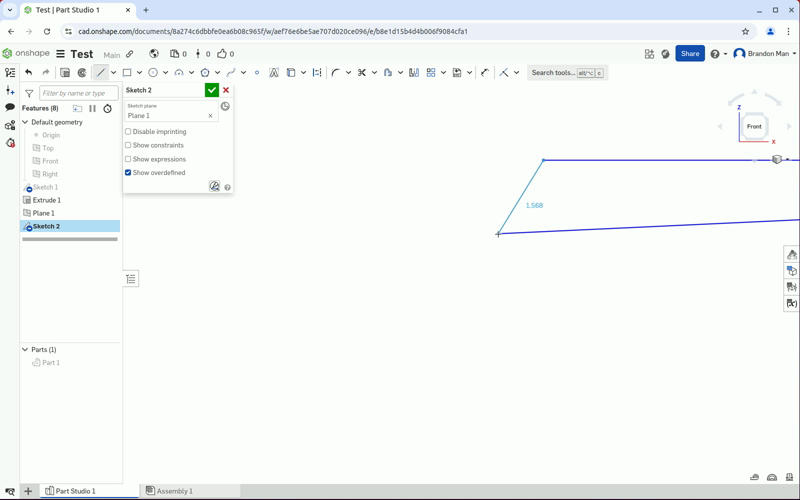
scroll(-6)
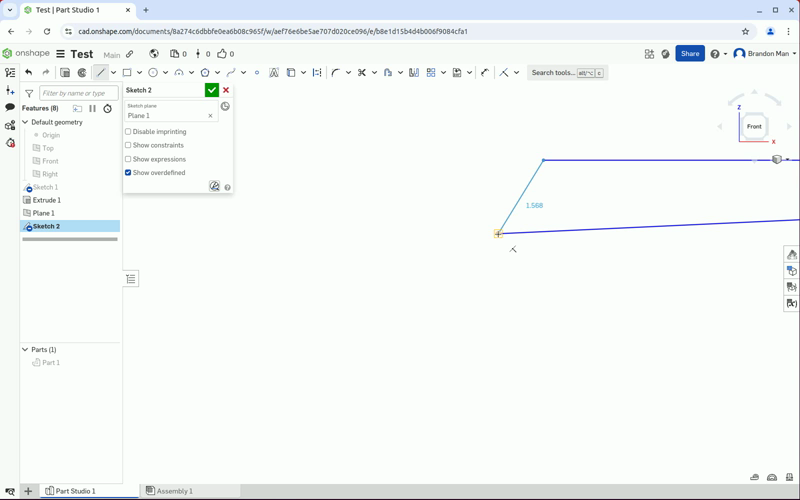
scroll(-6)
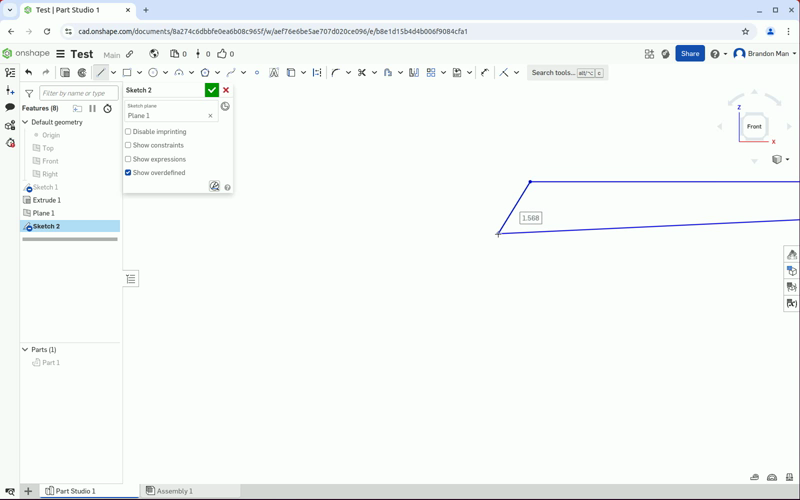
scroll(-6)
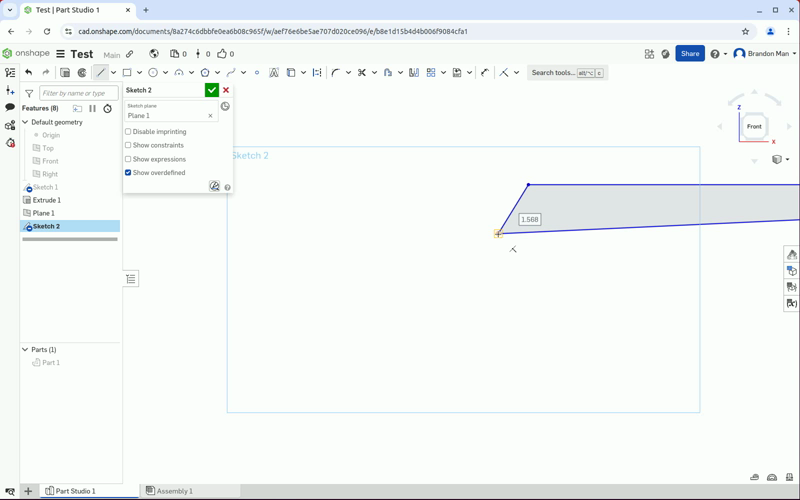
scroll(-6)
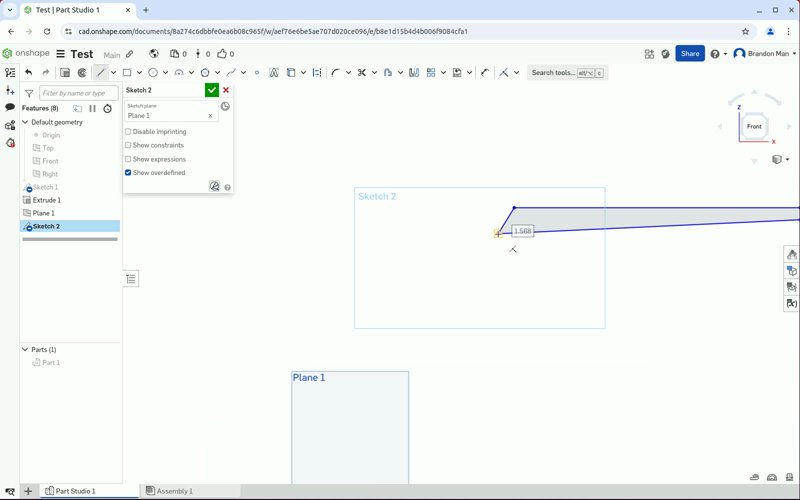
scroll(-6)
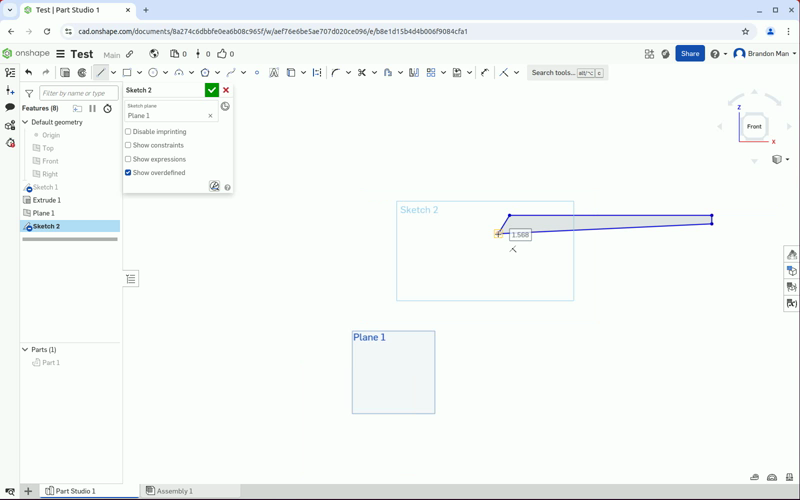
scroll(-6)
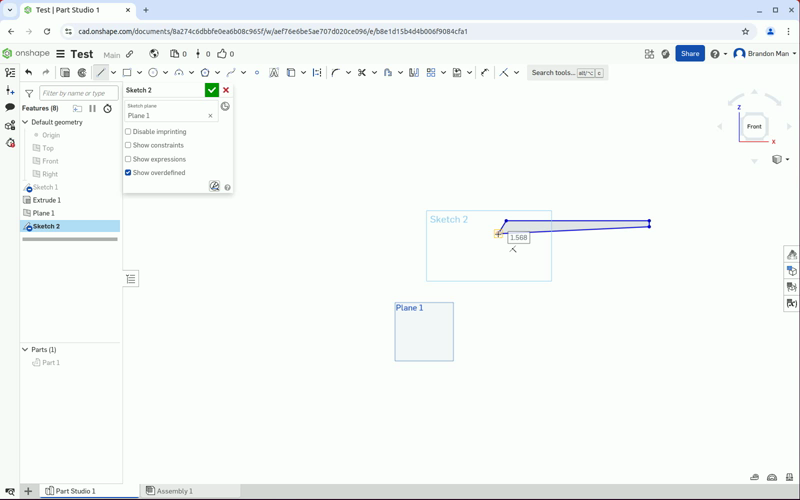
scroll(-6)
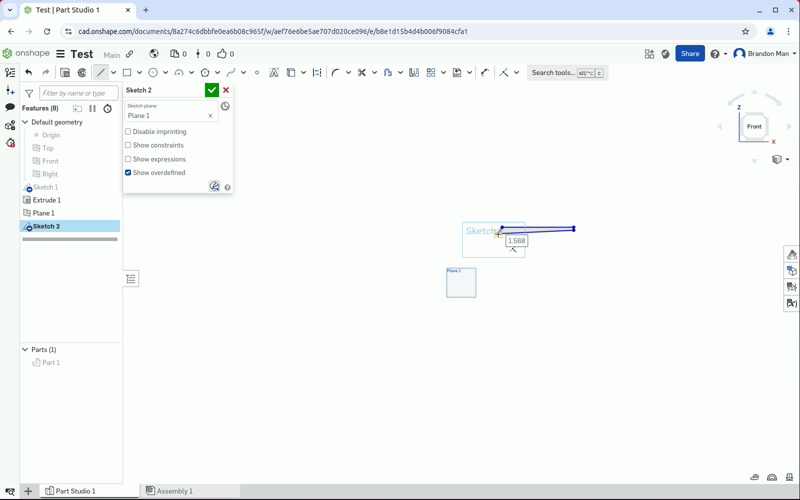
key(esc)
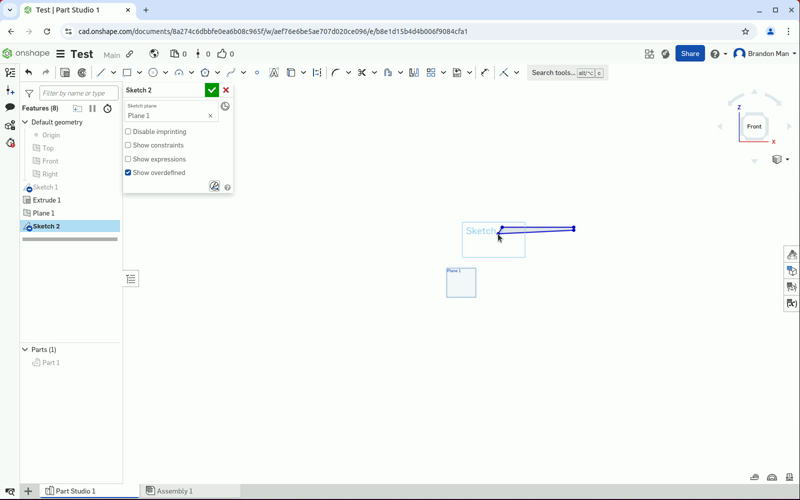
mouse_move(538, 228)
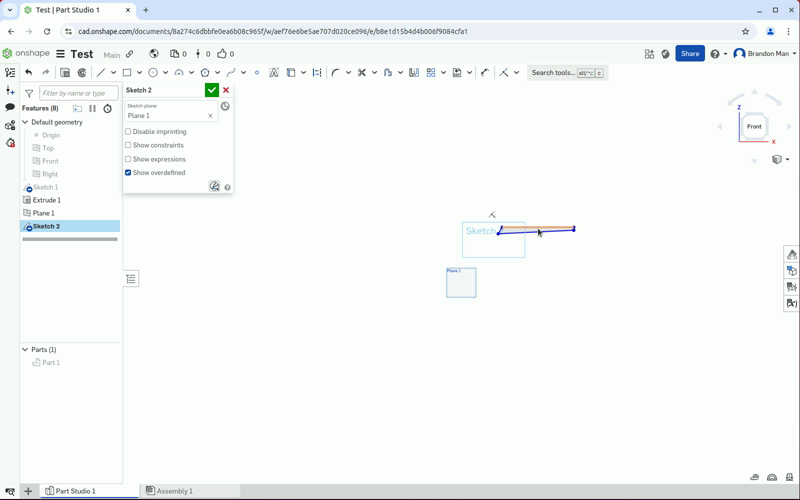
scroll(6)
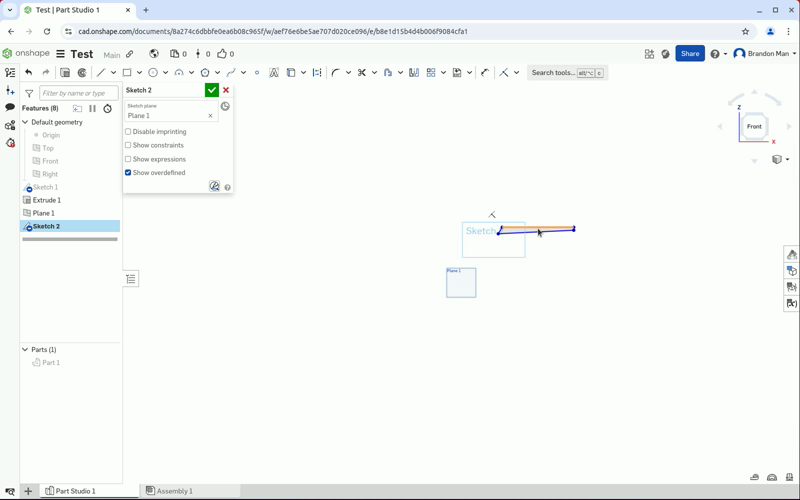
scroll(6)
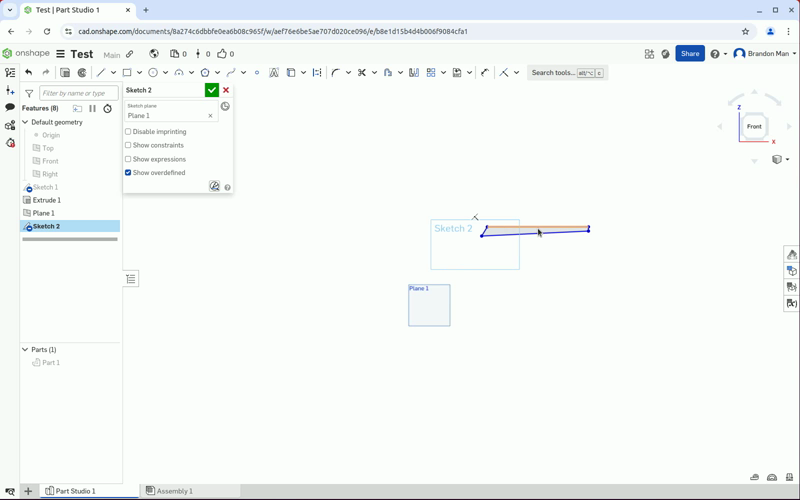
scroll(6)
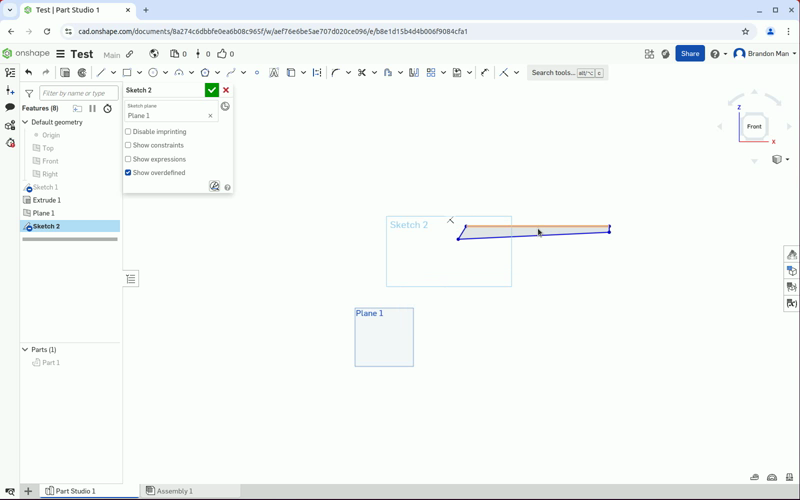
scroll(6)
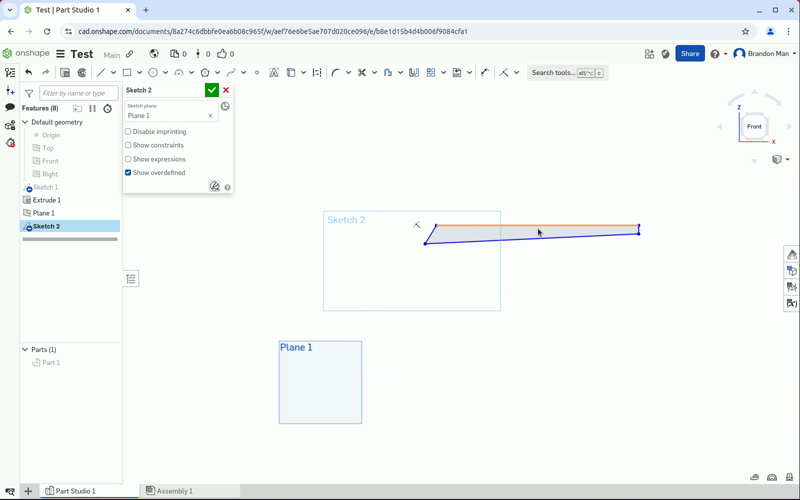
scroll(6)
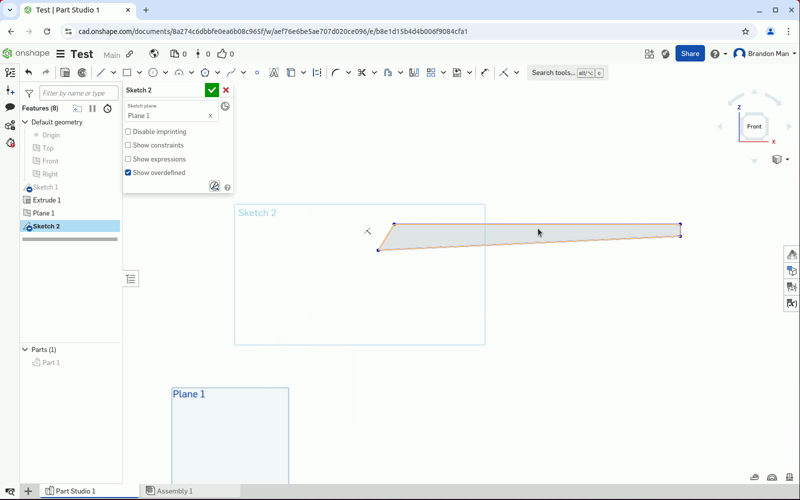
scroll(6)
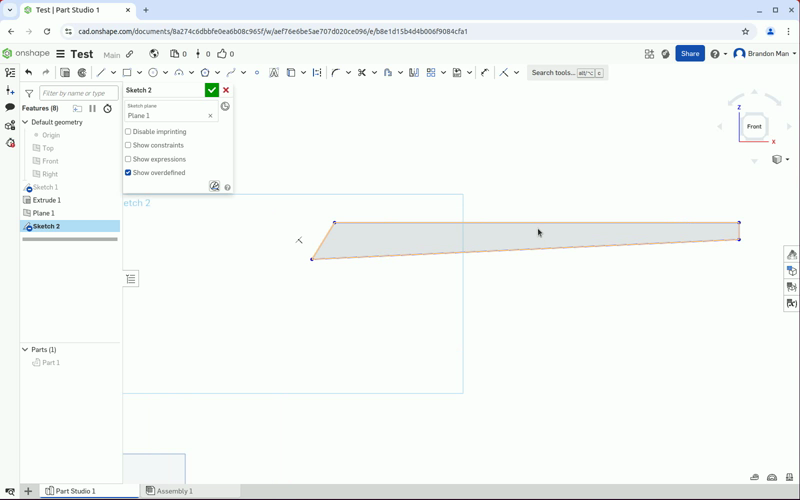
scroll(6)
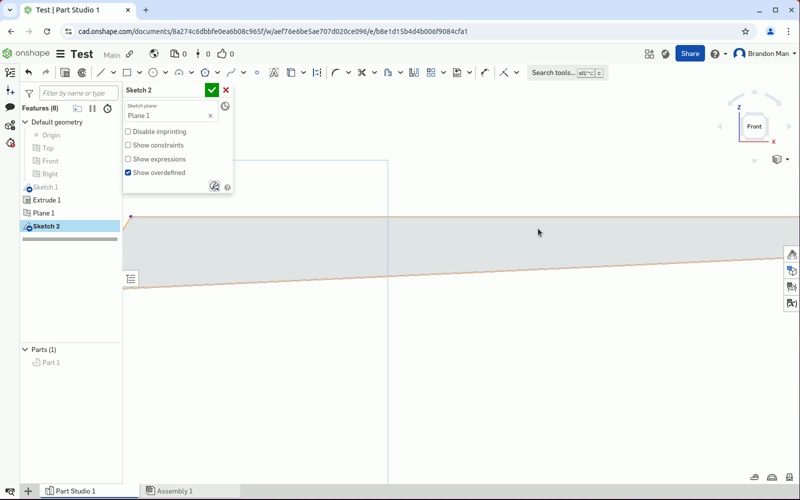
click(538, 228)
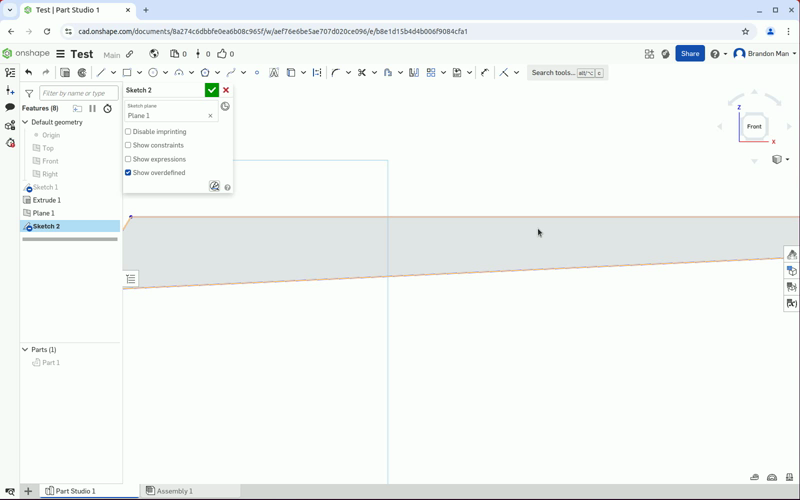
scroll(-6)
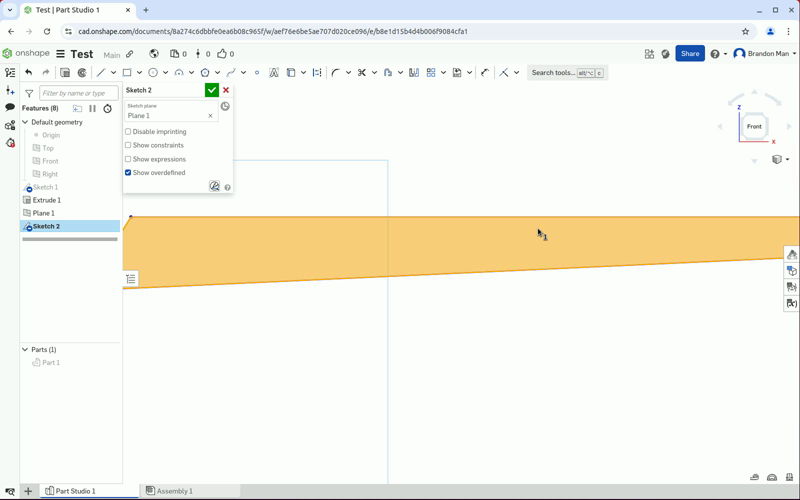
scroll(-6)
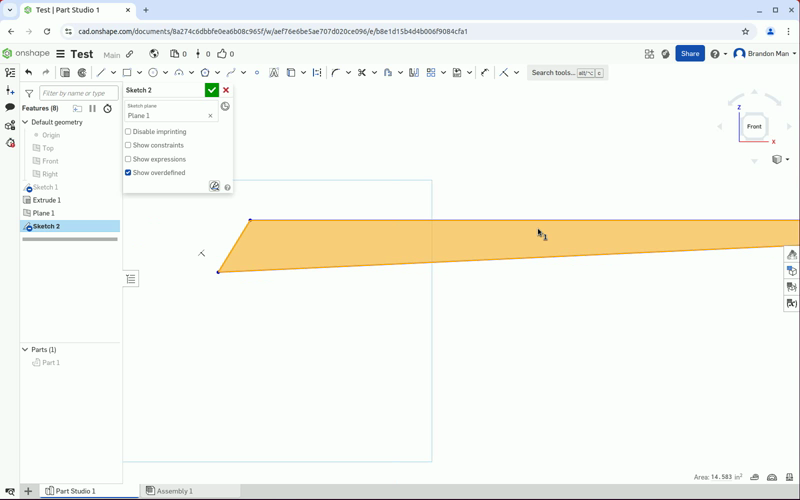
scroll(-6)
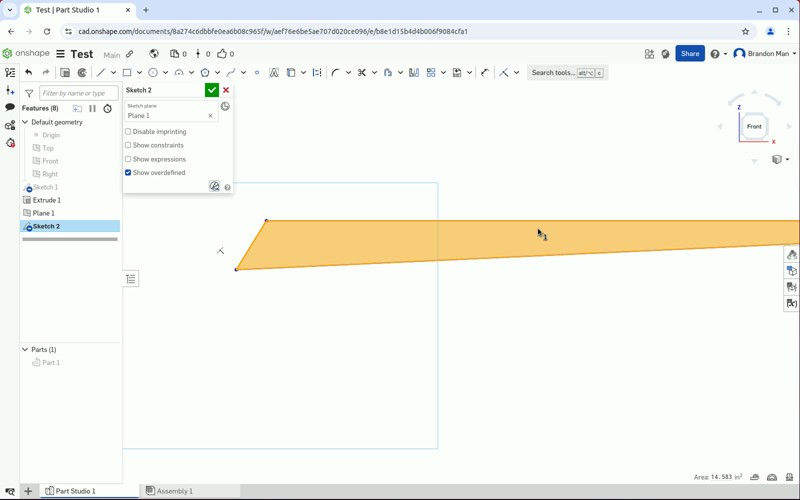
scroll(-6)
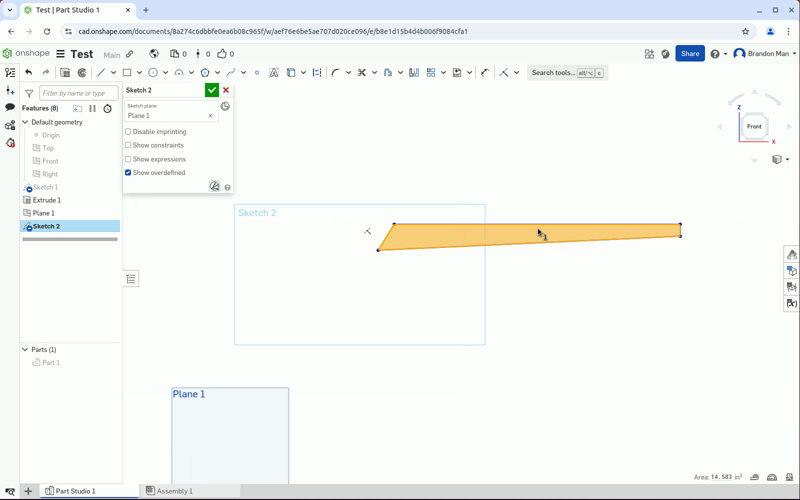
scroll(-6)
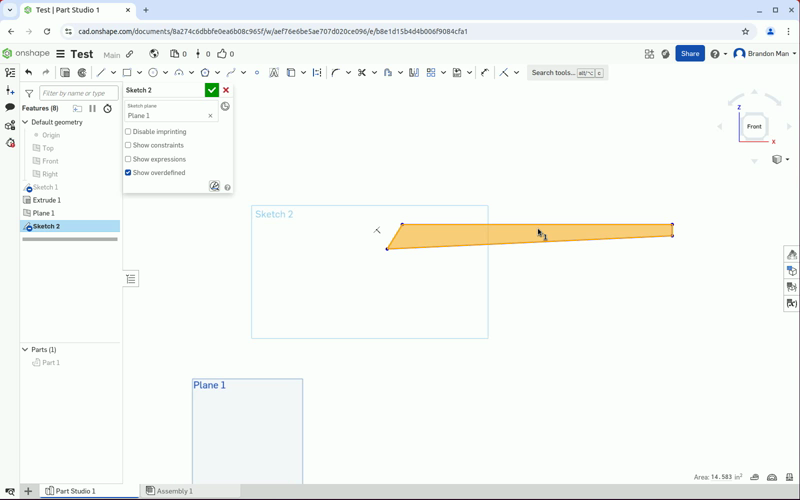
scroll(-6)
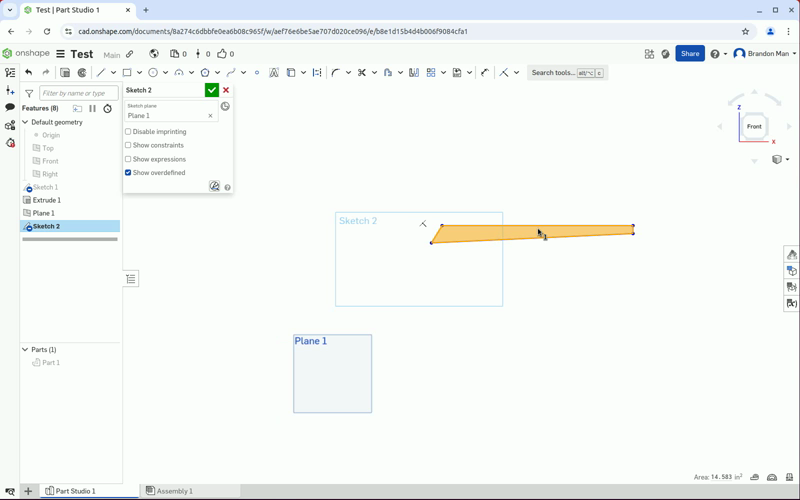
scroll(-6)
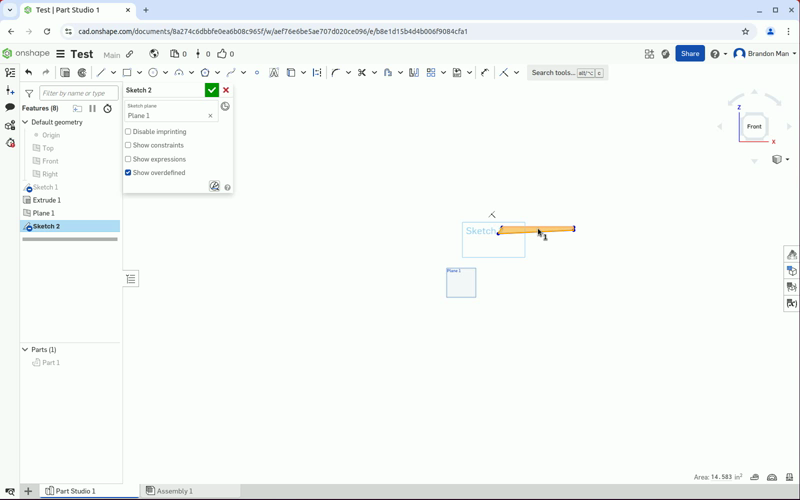
mouse_move(73, 352)
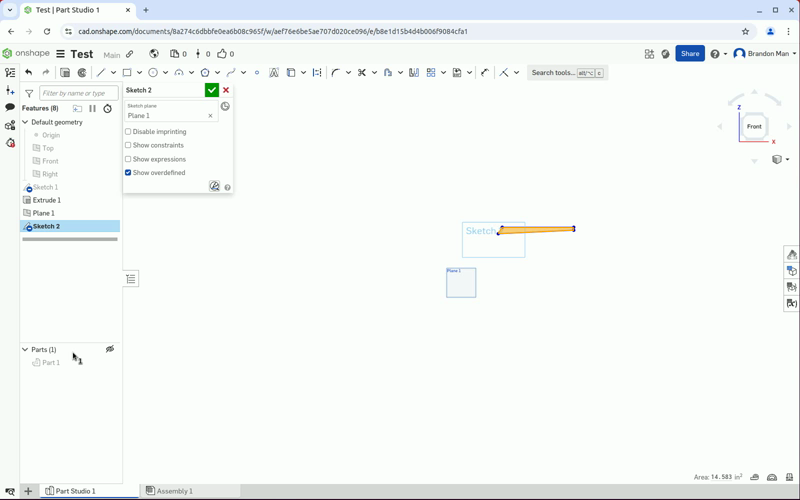
key(shift+y)
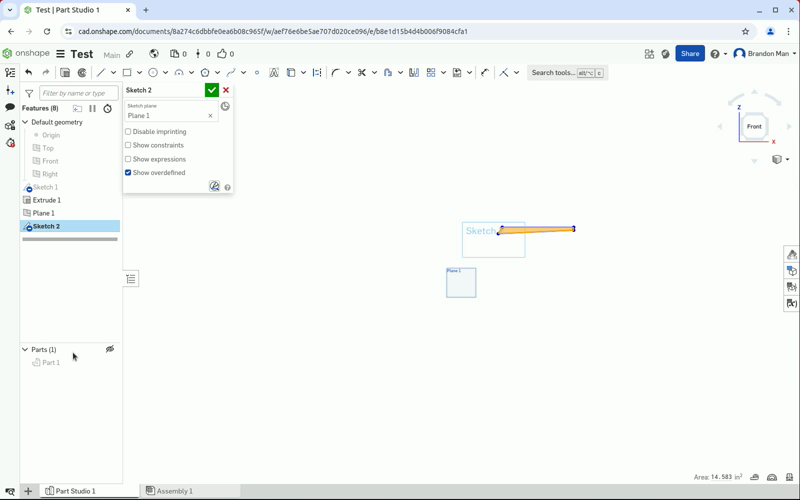
key(shift+e)
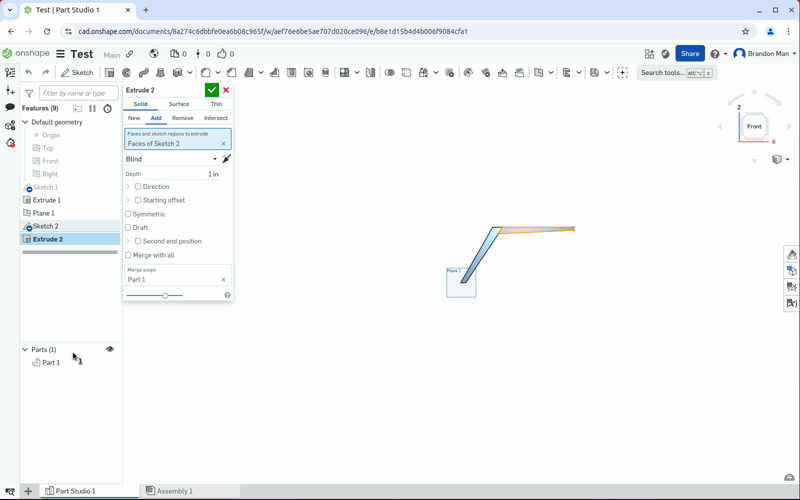
mouse_move(143, 106)
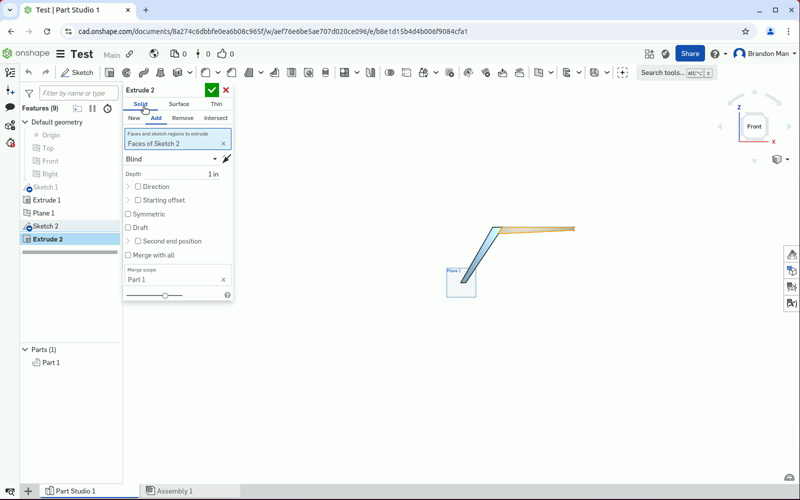
click(143, 106)
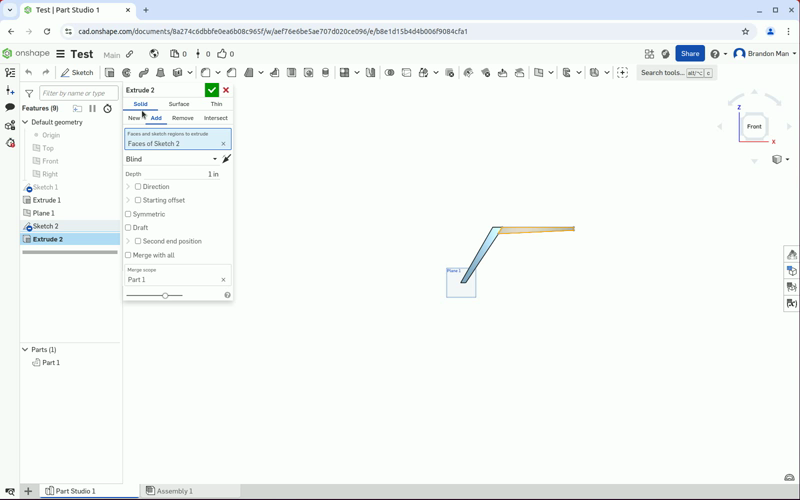
mouse_move(137, 120)
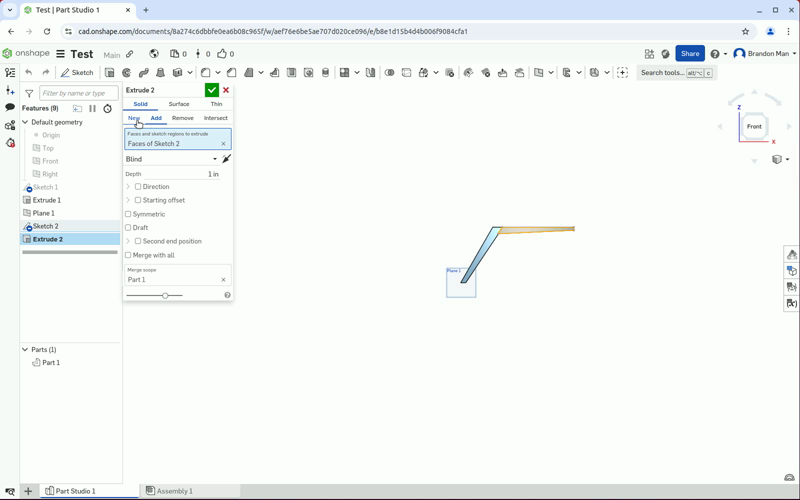
click(137, 120)
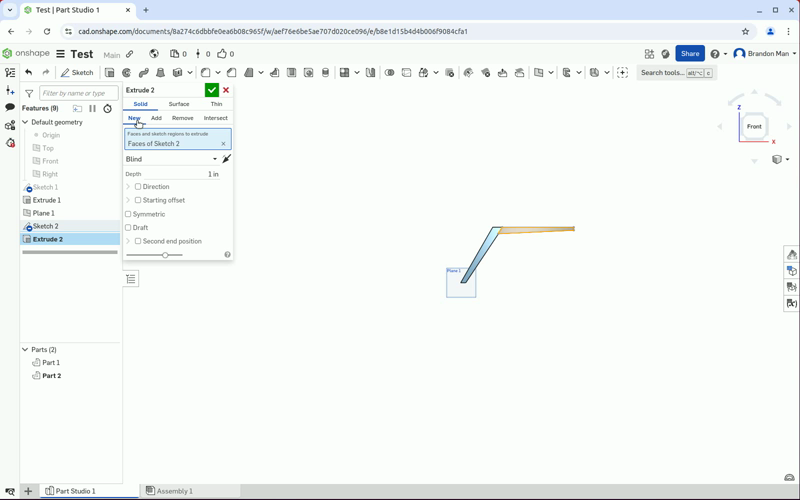
key(tab, 4)
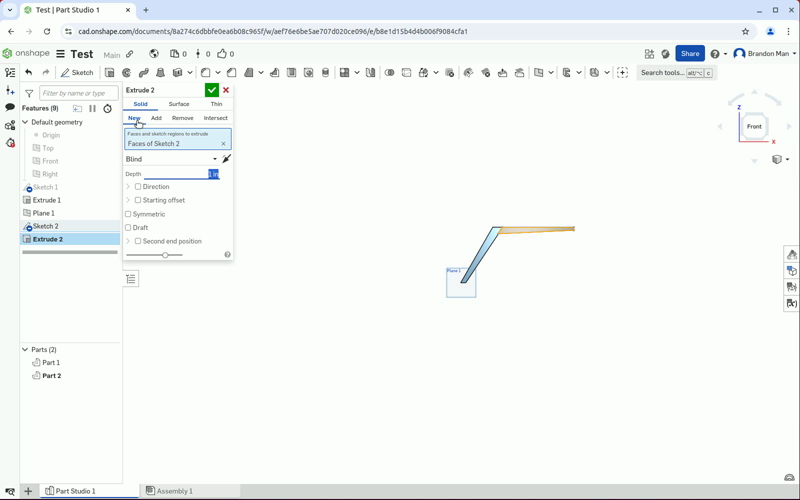
text(-0.963)
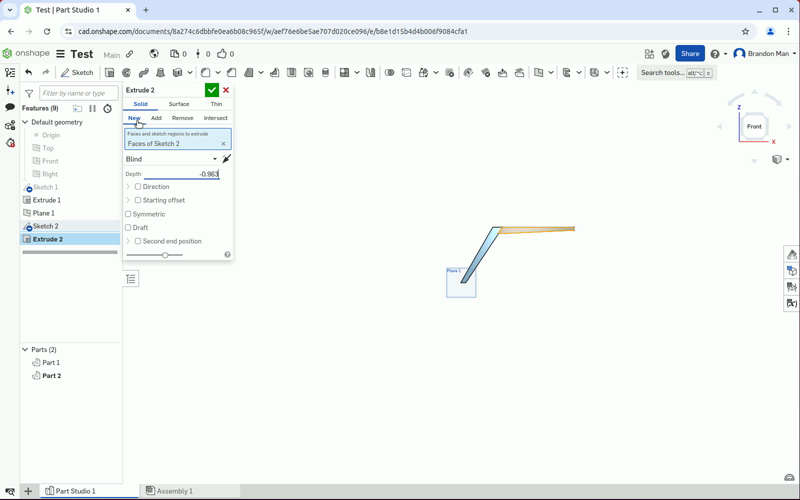
key(enter)
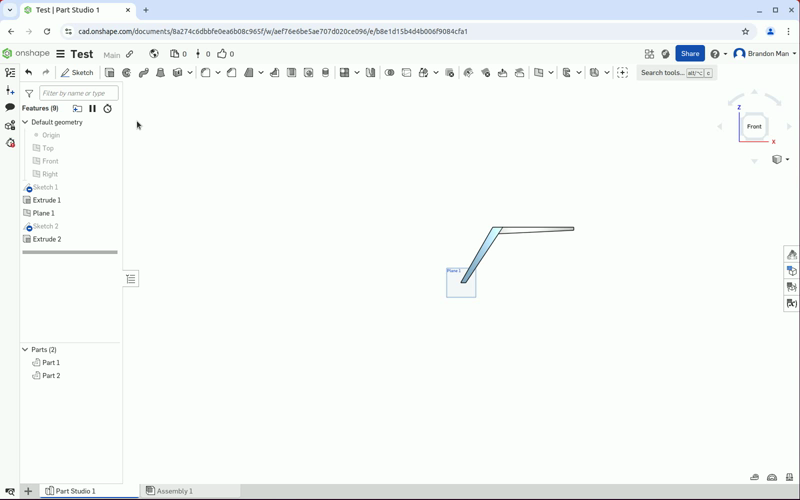
key(shift+h)
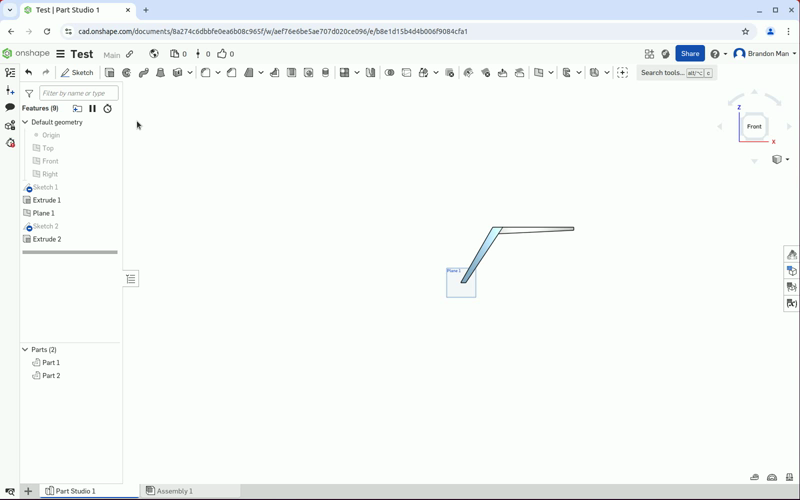
key(shift+h)
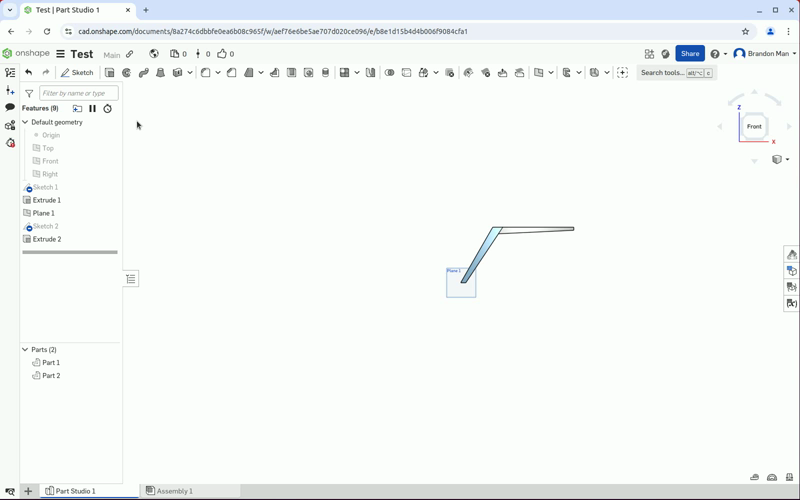
mouse_move(73, 189)
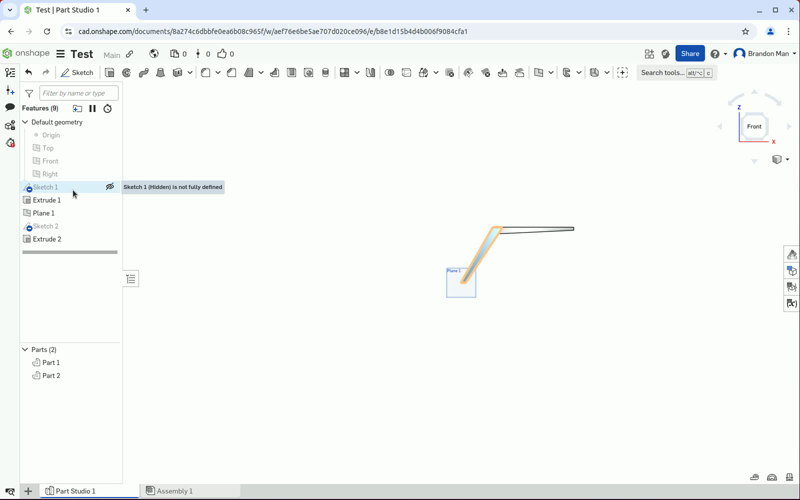
click(73, 189)
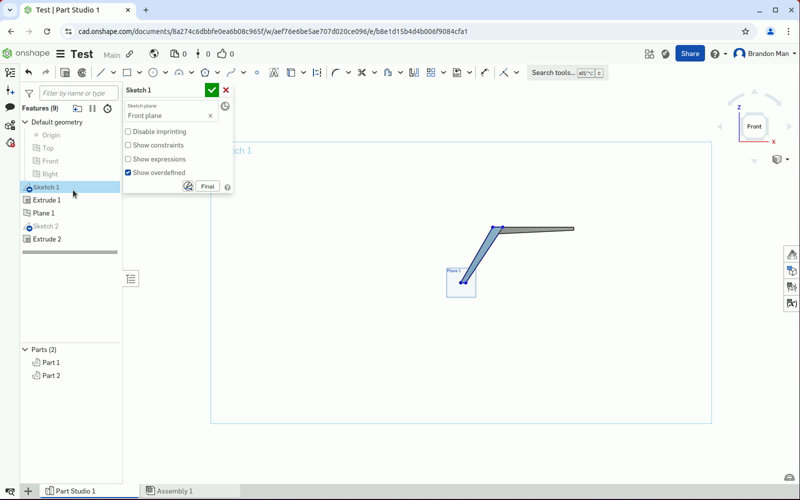
mouse_move(229, 92)
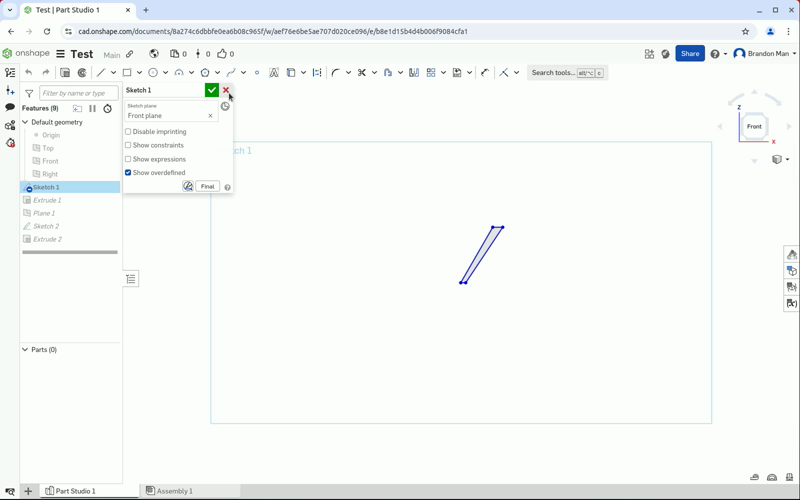
click(229, 92)
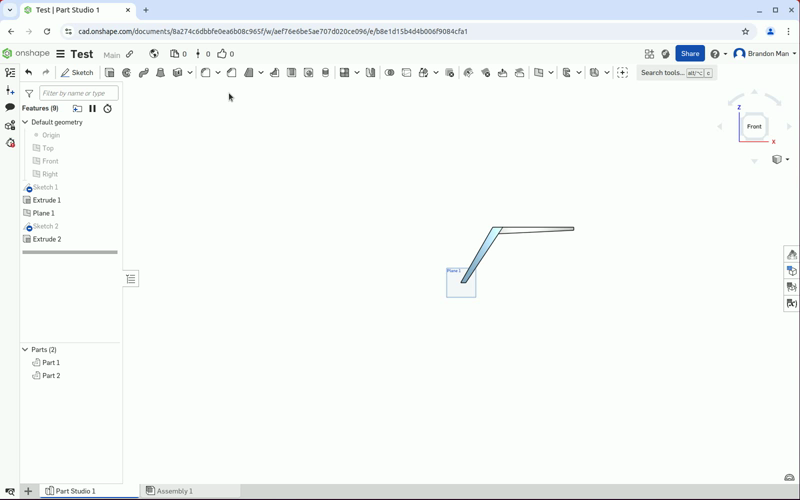
mouse_move(73, 352)
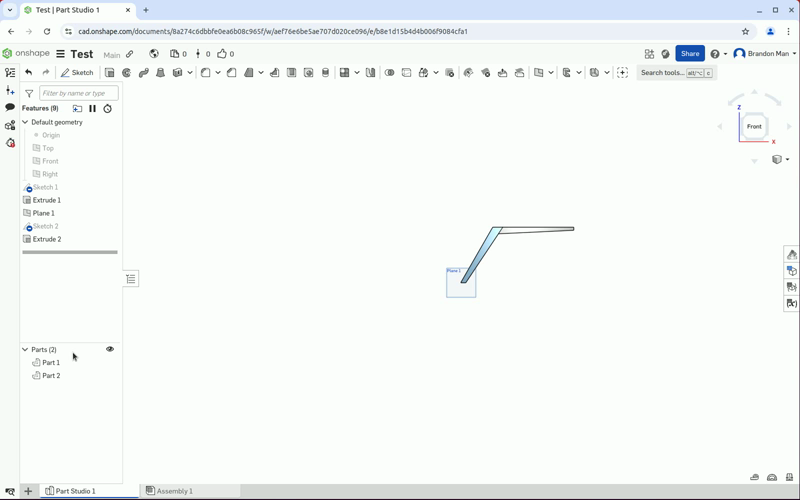
key(y)
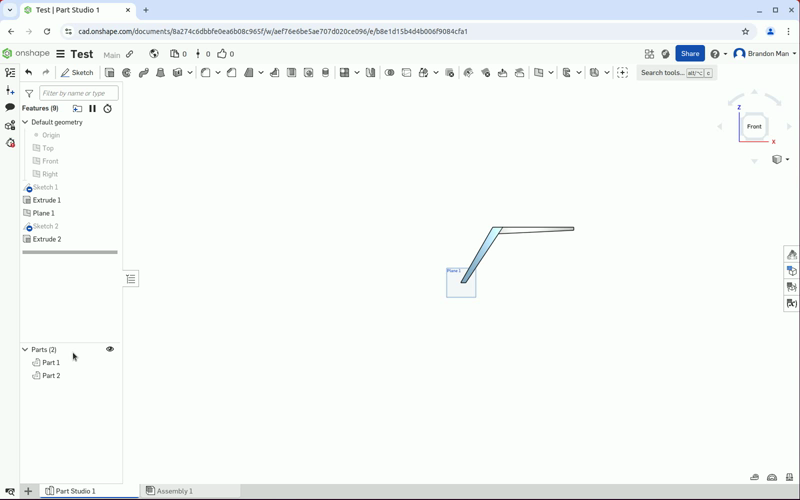
key(shift+p)
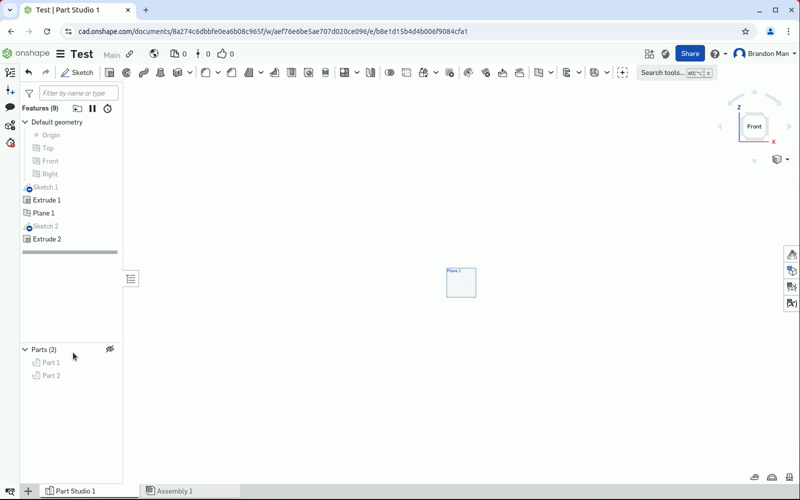
key(space)
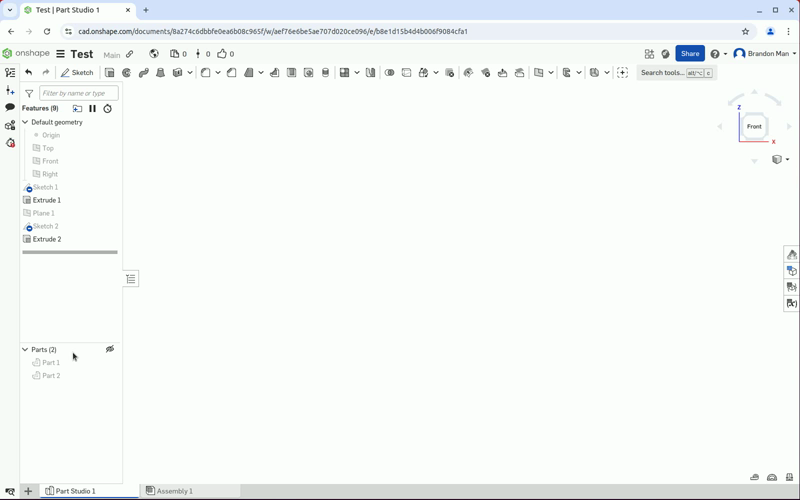
key_down(shift)
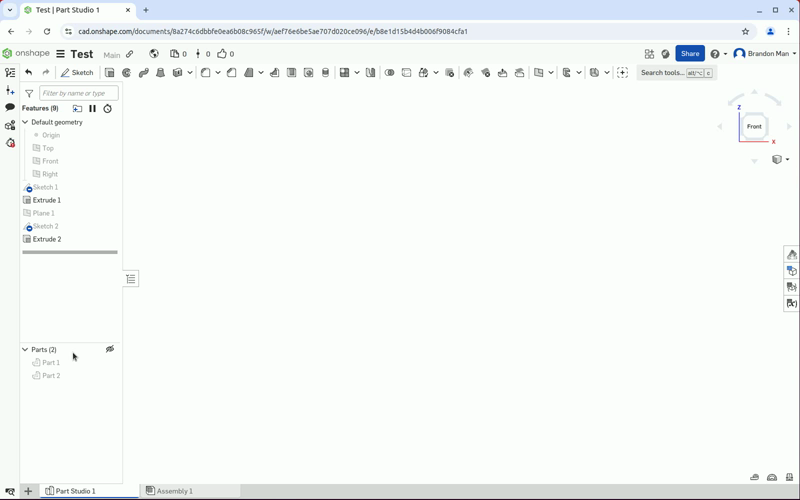
key(down)
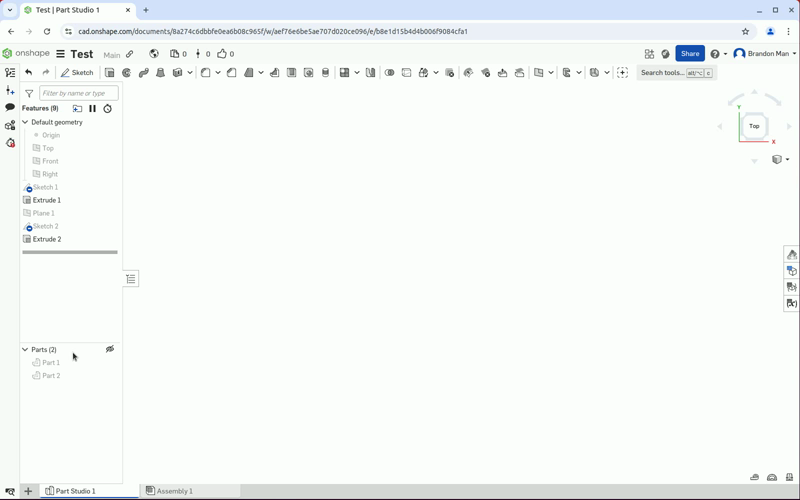
key_up(shift)
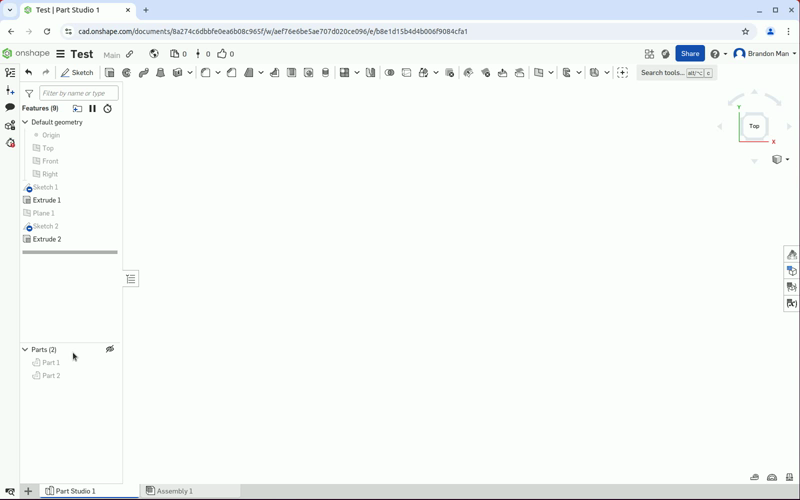
mouse_move(73, 352)
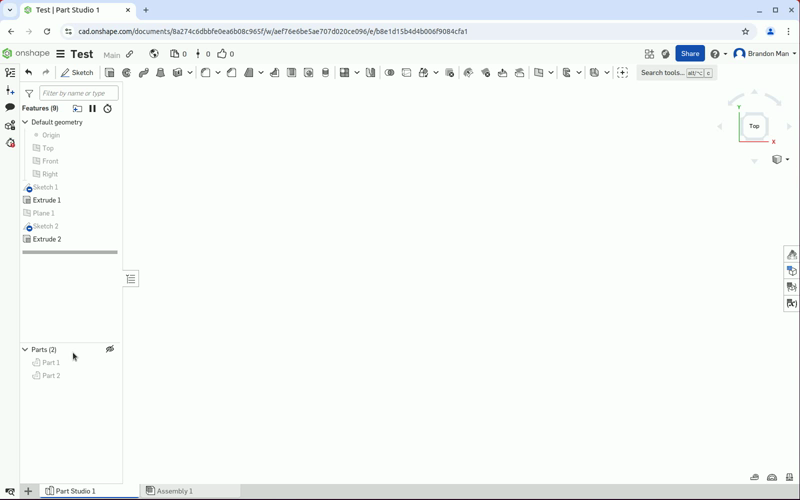
key(shift+y)
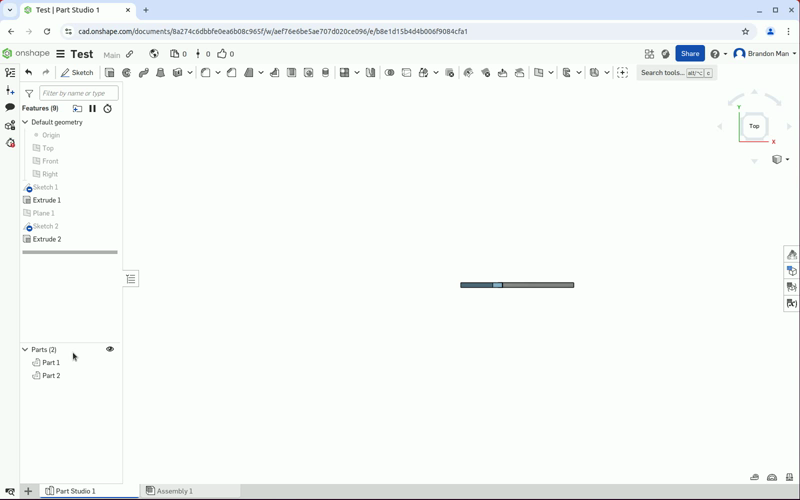
mouse_move(541, 75)
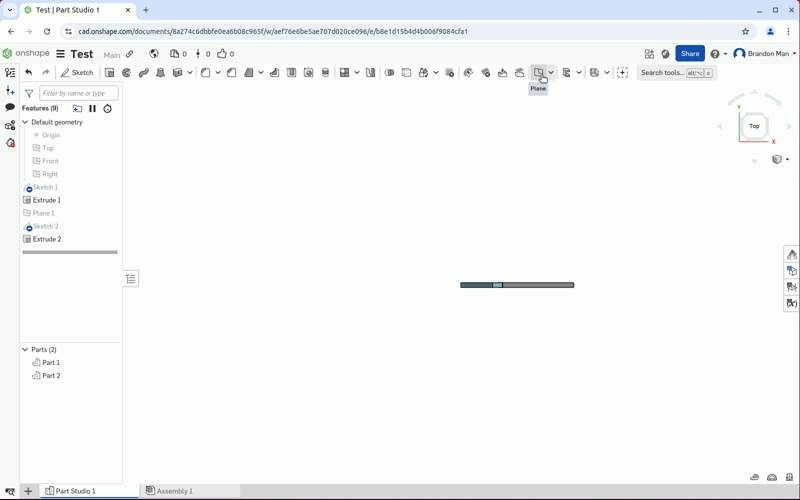
click(541, 75)
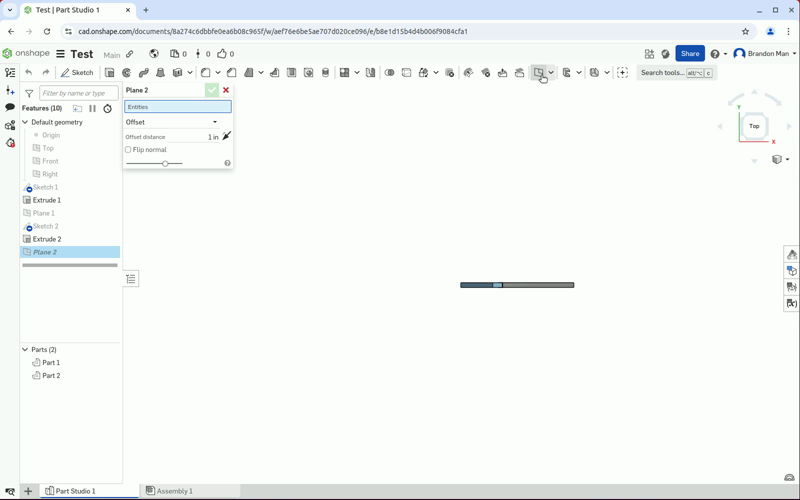
mouse_move(73, 150)
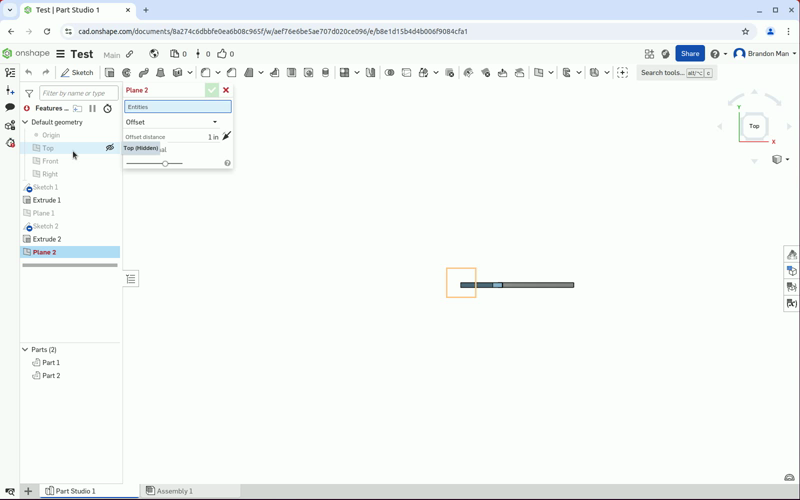
click(73, 150)
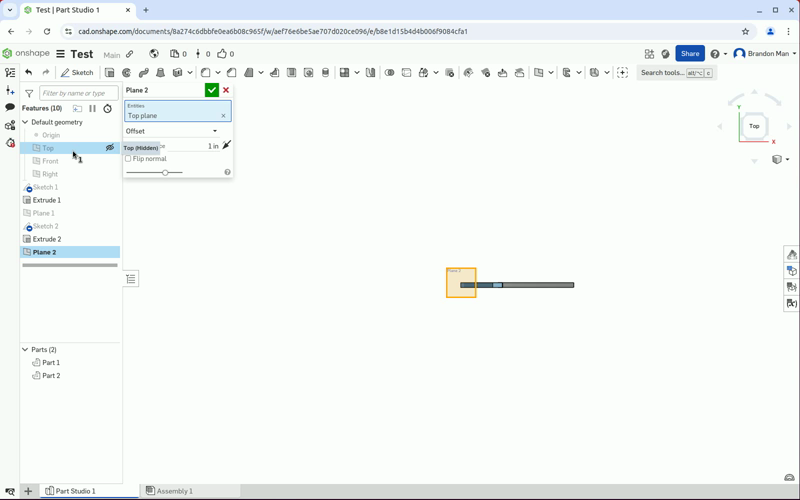
key(tab, 2)
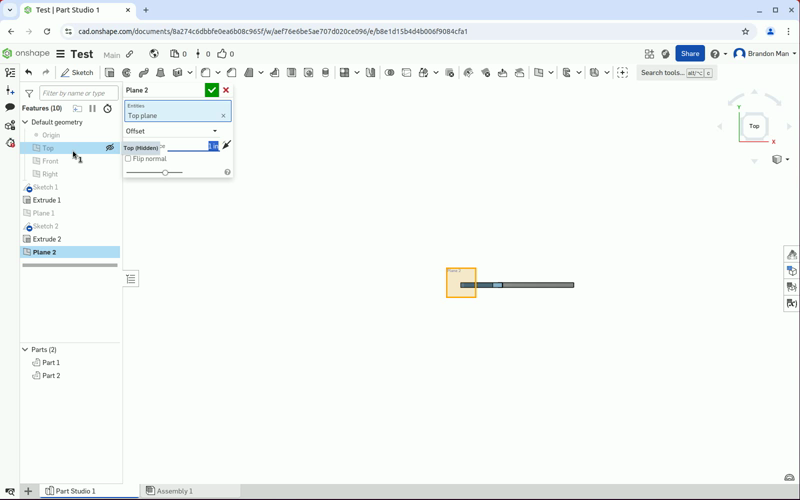
text(11.308)
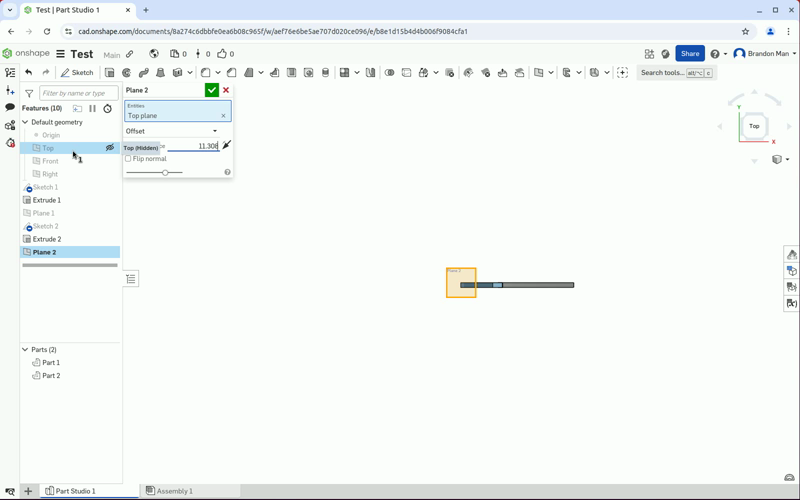
key(enter, 2)
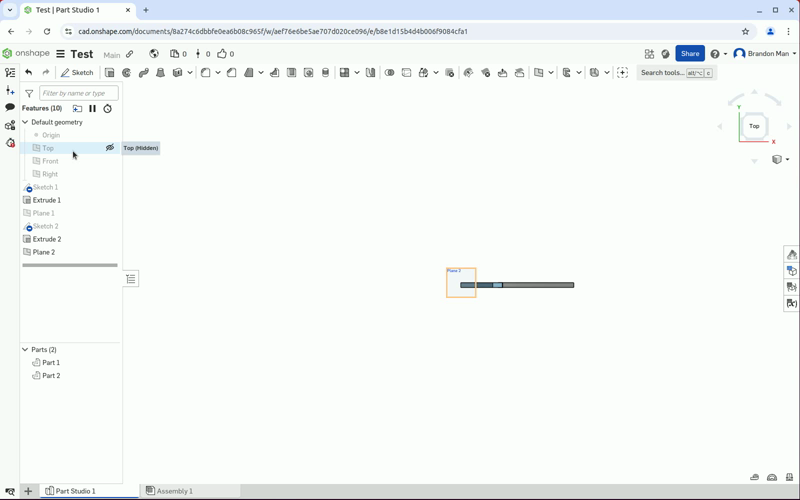
key(shift+s)
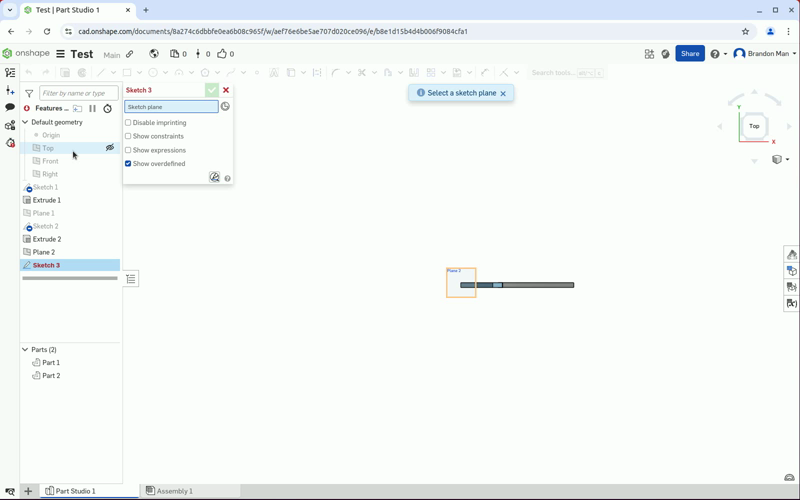
mouse_move(73, 254)
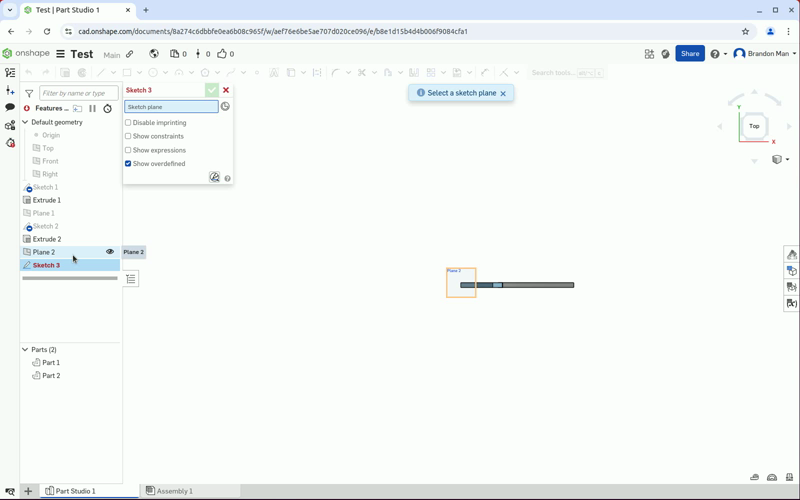
click(73, 254)
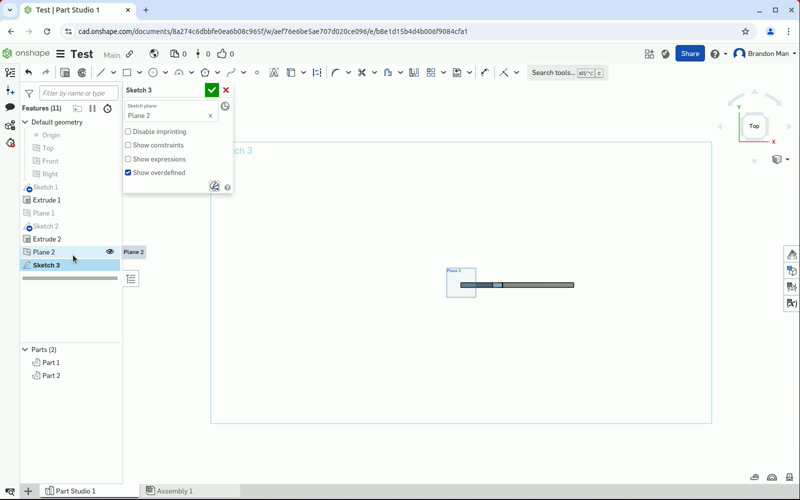
mouse_move(73, 352)
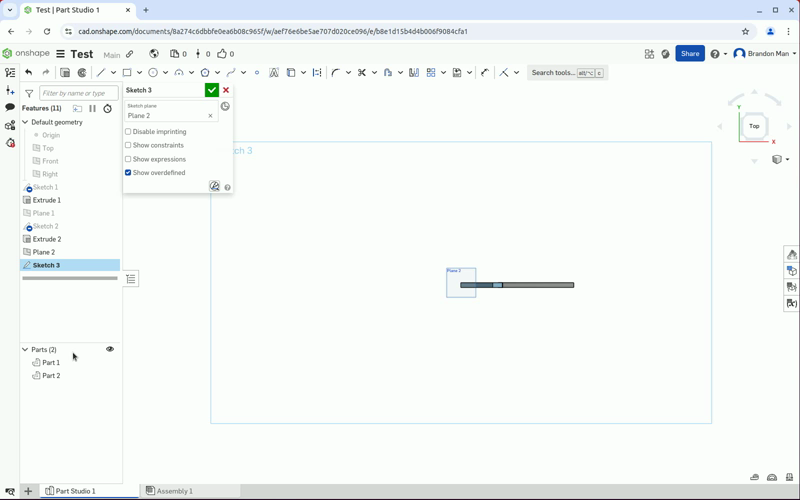
key(y)
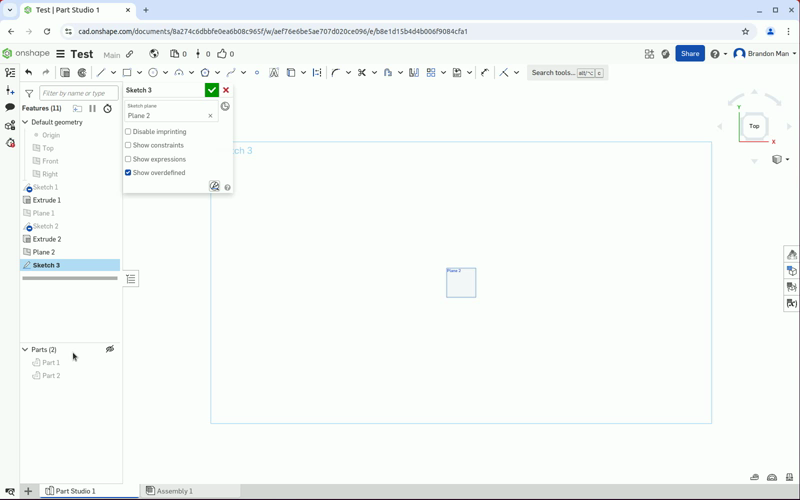
key(l)
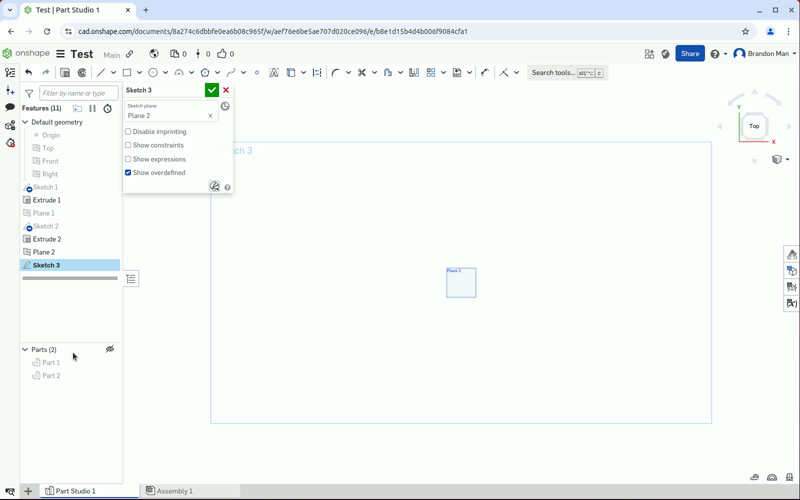
key_down(shift)
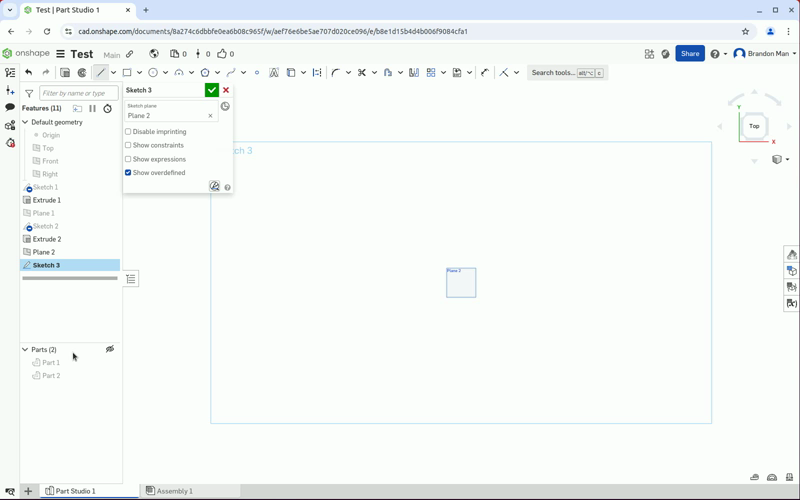
mouse_move(508, 287)
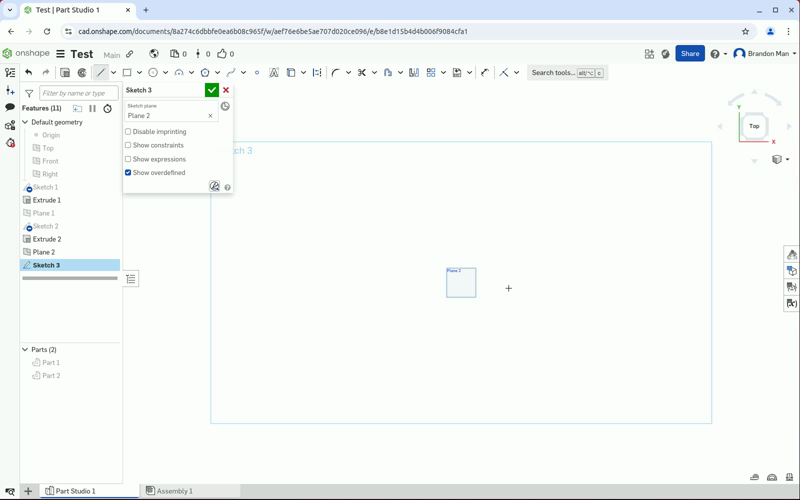
click(508, 287)
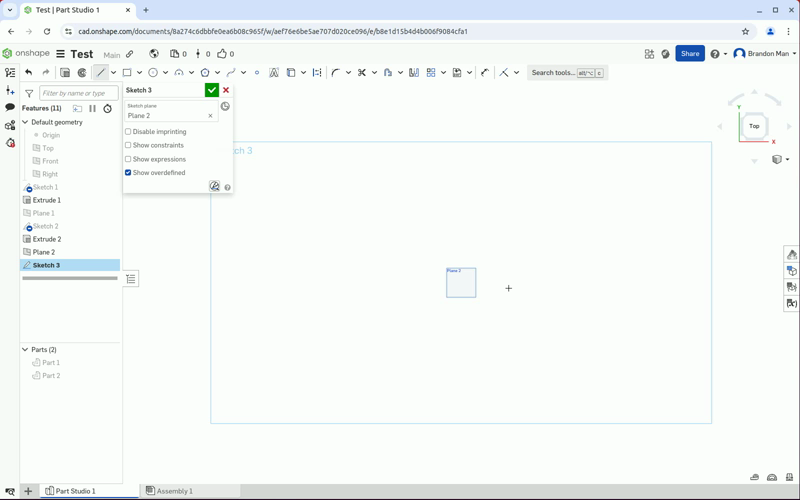
key_up(shift)
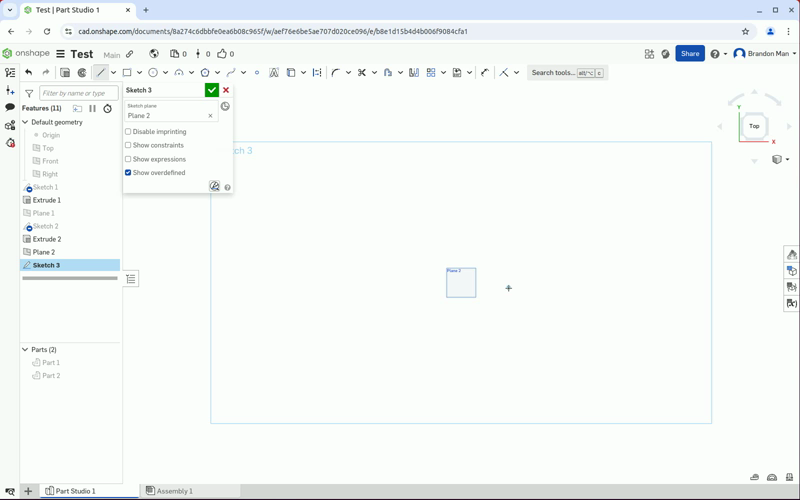
key_down(shift)
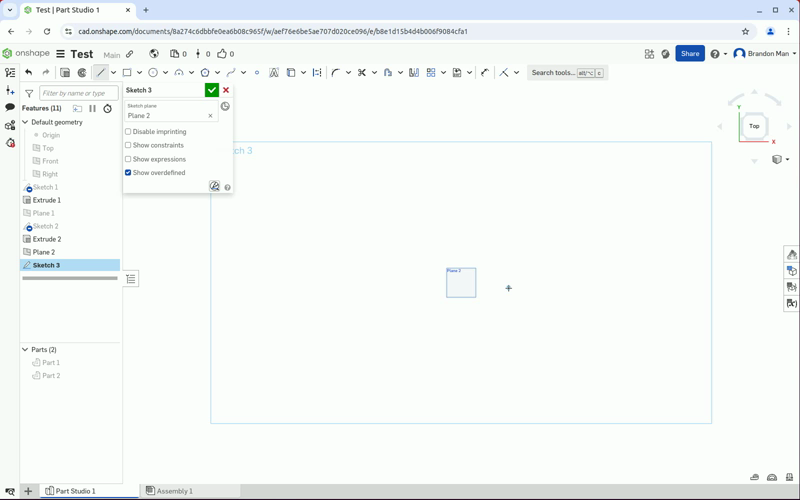
mouse_move(538, 287)
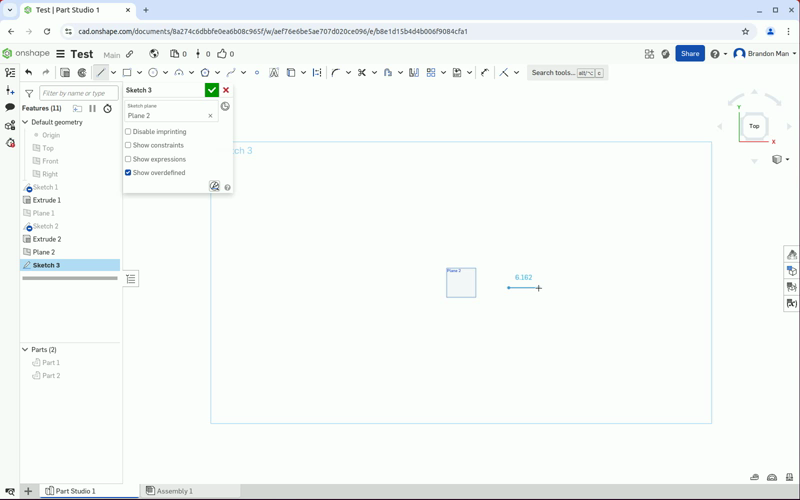
mouse_move(515, 287)
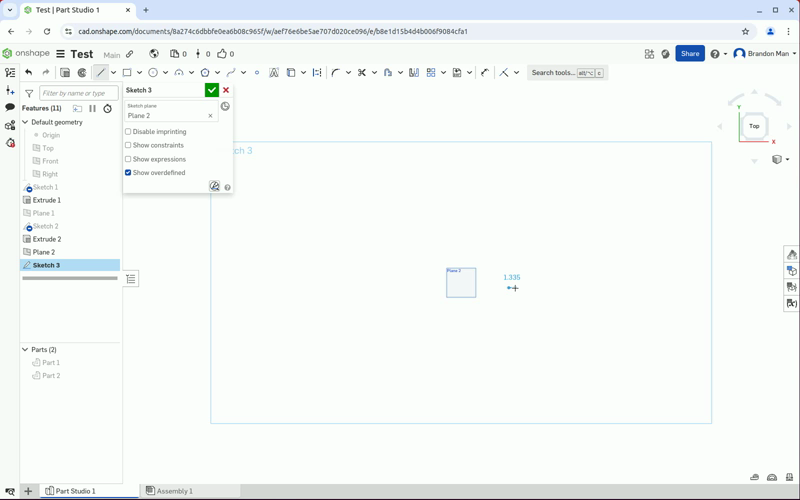
scroll(6)
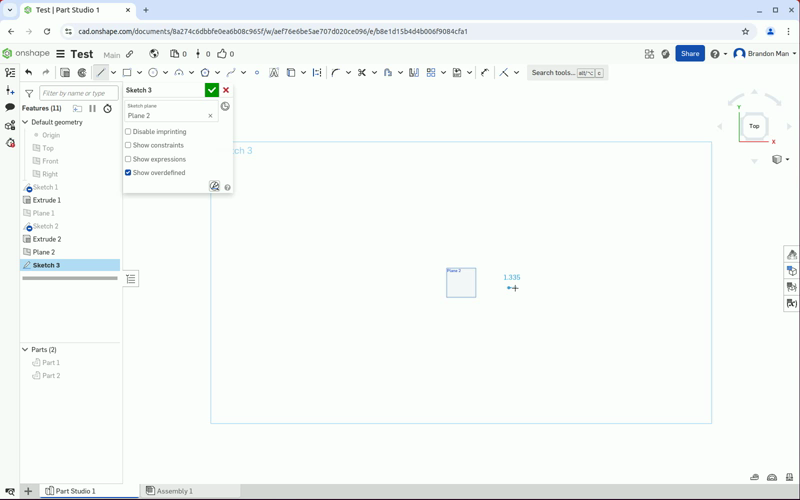
scroll(6)
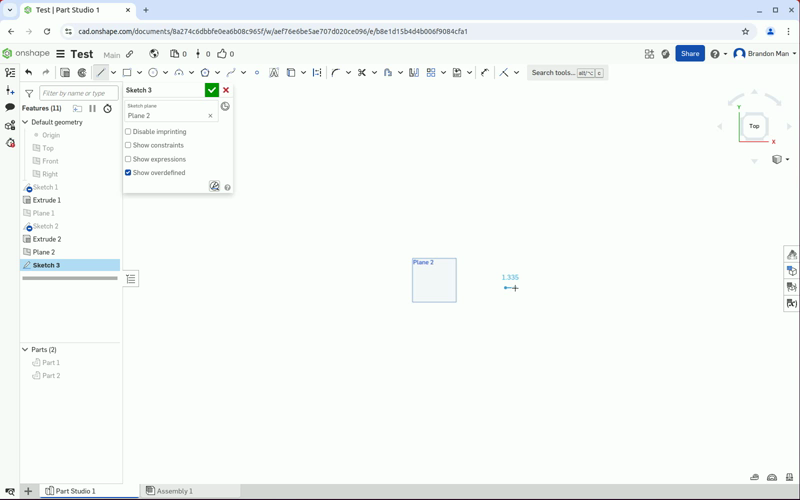
scroll(6)
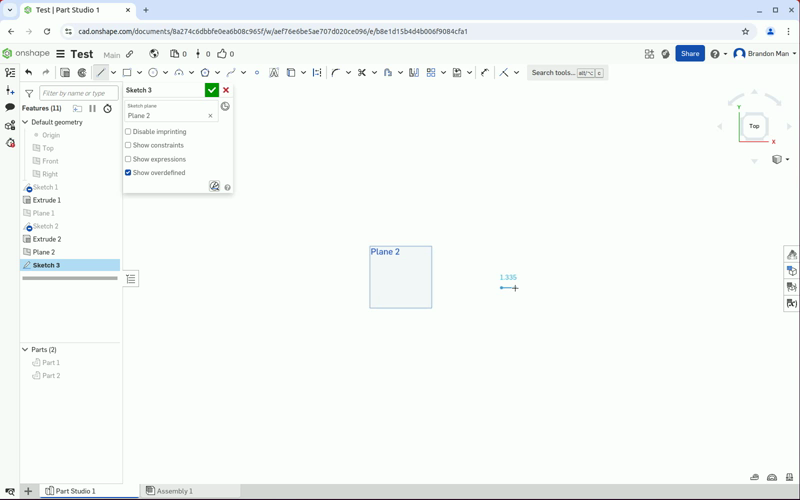
scroll(6)
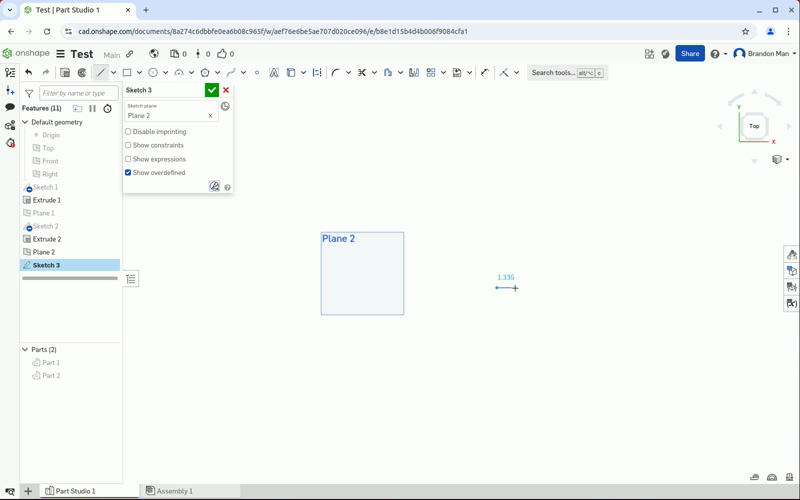
scroll(6)
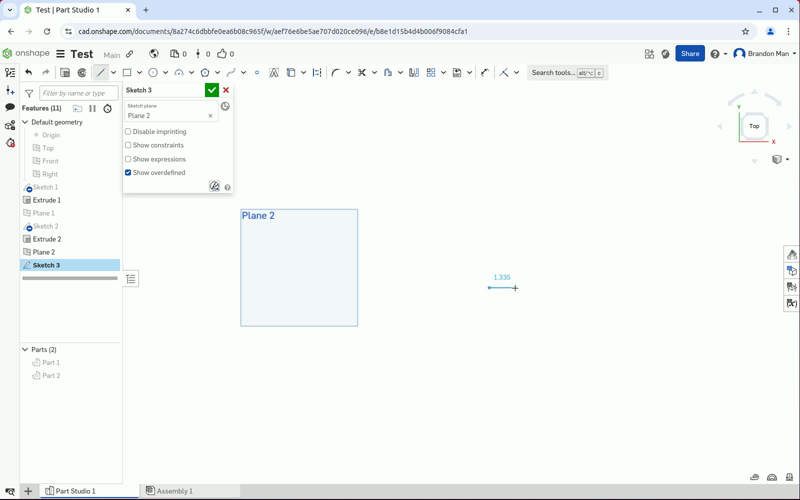
scroll(6)
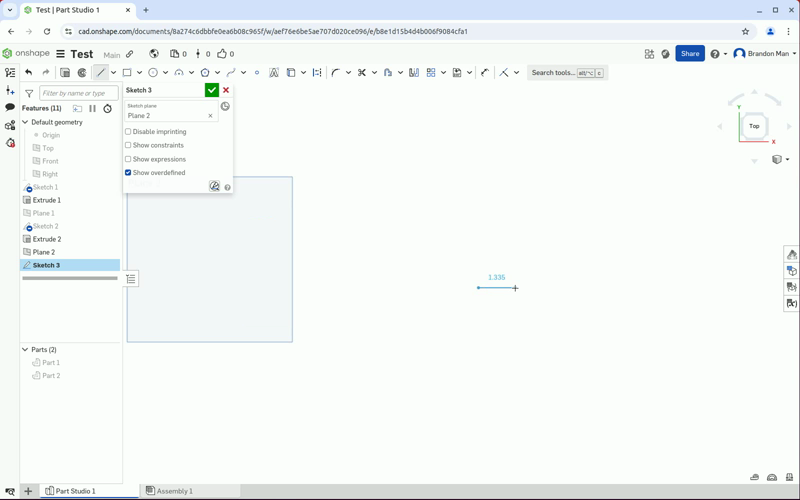
scroll(6)
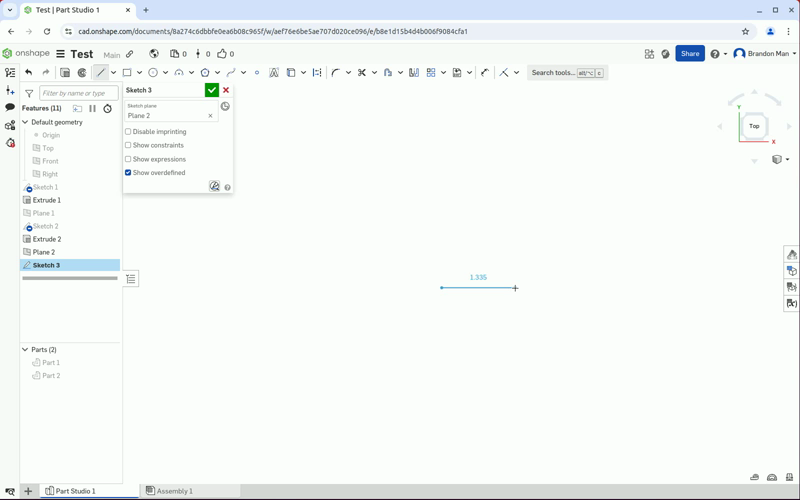
click(515, 287)
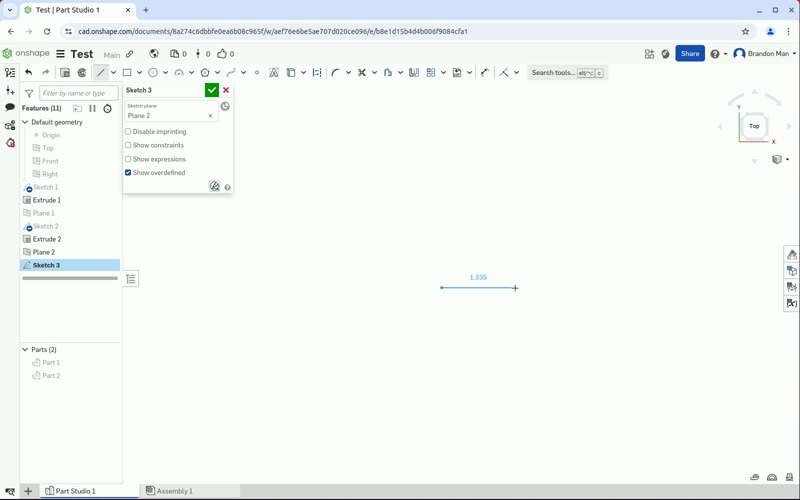
scroll(-6)
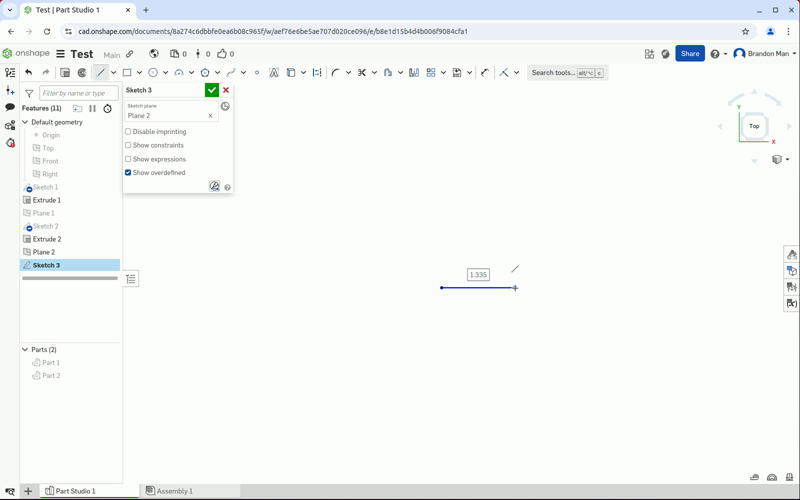
scroll(-6)
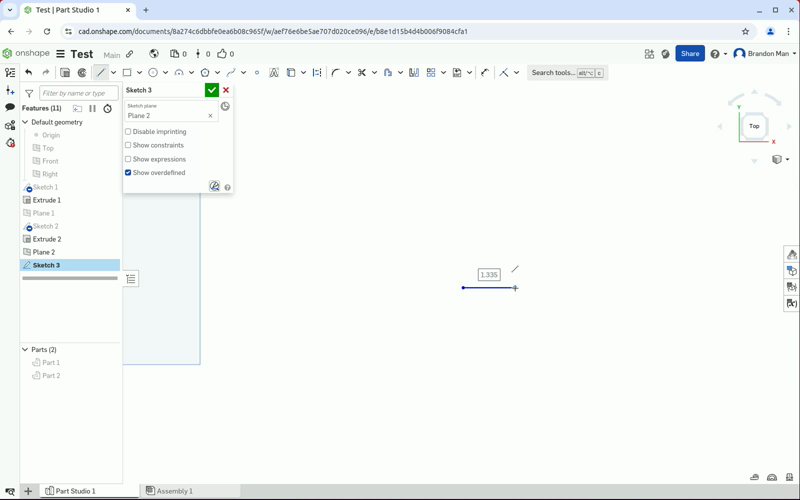
scroll(-6)
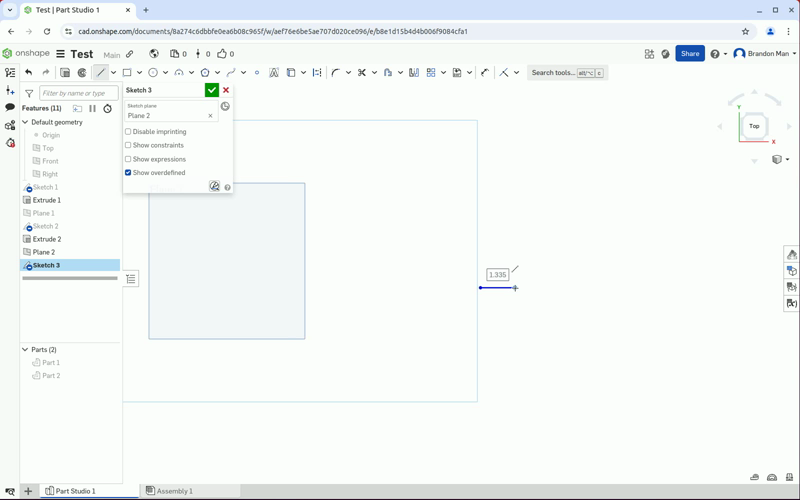
scroll(-6)
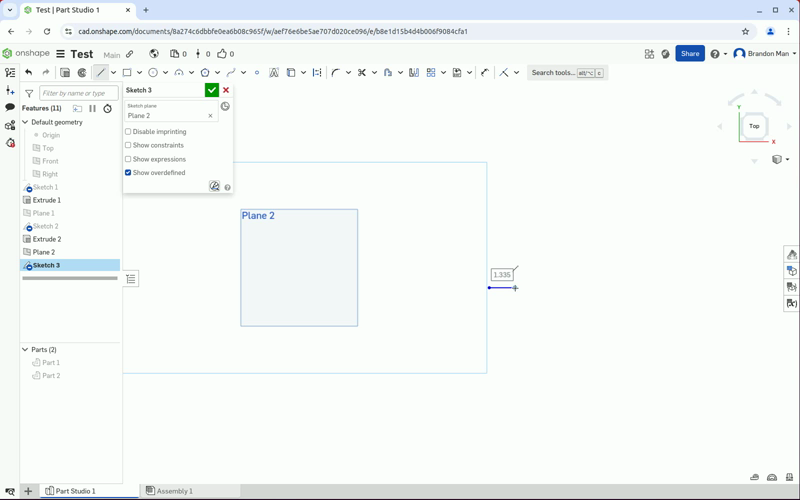
scroll(-6)
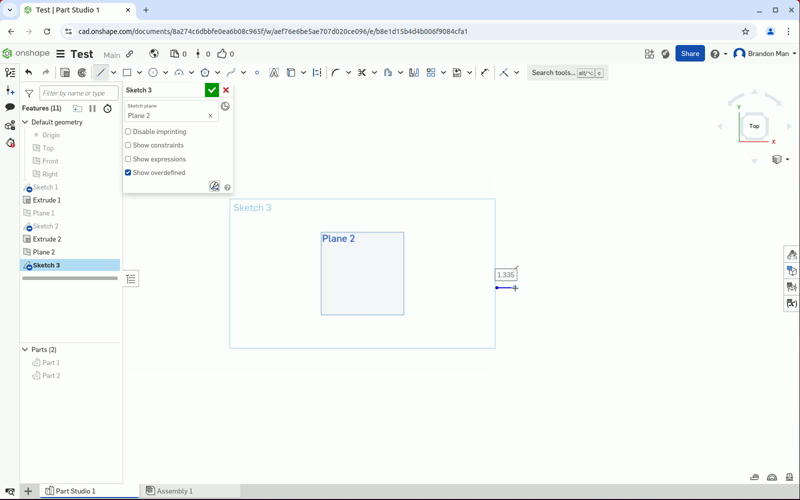
scroll(-6)
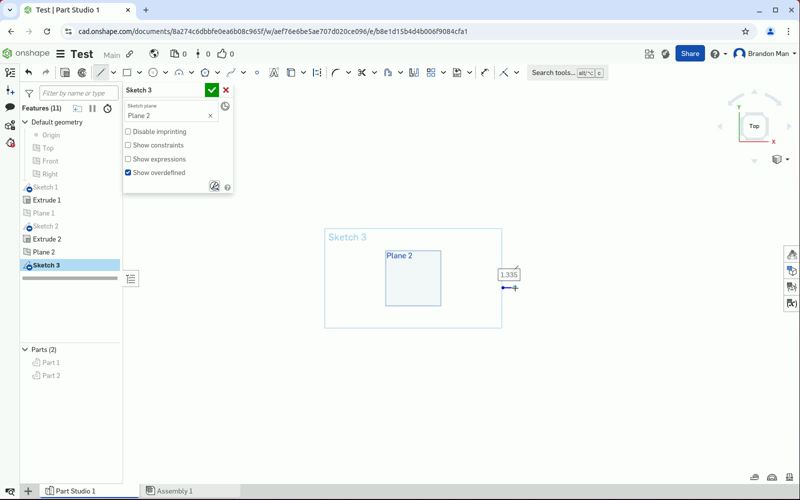
scroll(-6)
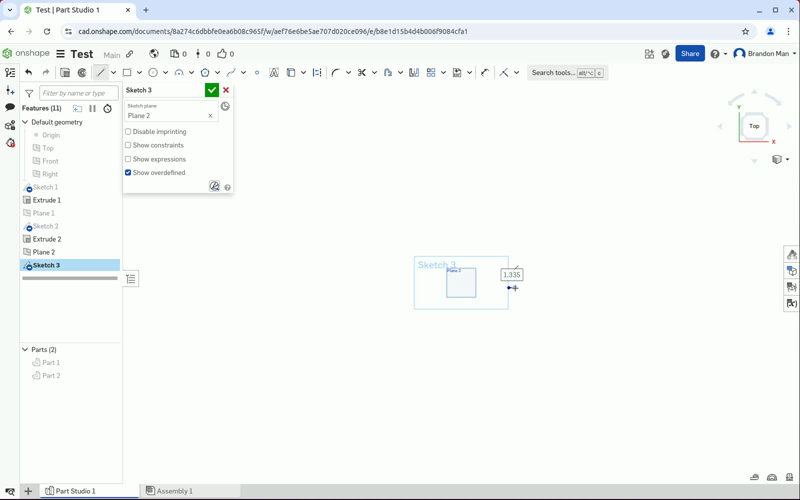
key_up(shift)
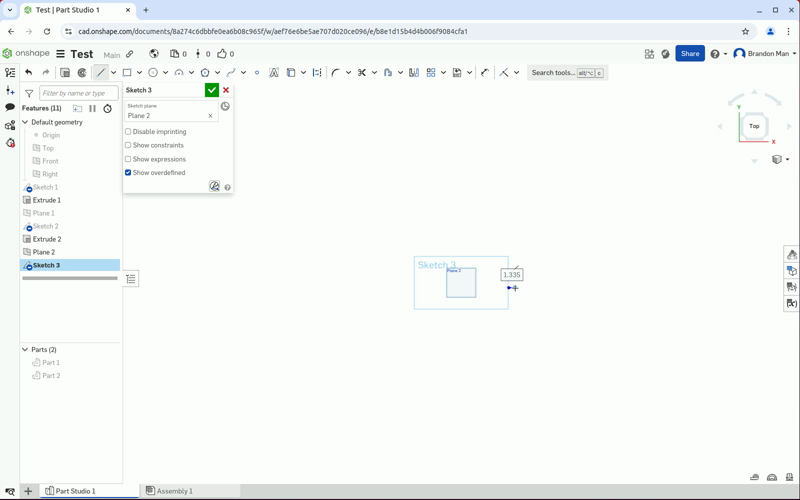
key_down(shift)
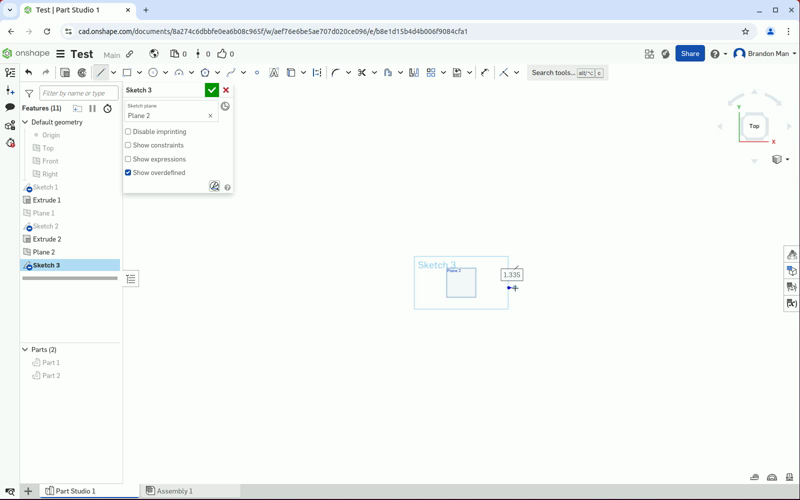
mouse_move(545, 287)
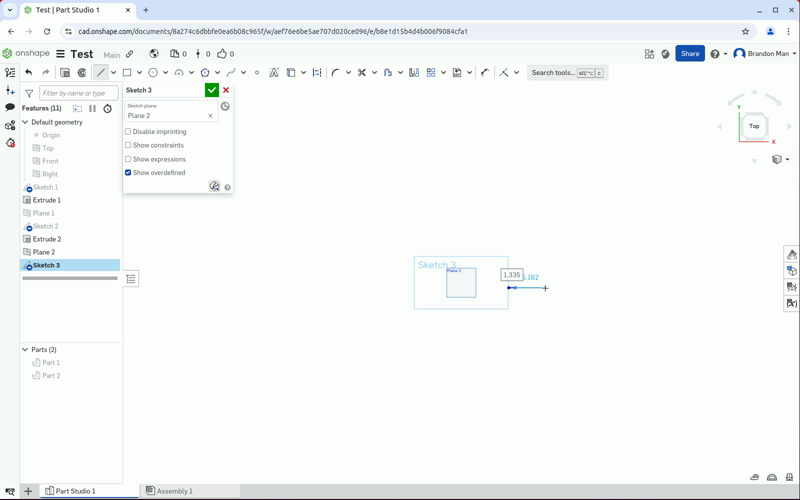
mouse_move(518, 282)
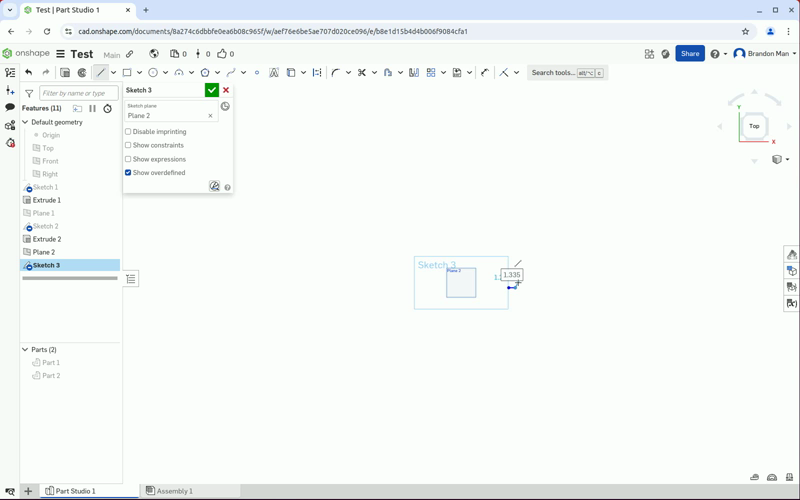
scroll(6)
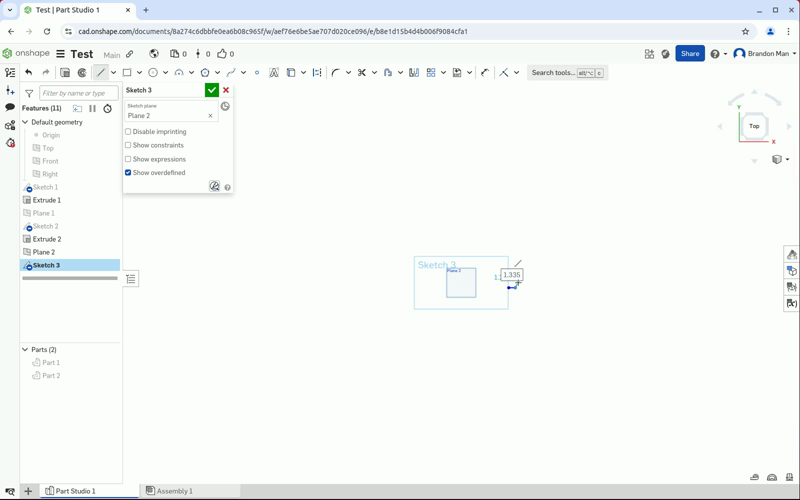
scroll(6)
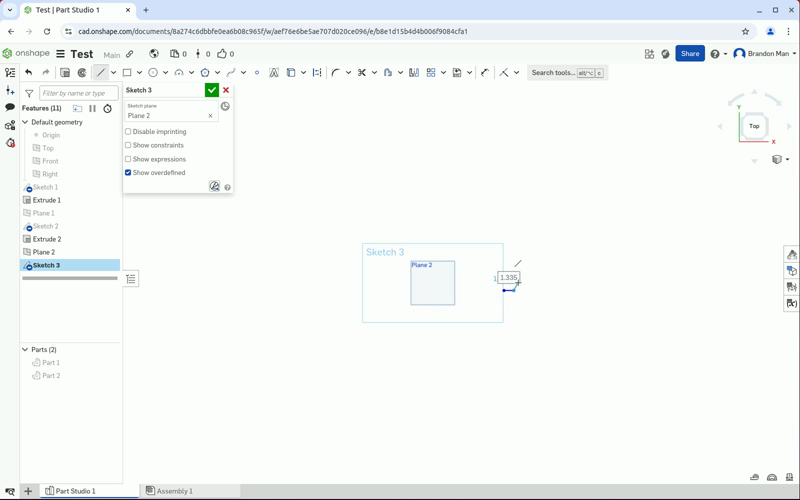
scroll(6)
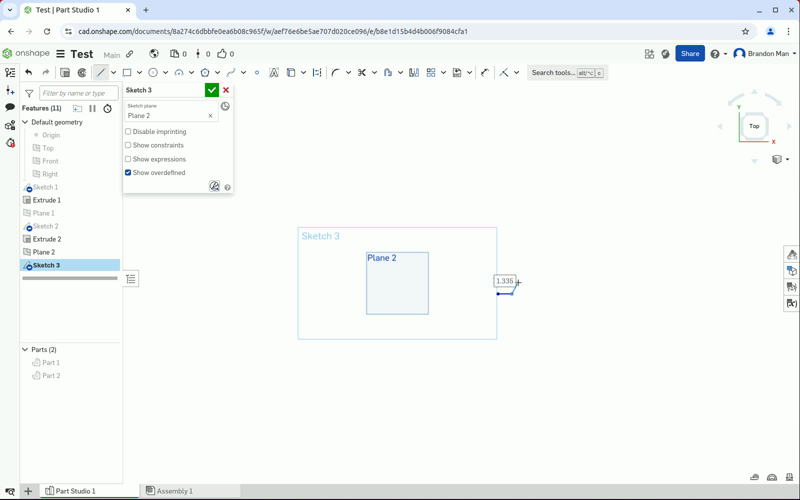
scroll(6)
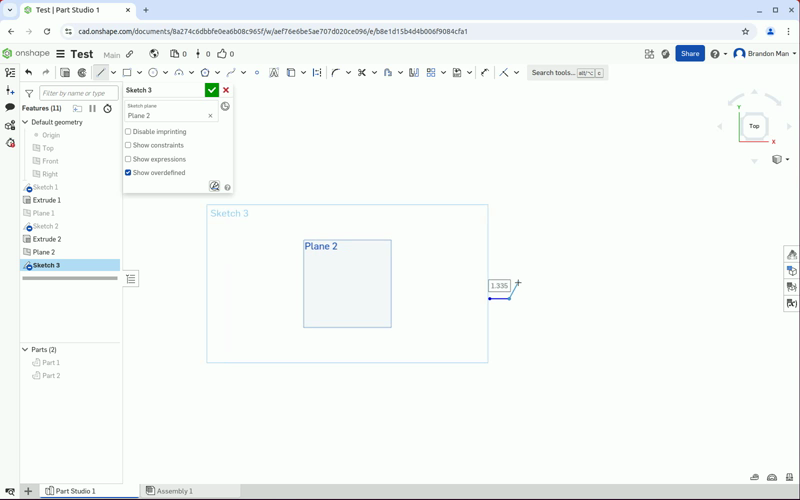
scroll(6)
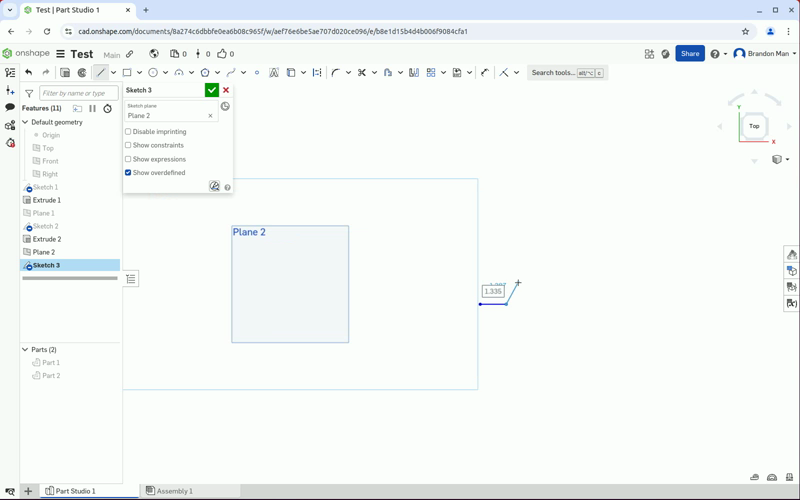
scroll(6)
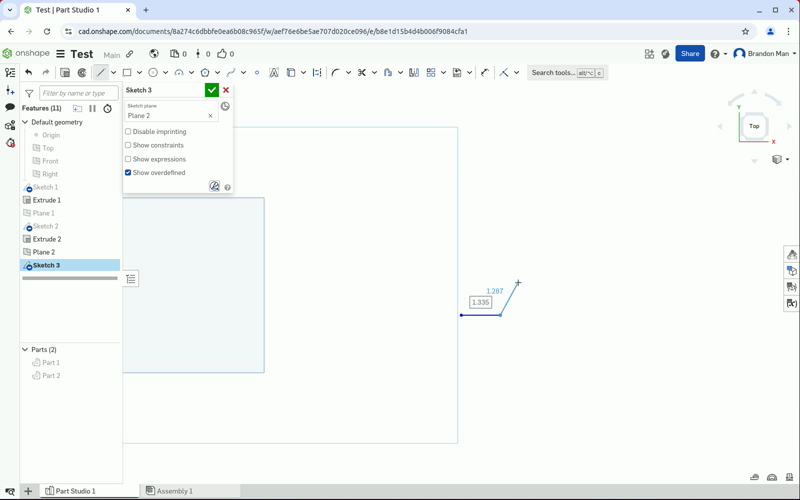
scroll(6)
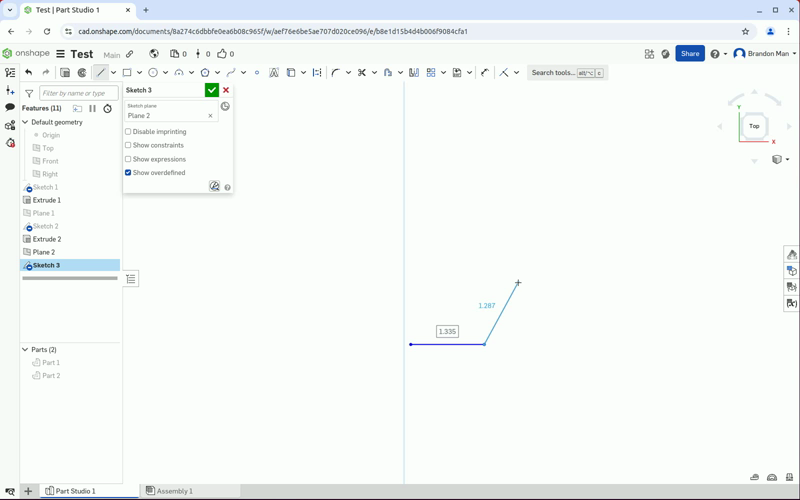
click(518, 282)
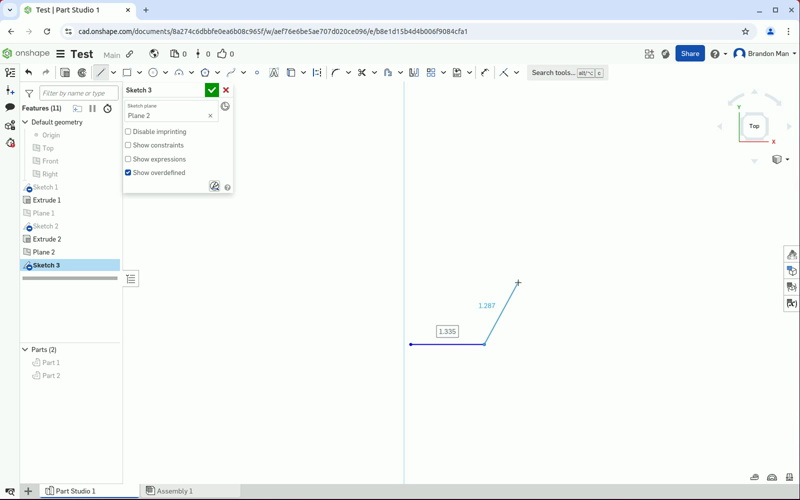
scroll(-6)
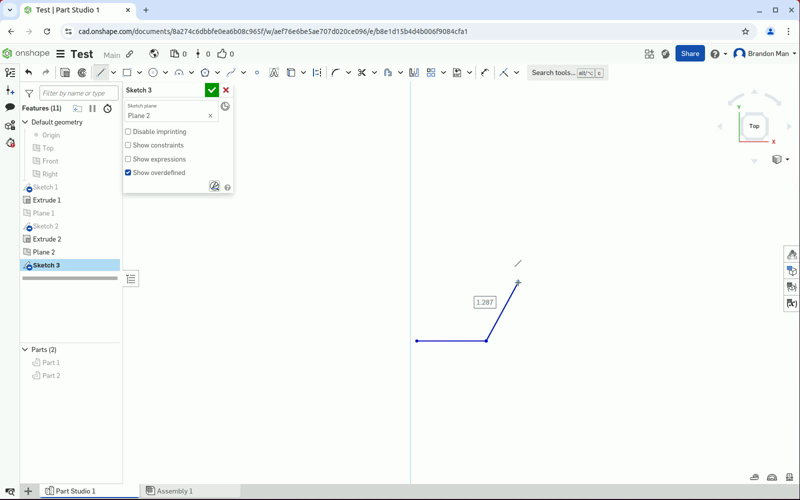
scroll(-6)
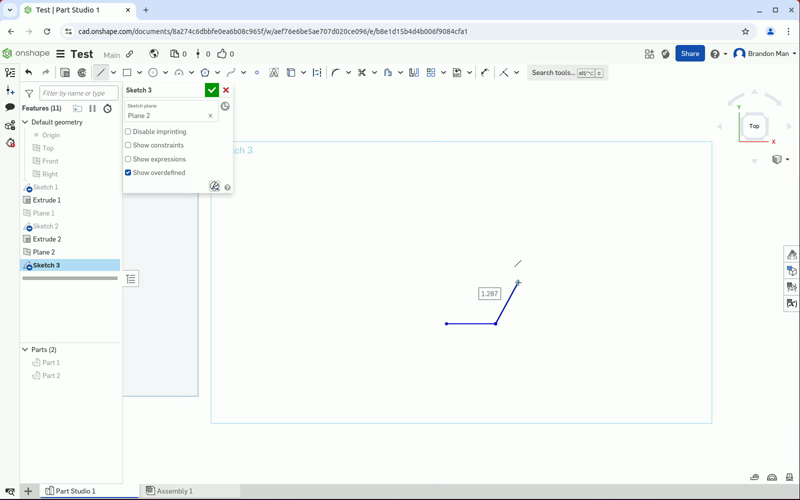
scroll(-6)
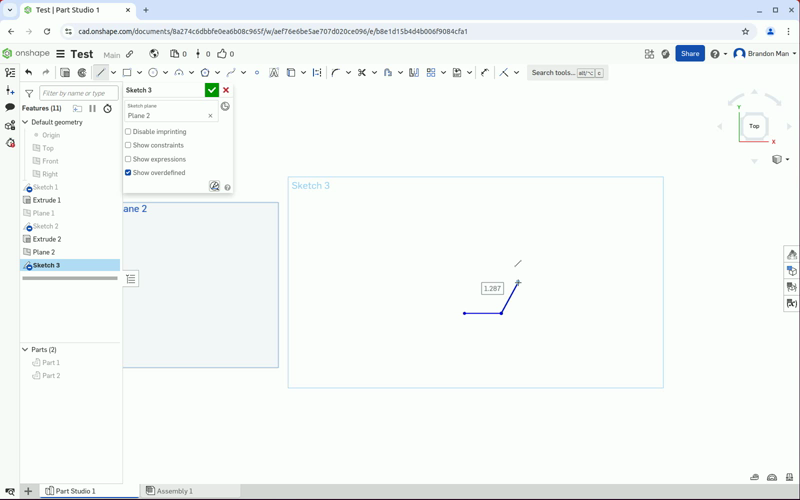
scroll(-6)
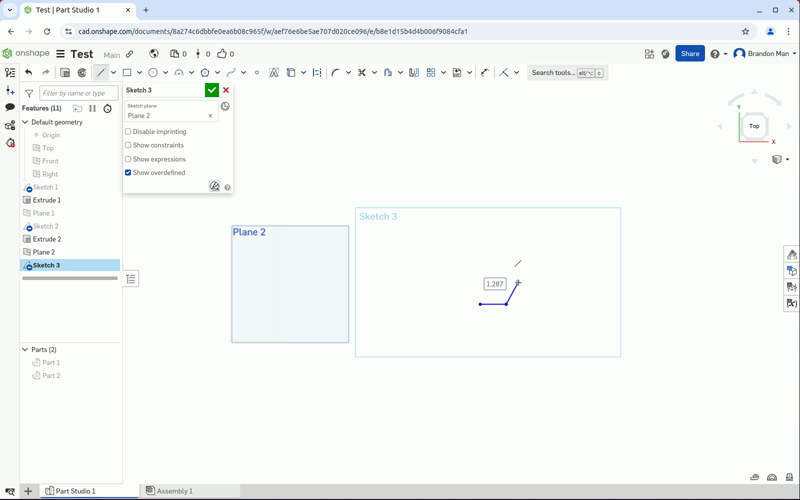
scroll(-6)
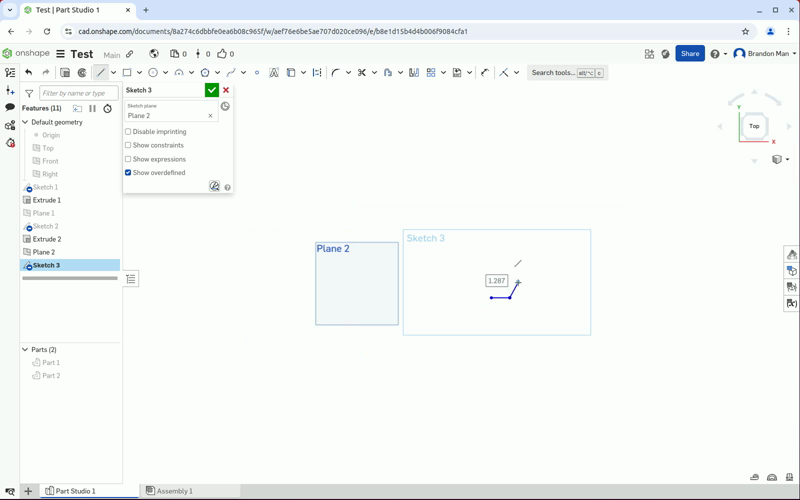
scroll(-6)
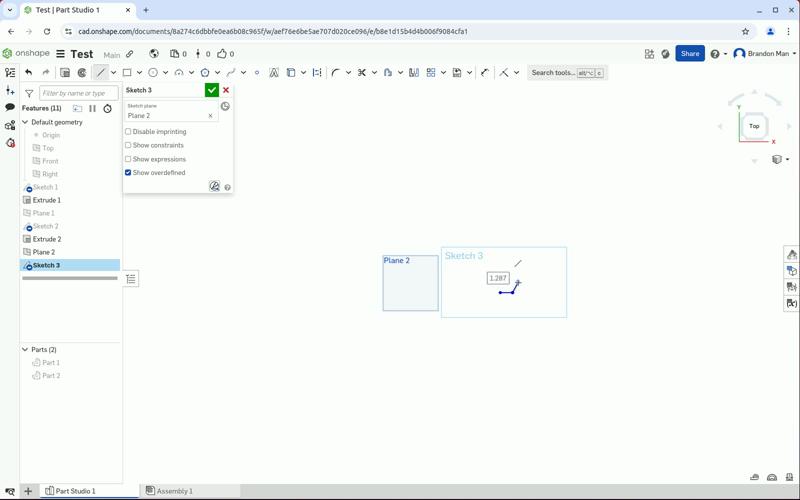
scroll(-6)
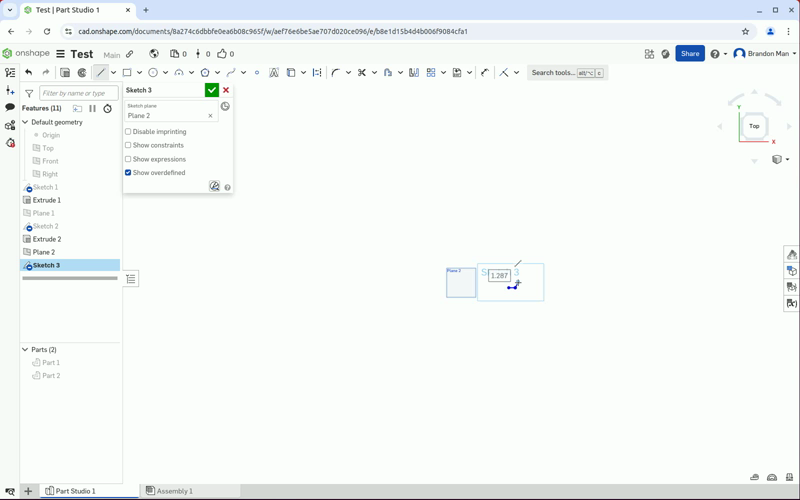
key_up(shift)
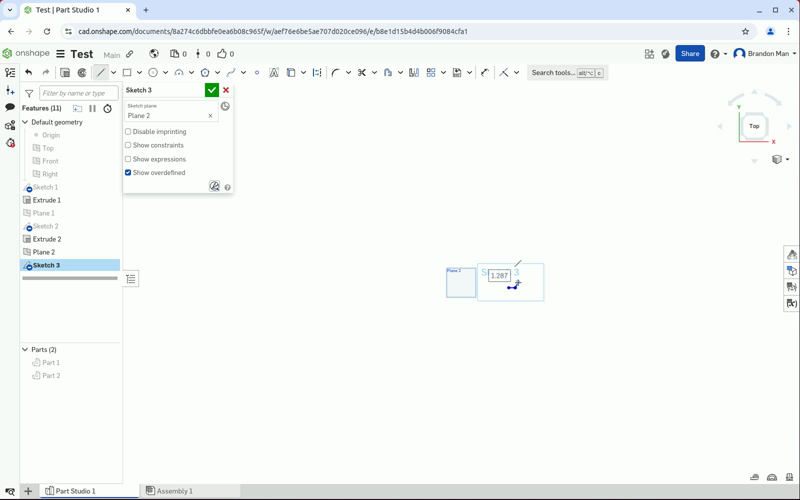
key_down(shift)
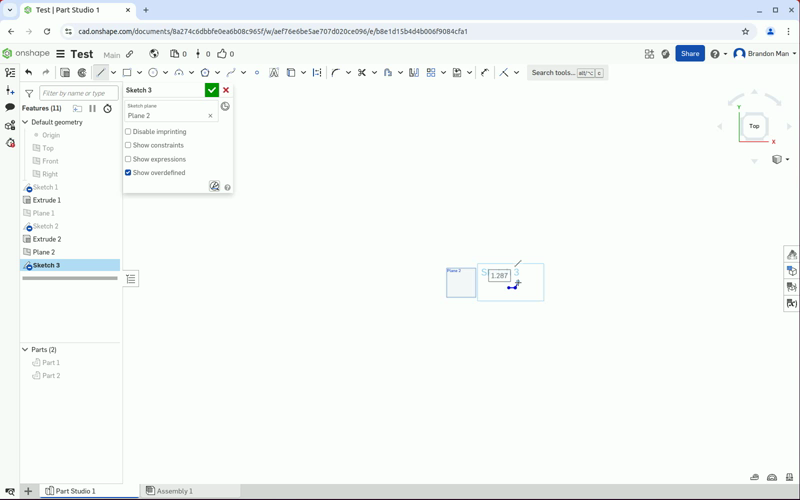
mouse_move(548, 282)
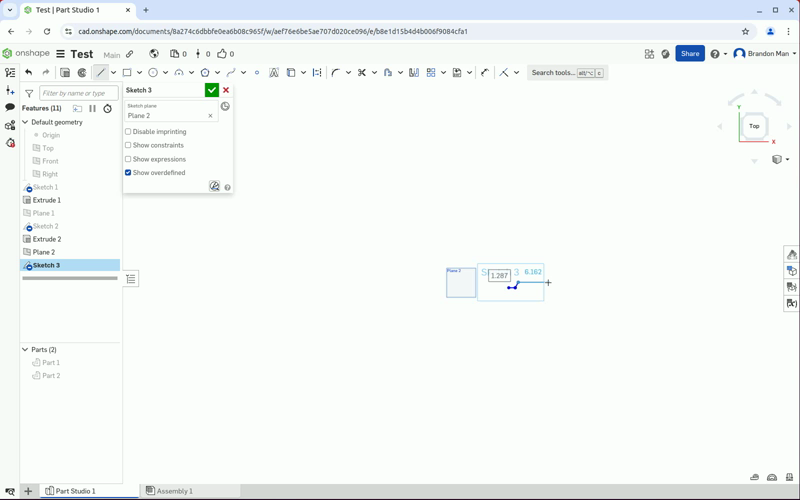
mouse_move(511, 282)
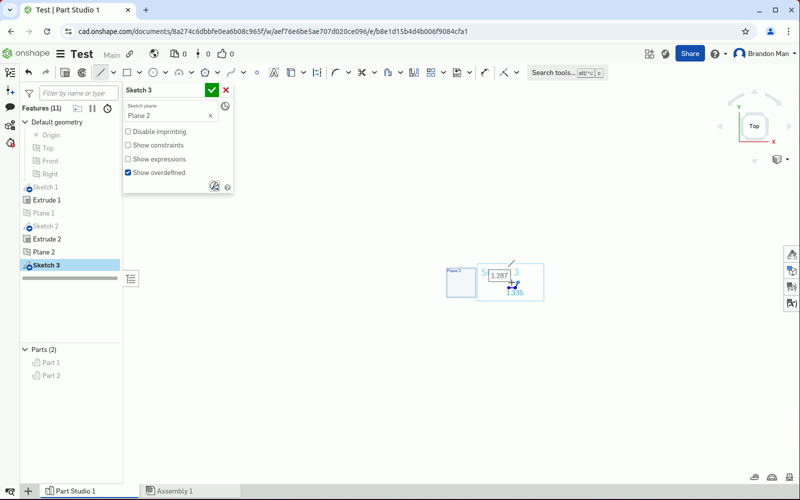
scroll(6)
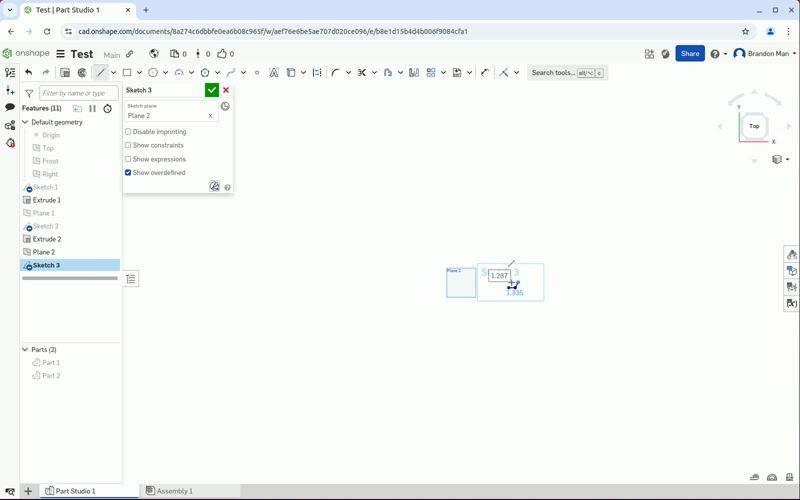
scroll(6)
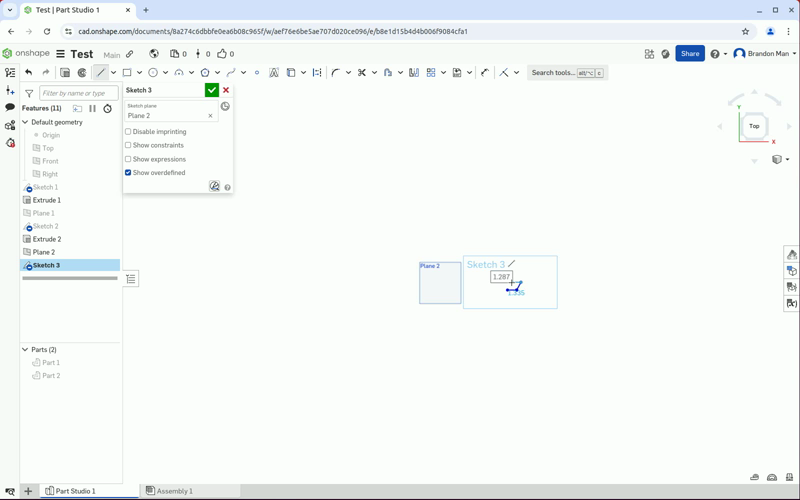
scroll(6)
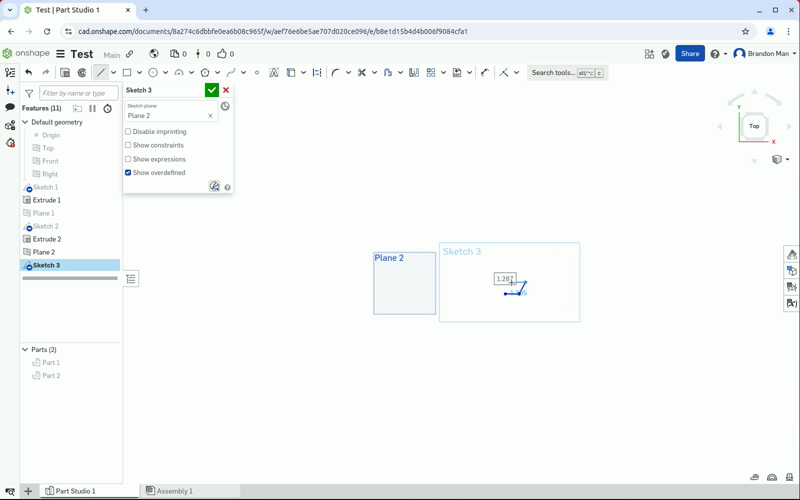
scroll(6)
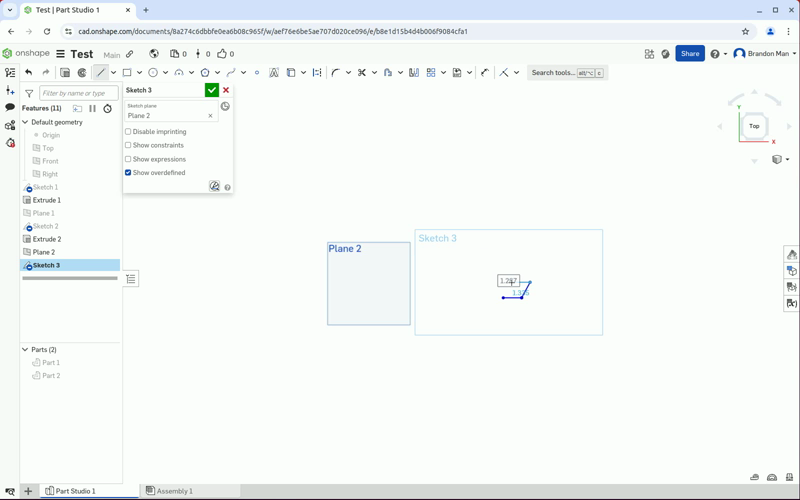
scroll(6)
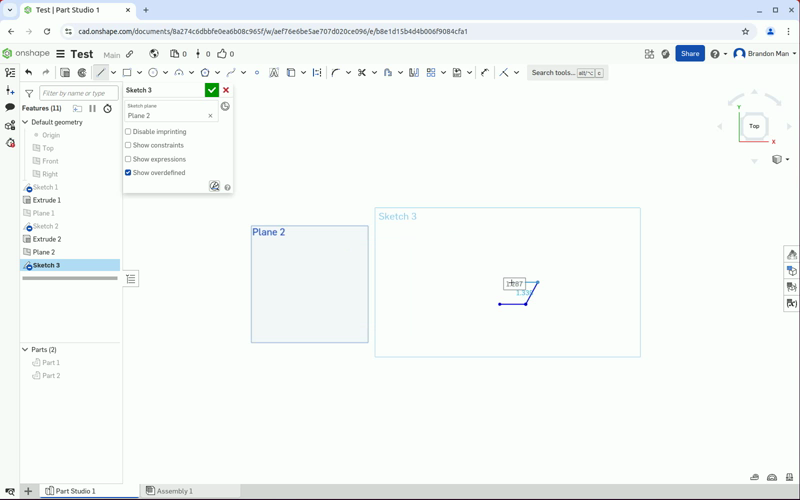
scroll(6)
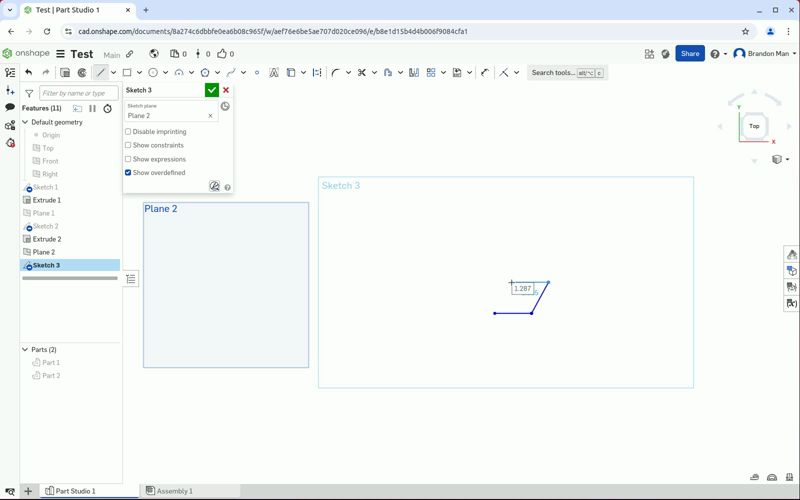
scroll(6)
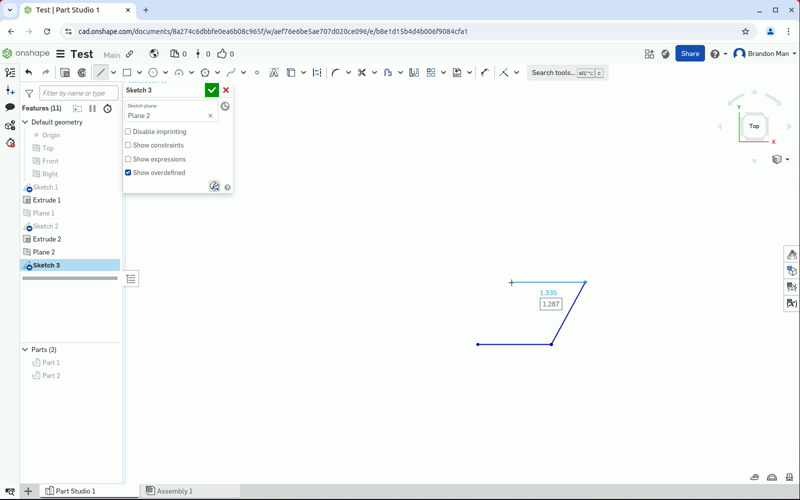
click(511, 282)
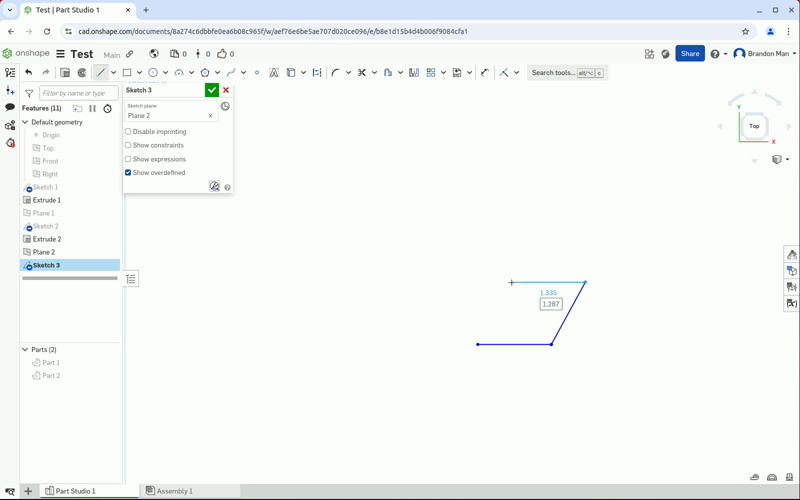
scroll(-6)
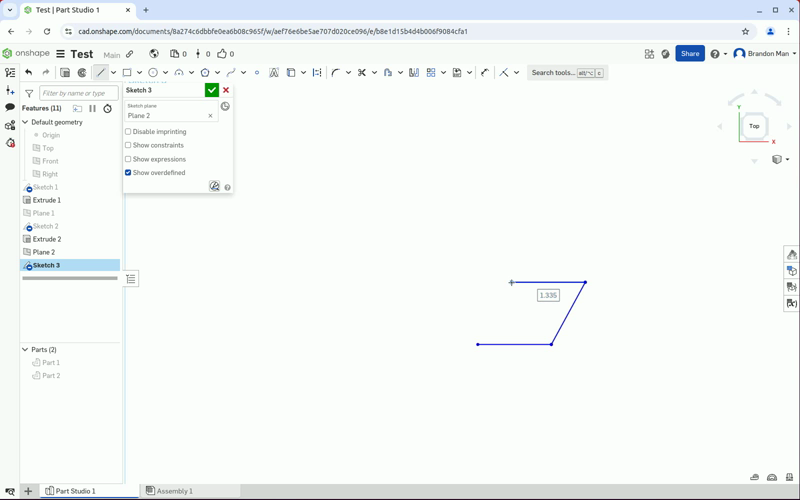
scroll(-6)
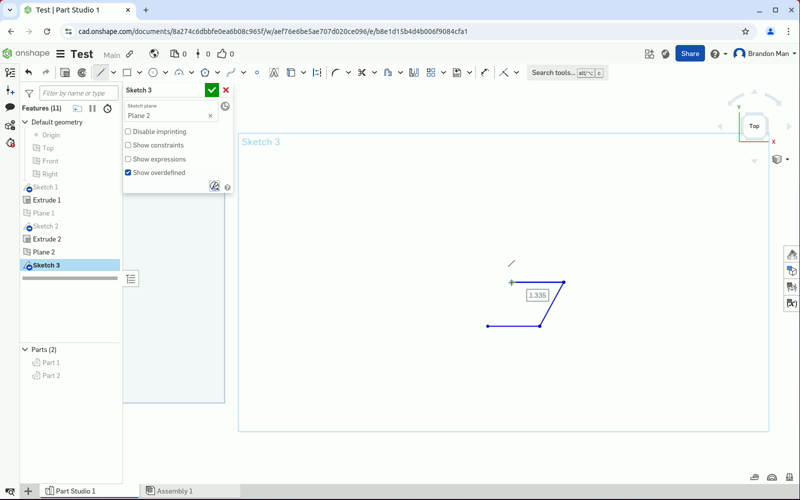
scroll(-6)
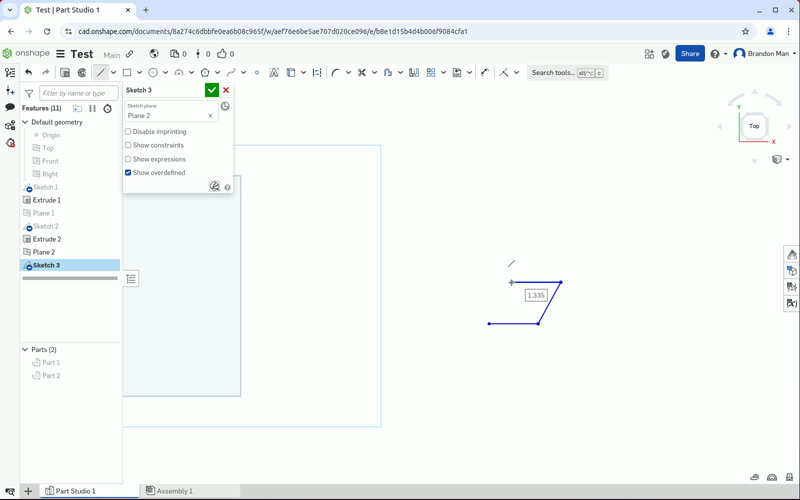
scroll(-6)
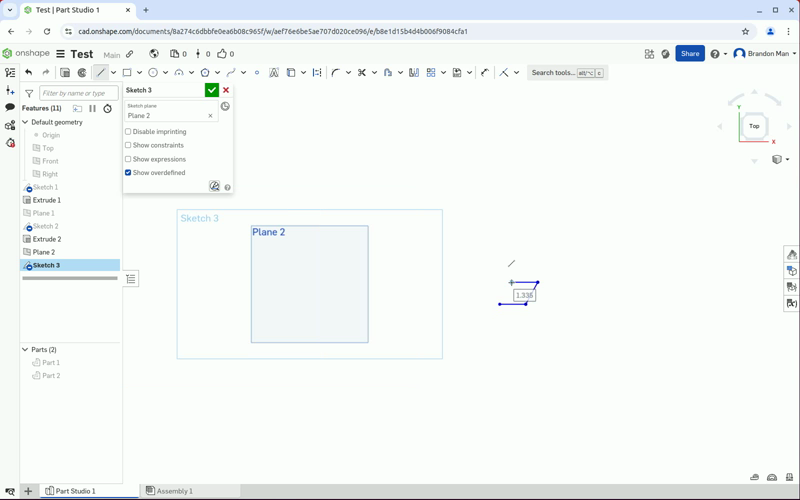
scroll(-6)
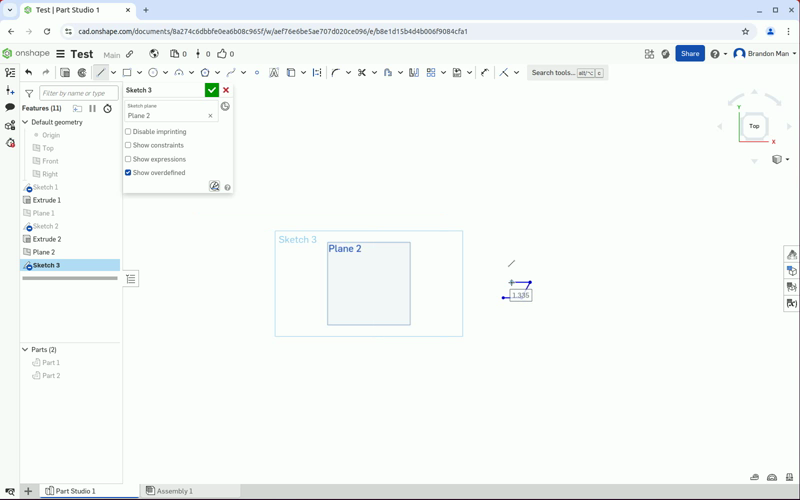
scroll(-6)
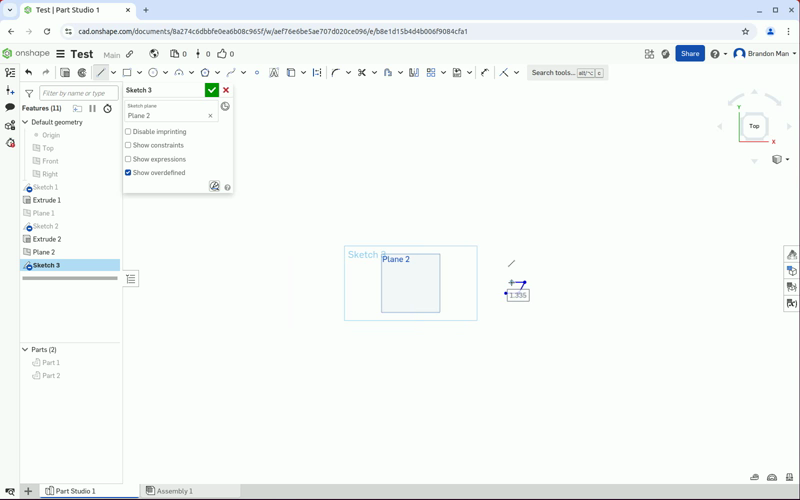
scroll(-6)
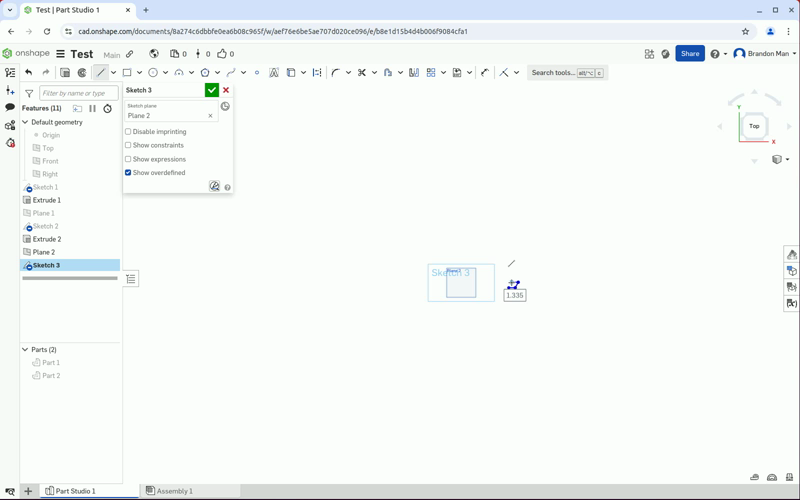
key_up(shift)
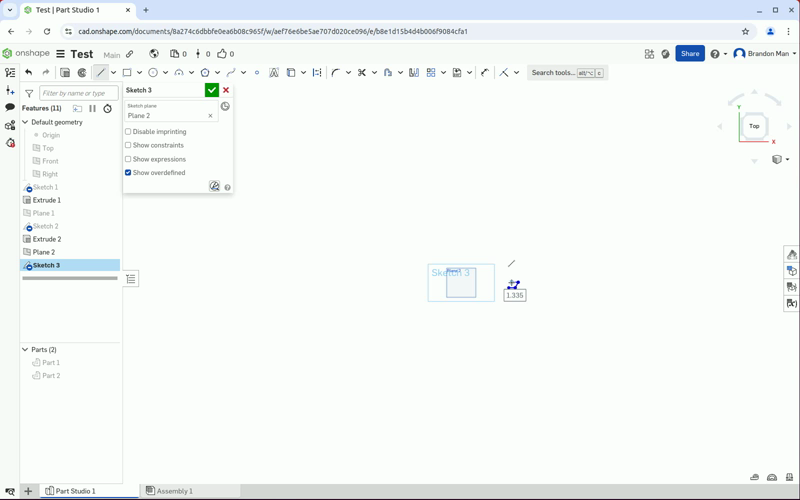
mouse_move(541, 282)
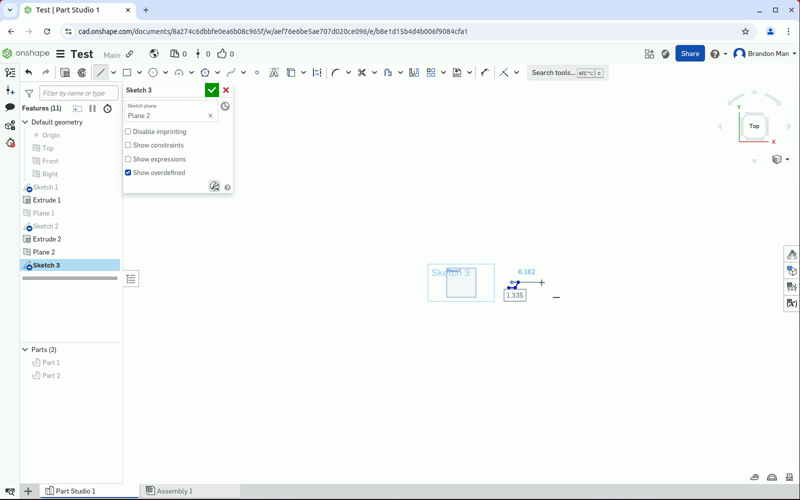
key_down(shift)
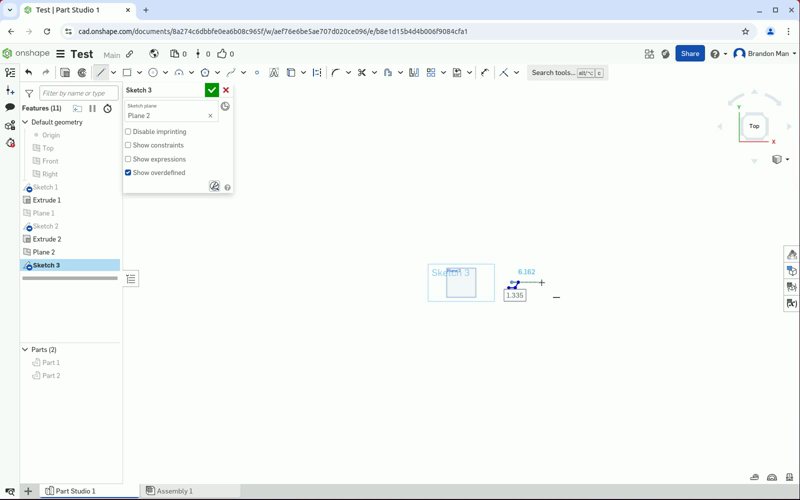
mouse_move(508, 287)
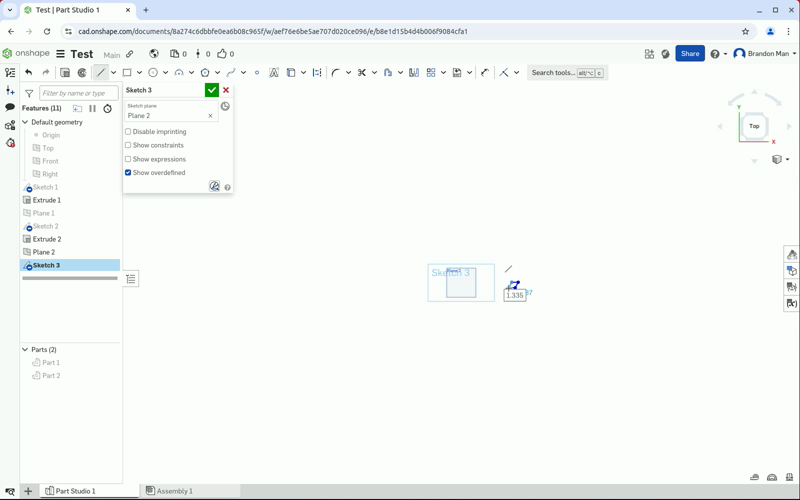
scroll(6)
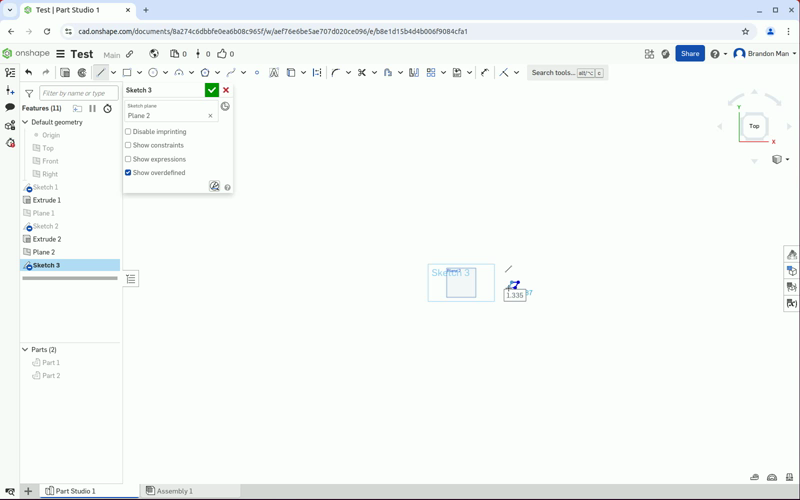
scroll(6)
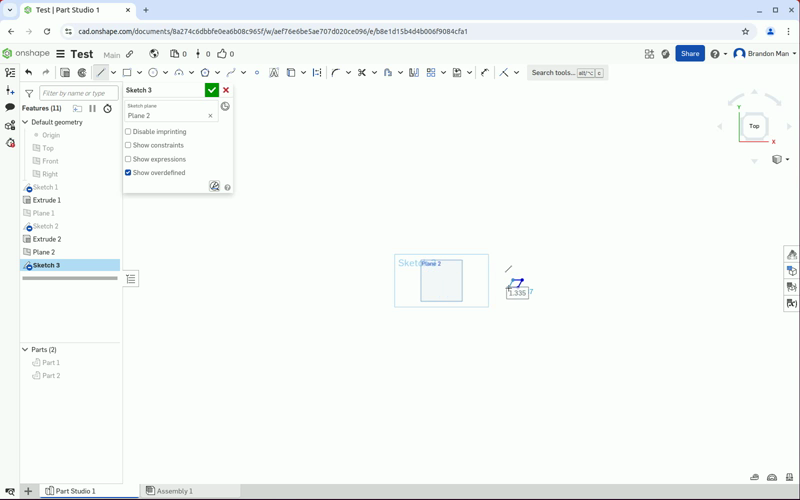
scroll(6)
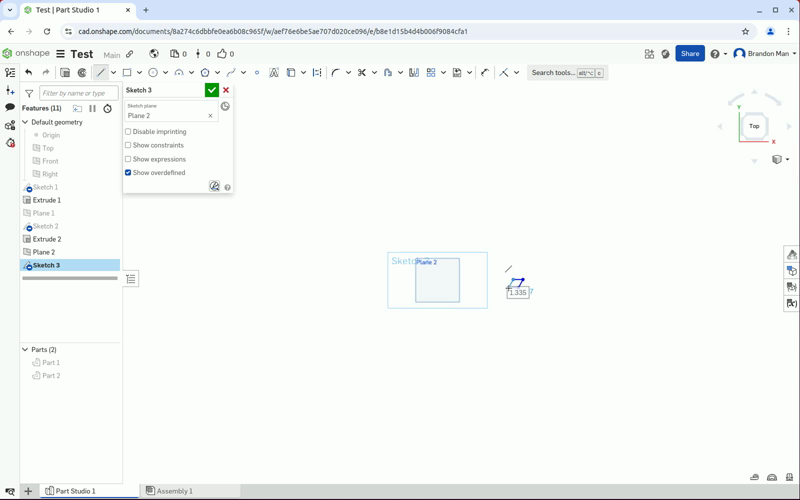
scroll(6)
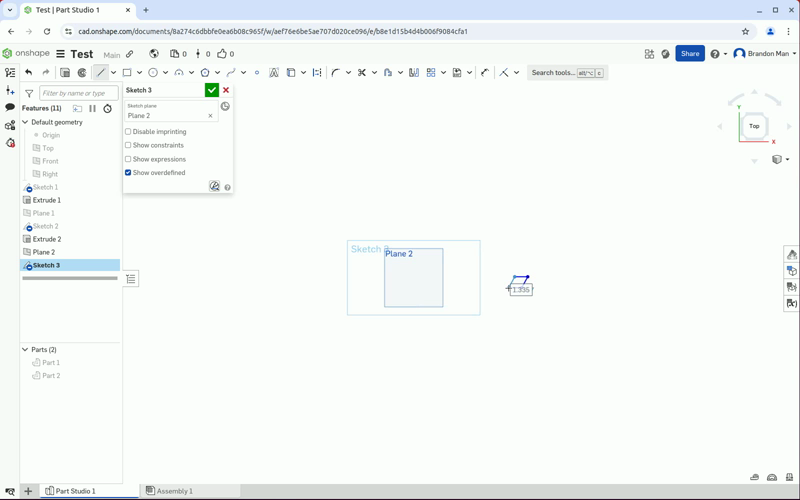
scroll(6)
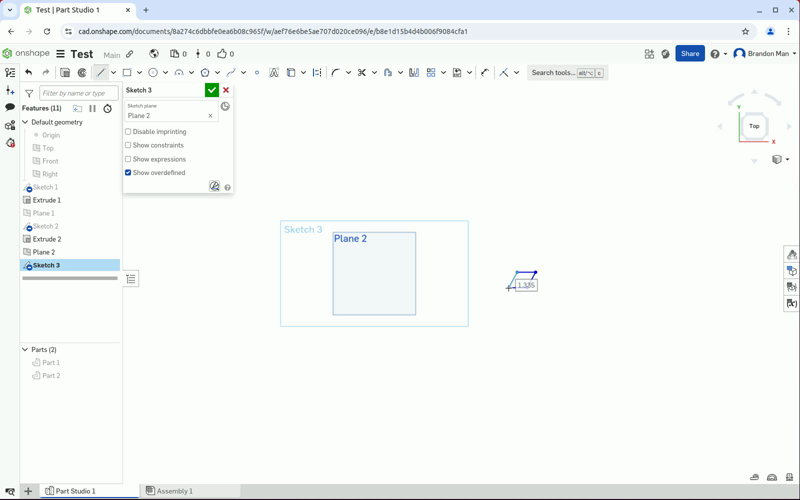
scroll(6)
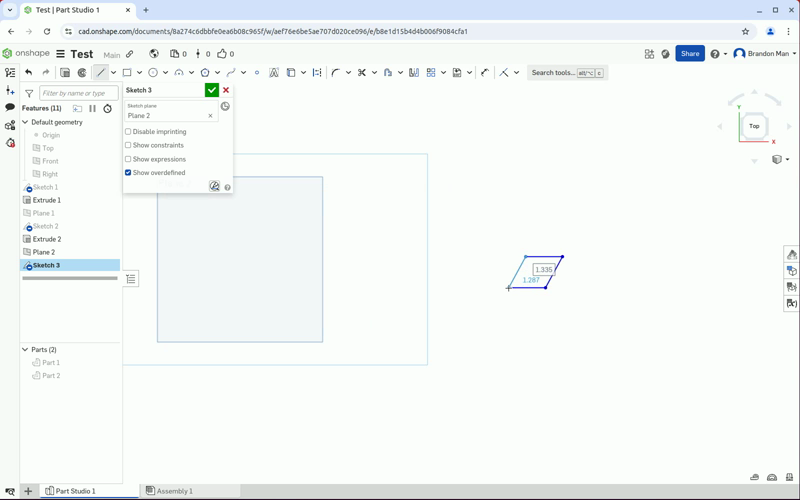
scroll(6)
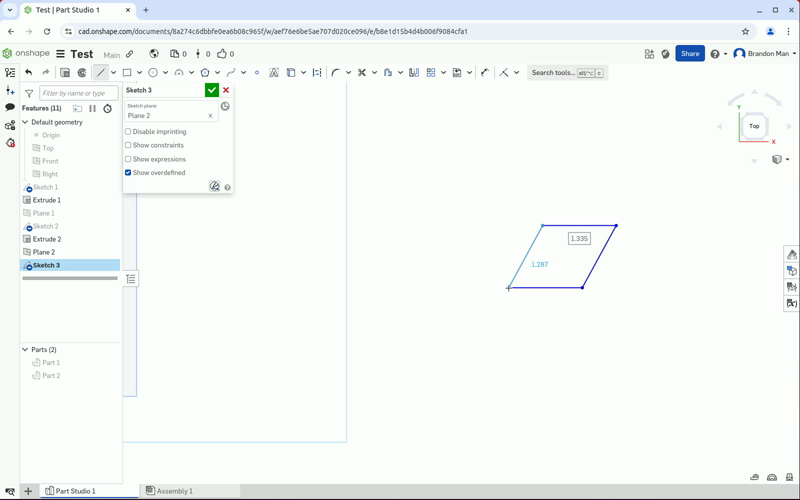
key_up(shift)
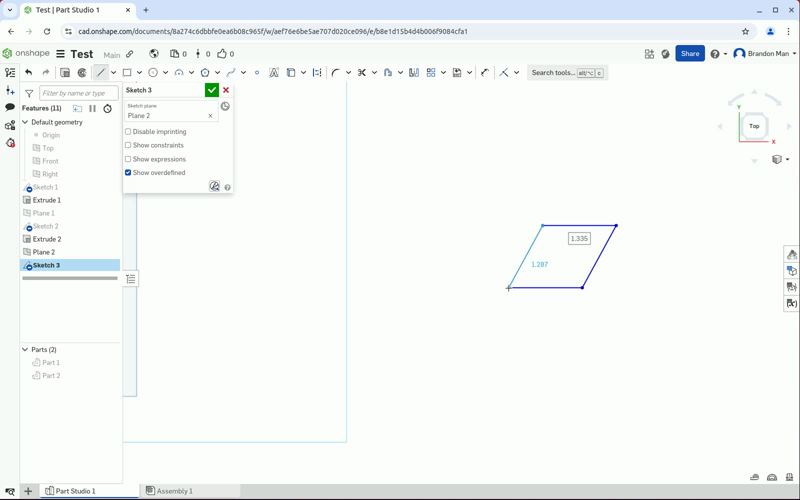
click(508, 287)
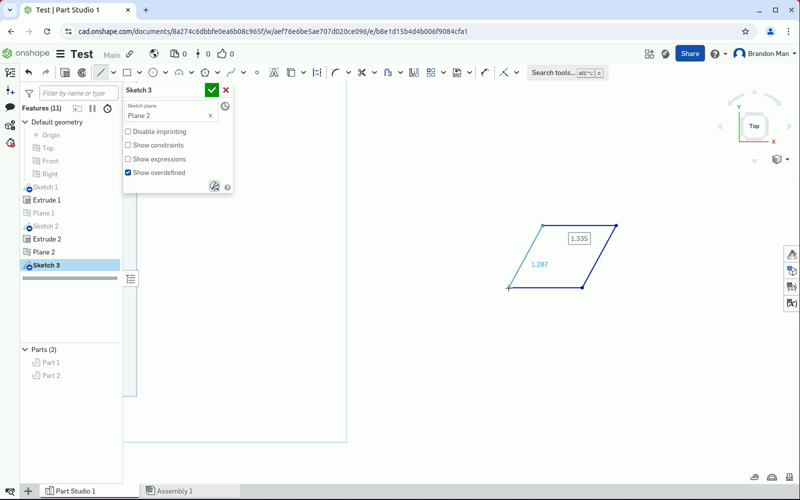
scroll(-6)
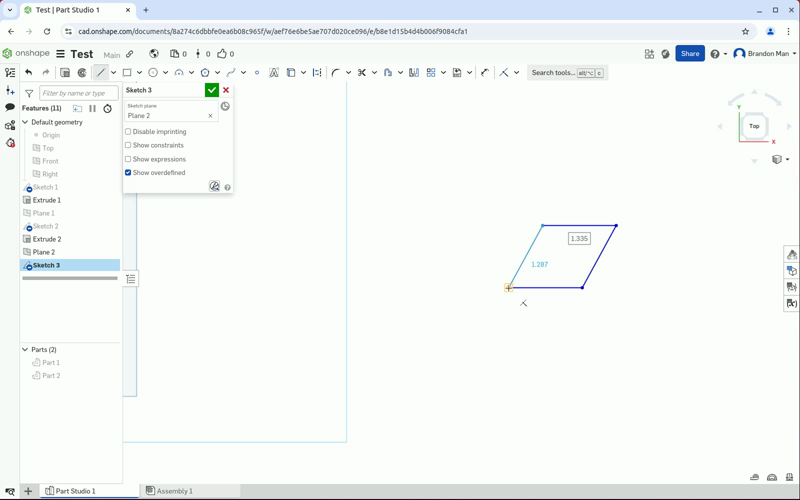
scroll(-6)
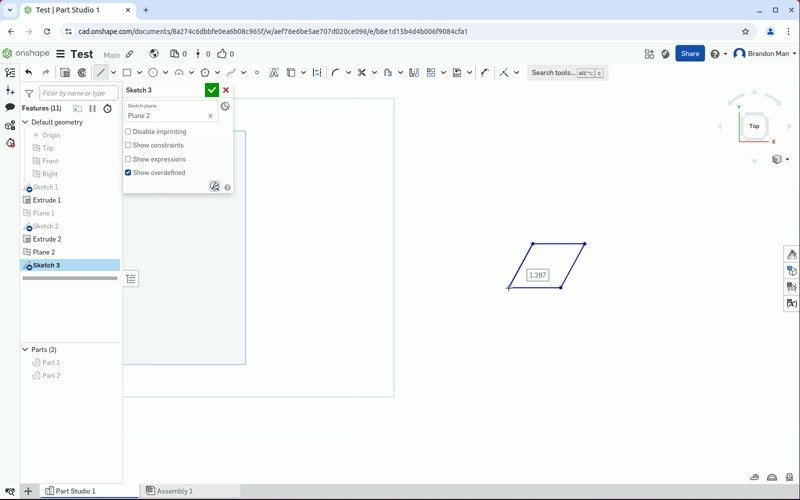
scroll(-6)
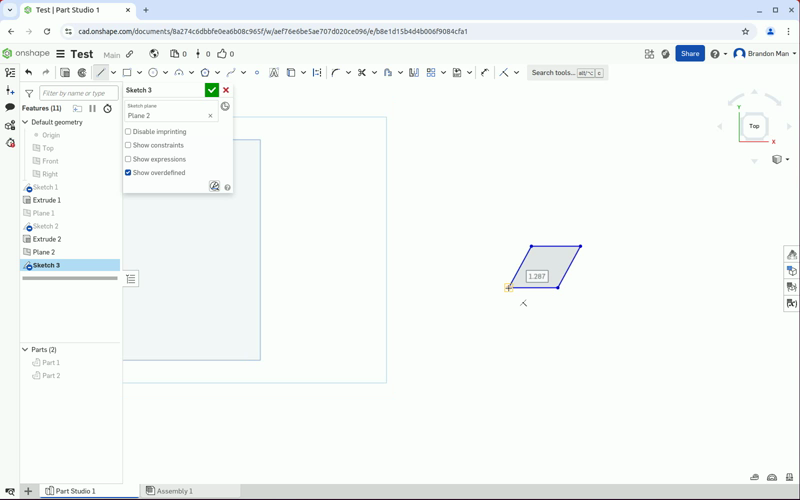
scroll(-6)
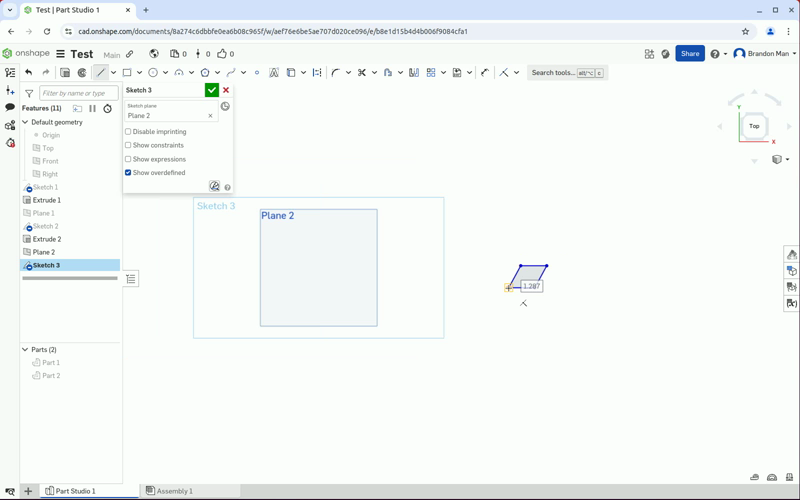
scroll(-6)
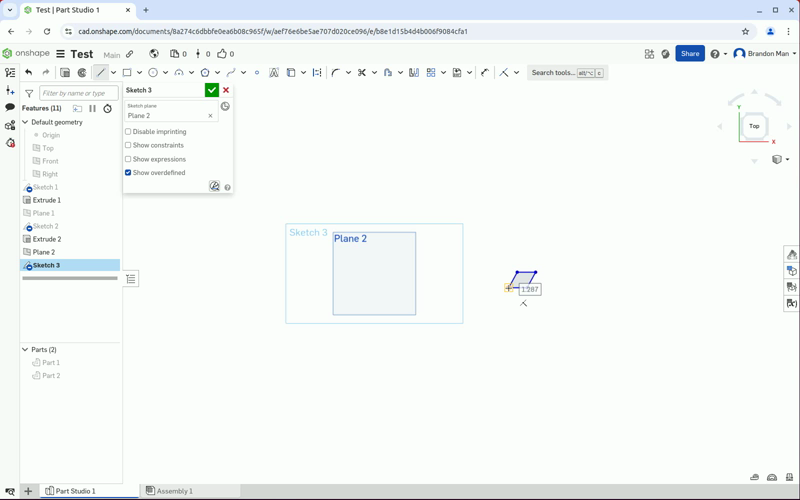
scroll(-6)
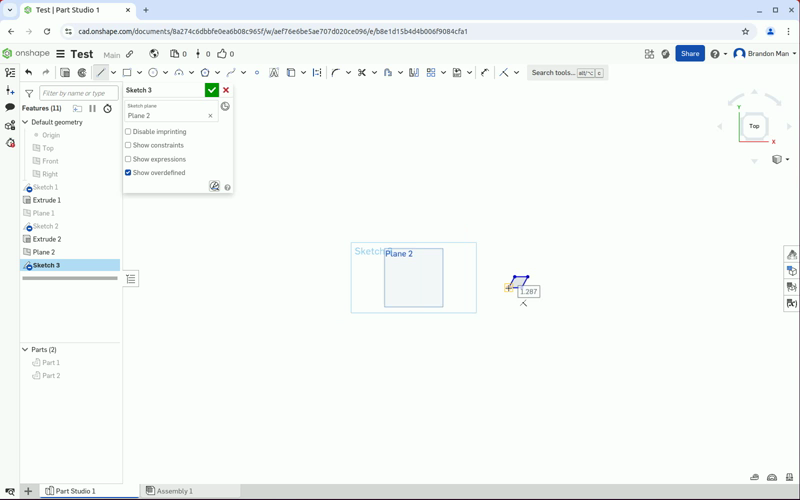
scroll(-6)
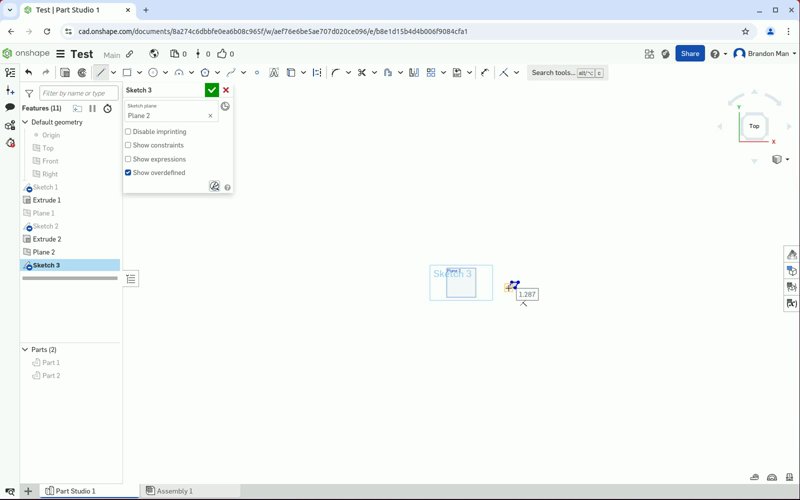
key(esc)
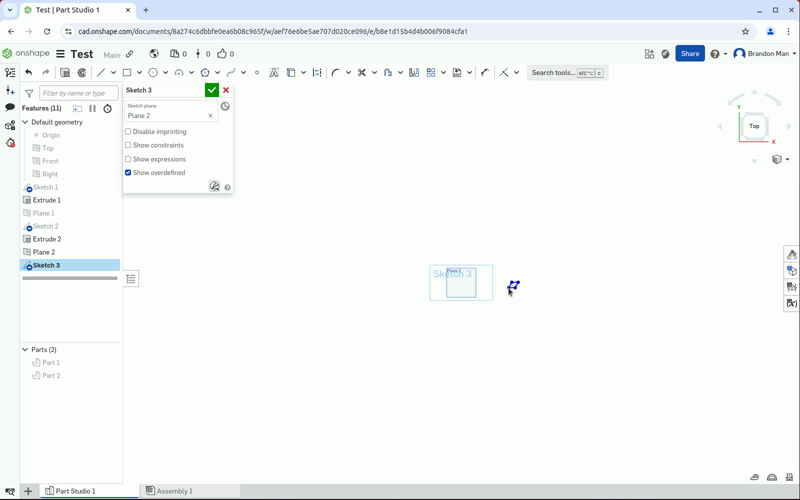
mouse_move(514, 284)
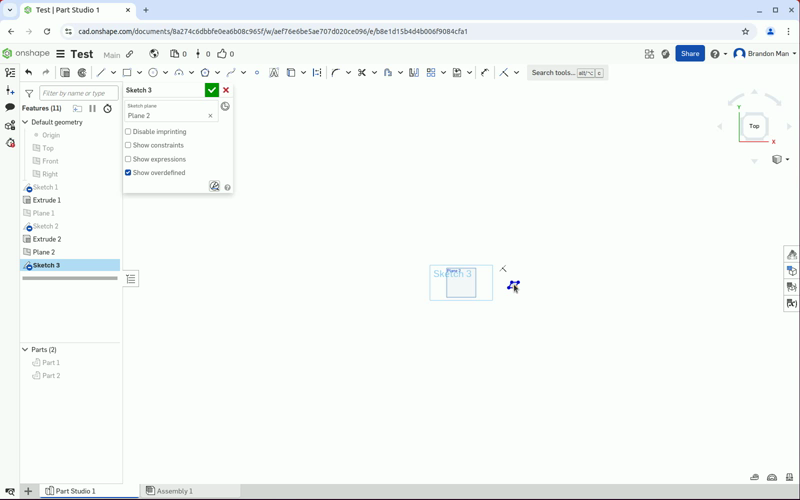
scroll(6)
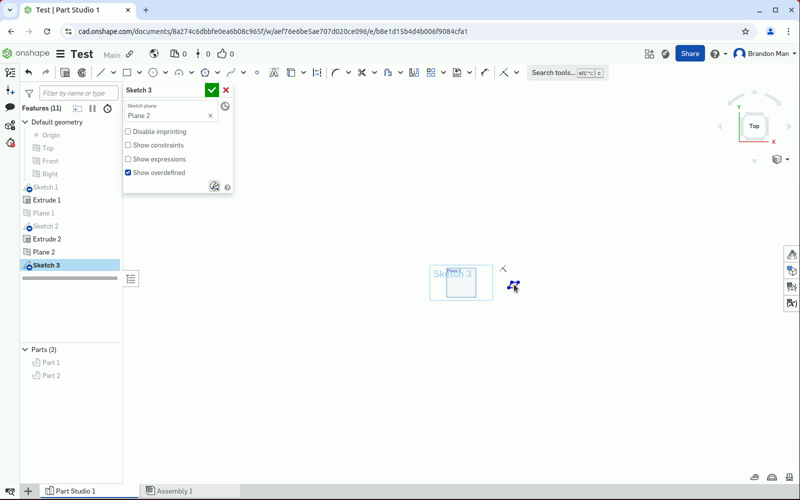
scroll(6)
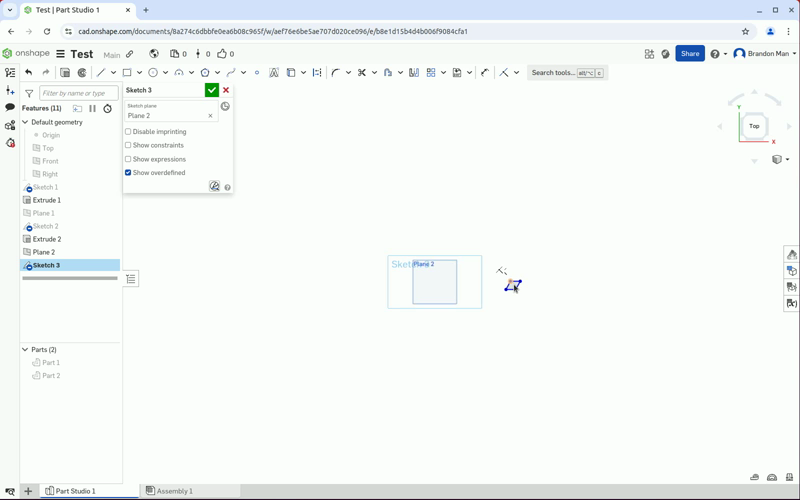
scroll(6)
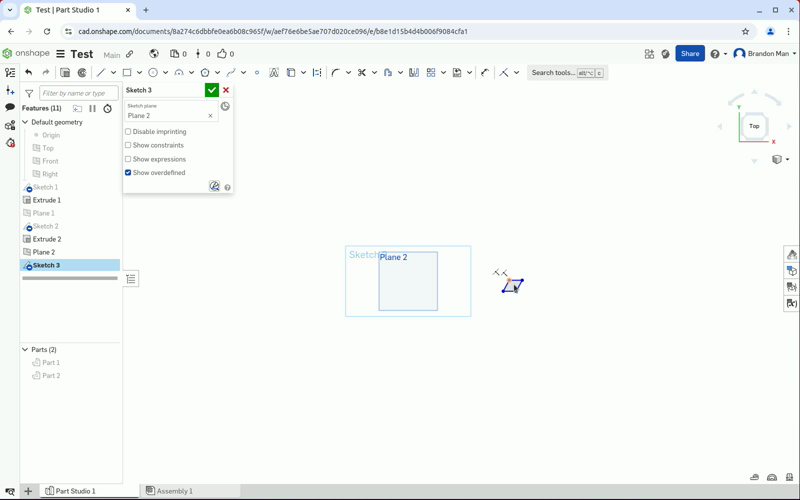
scroll(6)
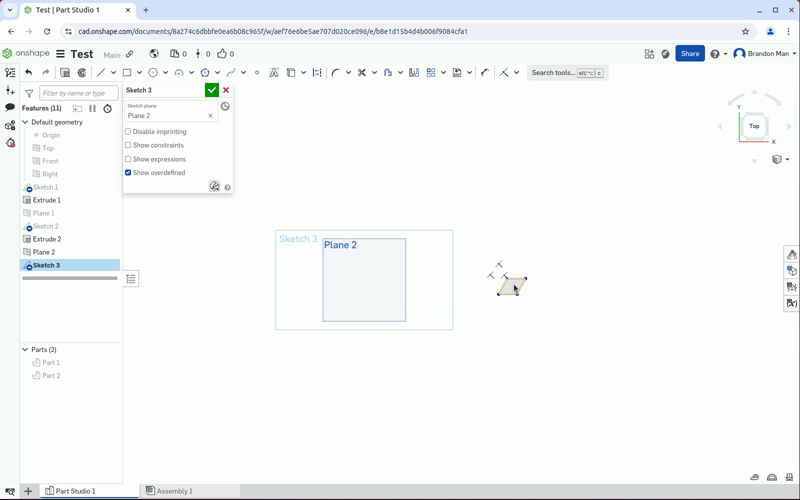
scroll(6)
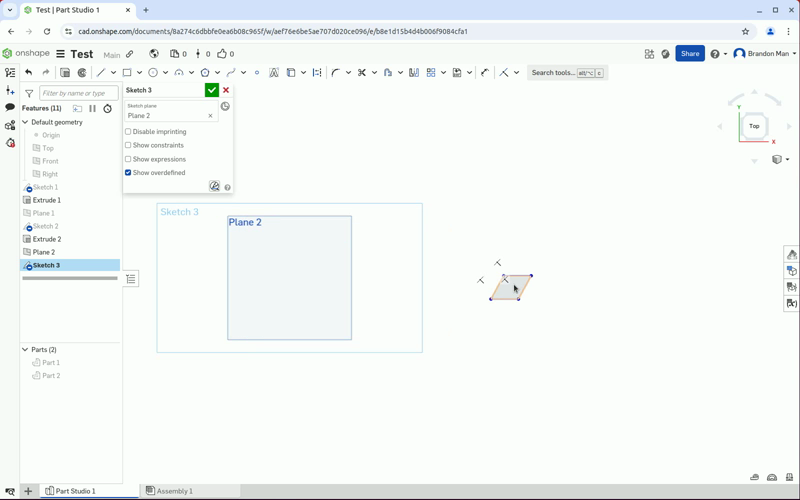
scroll(6)
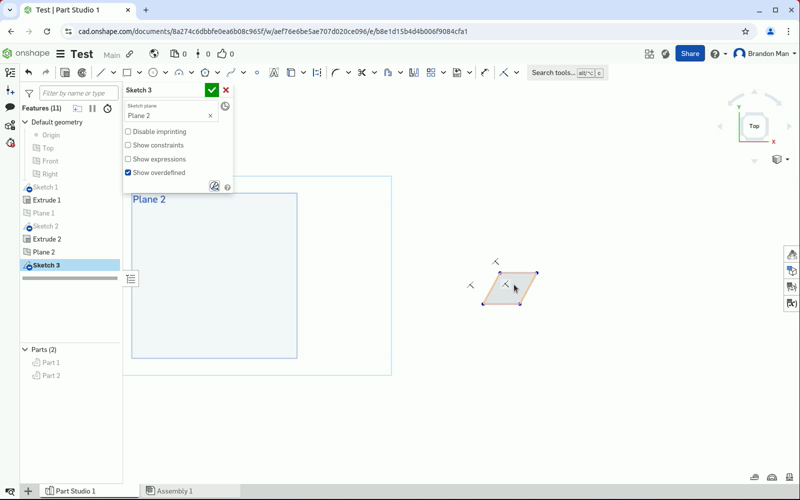
scroll(6)
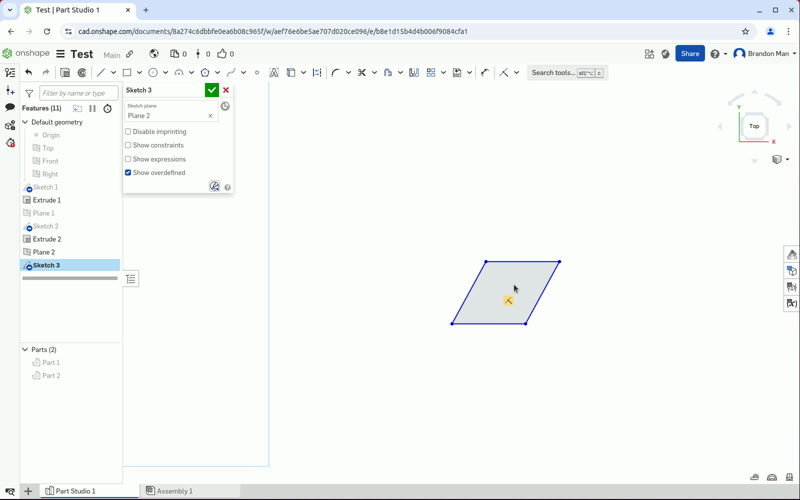
click(514, 284)
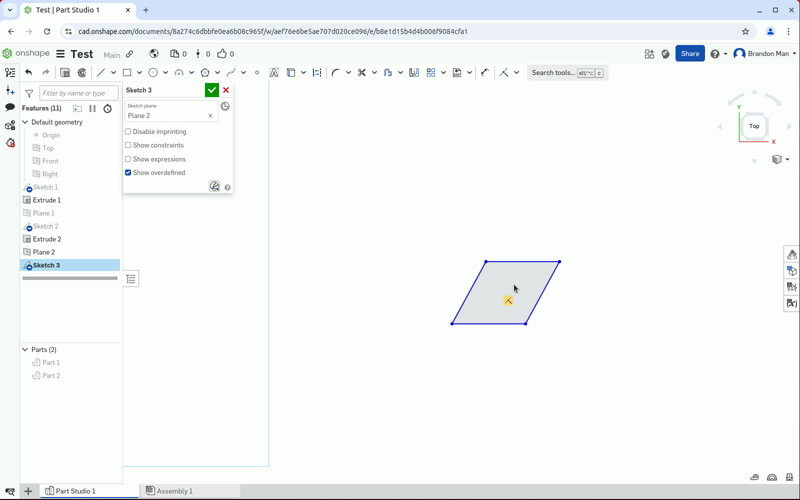
scroll(-6)
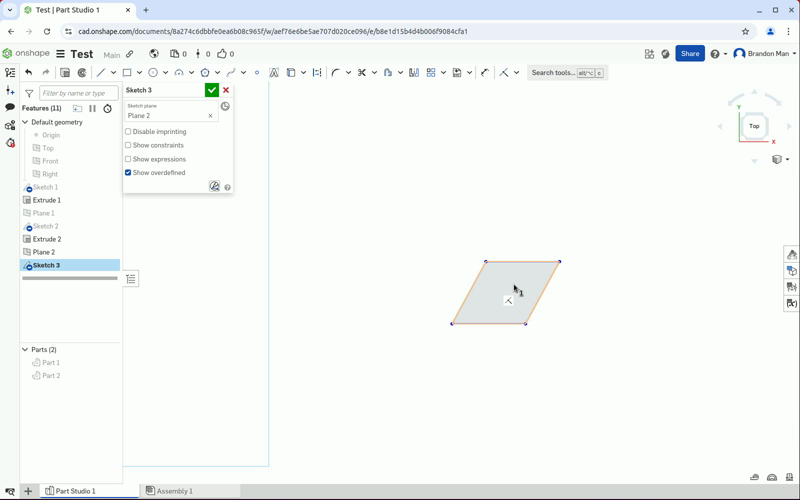
scroll(-6)
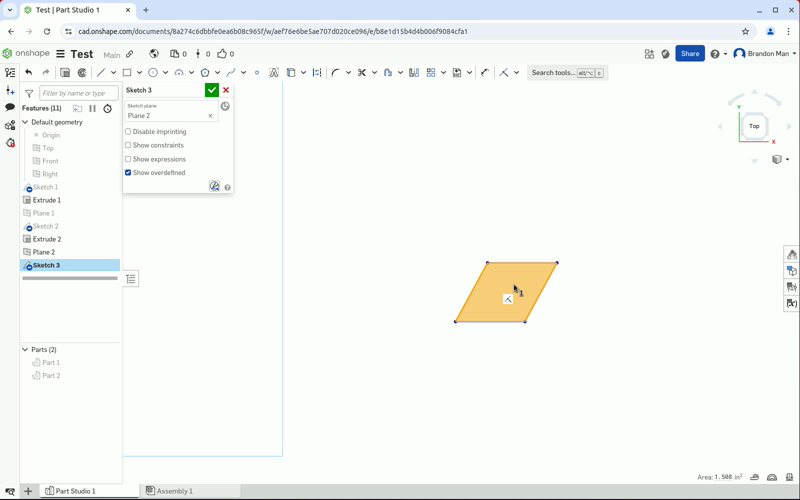
scroll(-6)
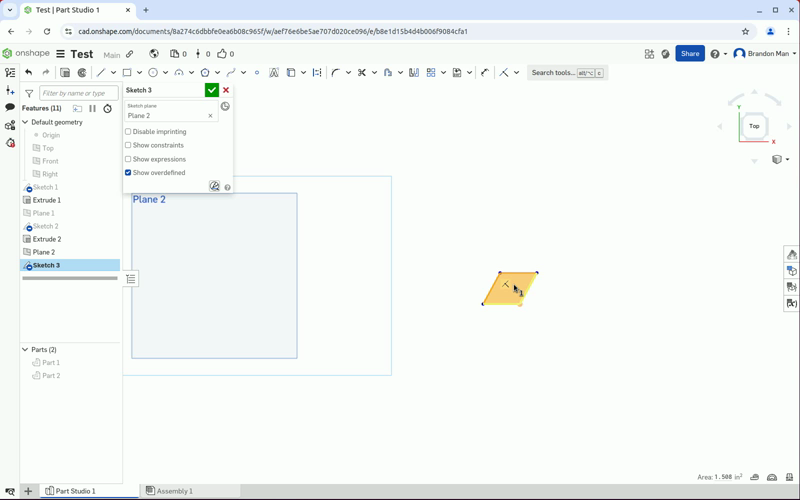
scroll(-6)
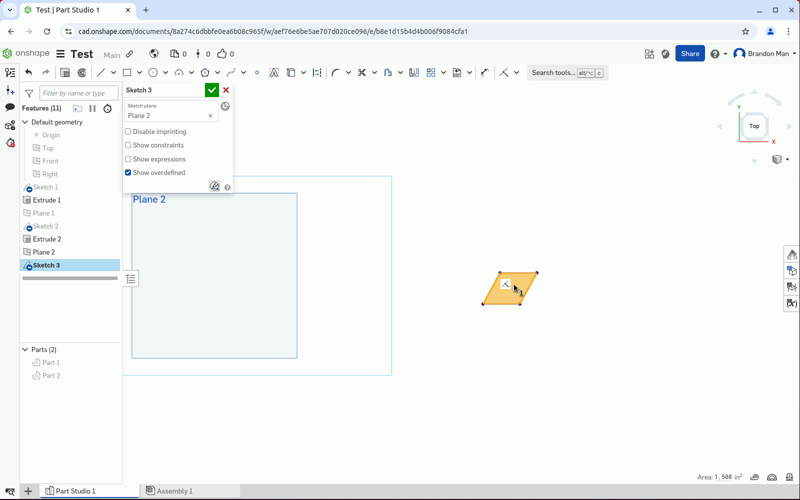
scroll(-6)
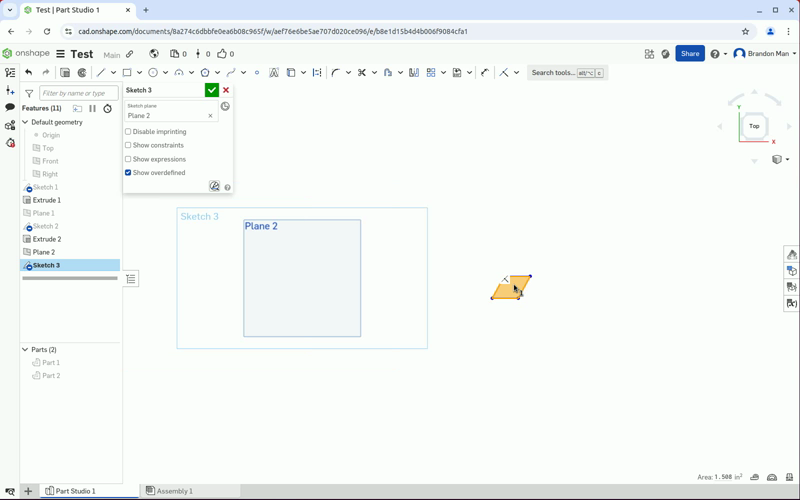
scroll(-6)
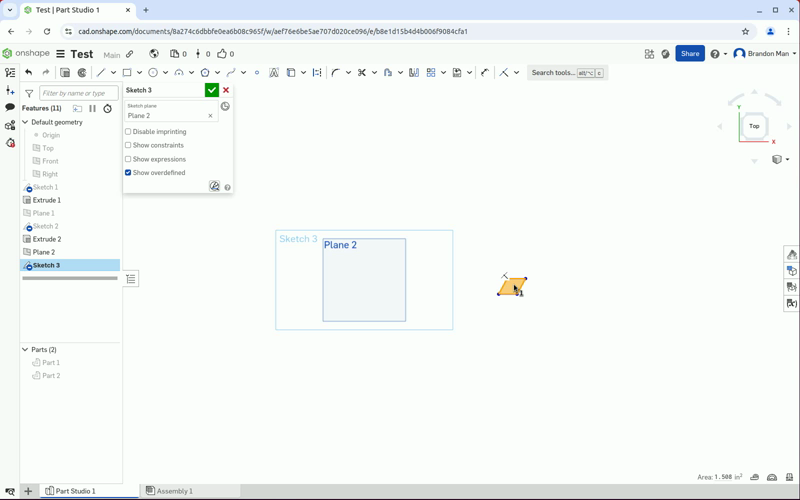
scroll(-6)
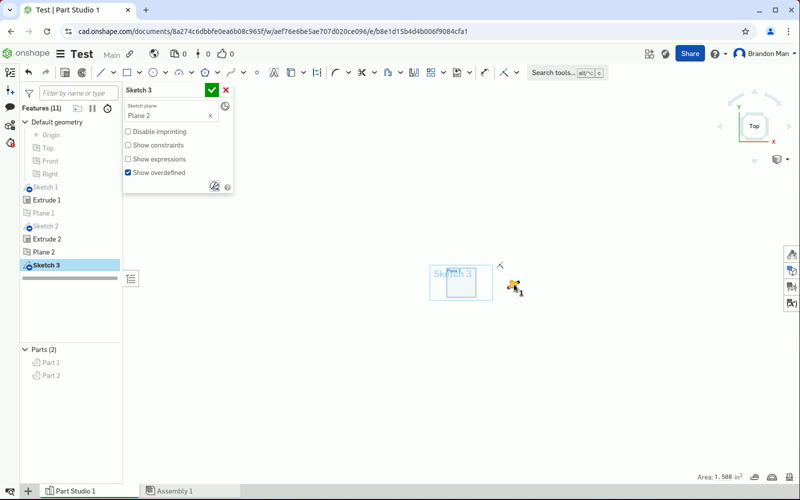
mouse_move(73, 352)
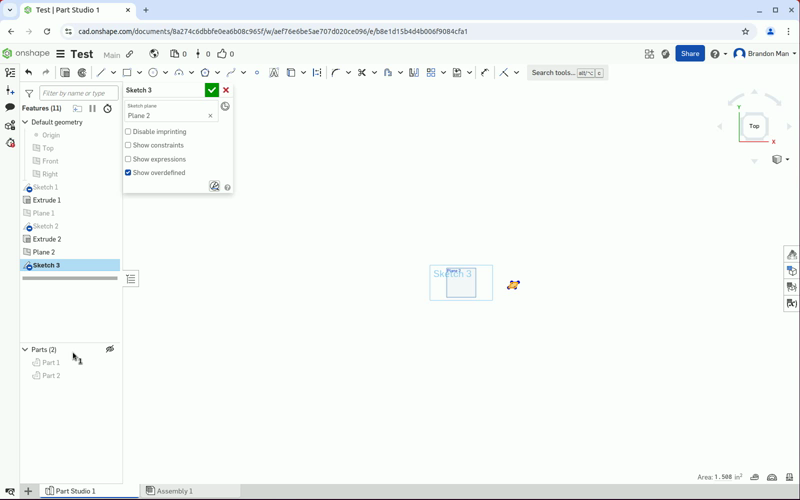
key(shift+y)
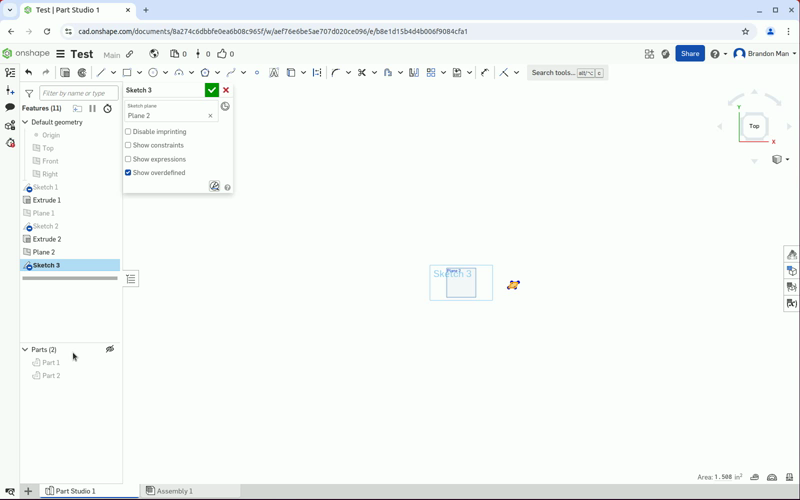
key(shift+e)
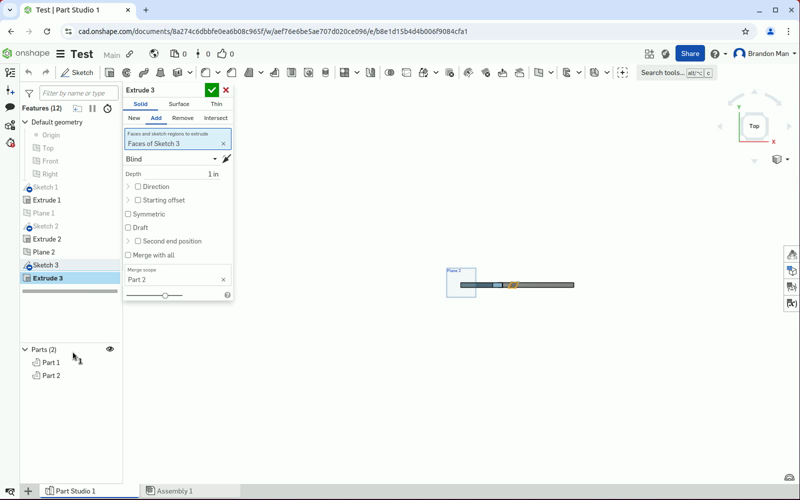
mouse_move(143, 106)
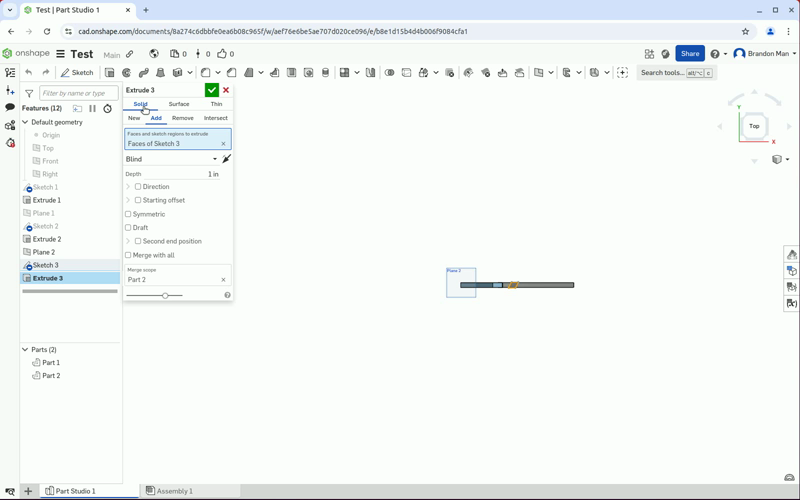
click(143, 106)
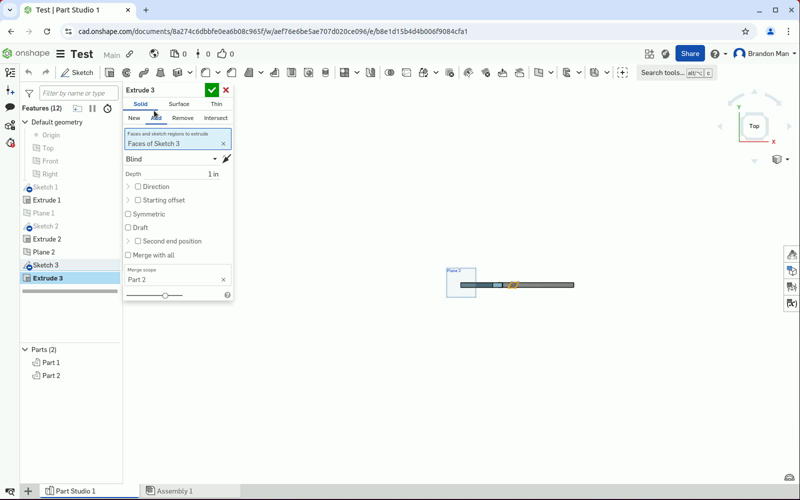
mouse_move(186, 120)
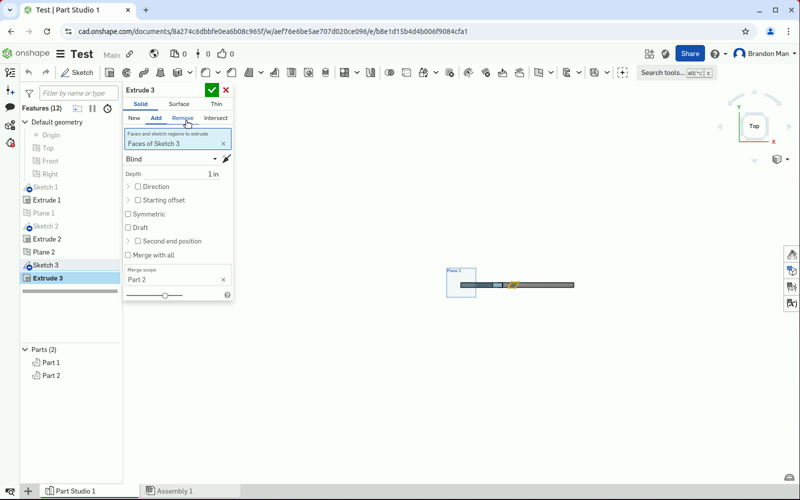
click(186, 120)
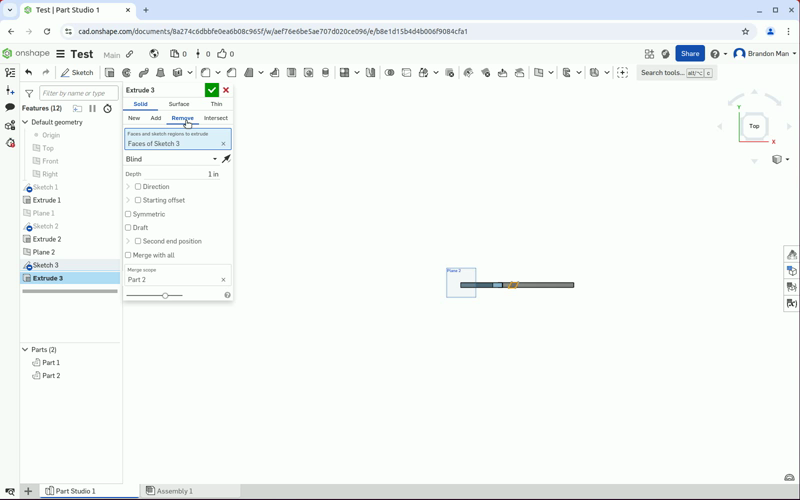
key(tab, 4)
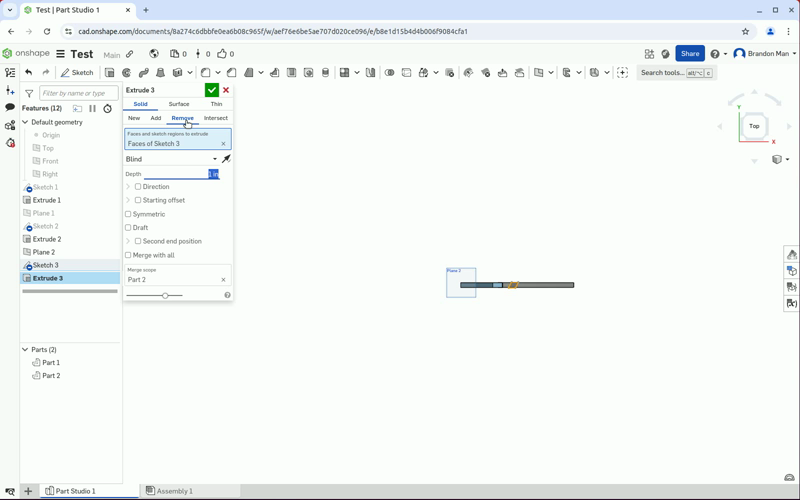
text(0.722)
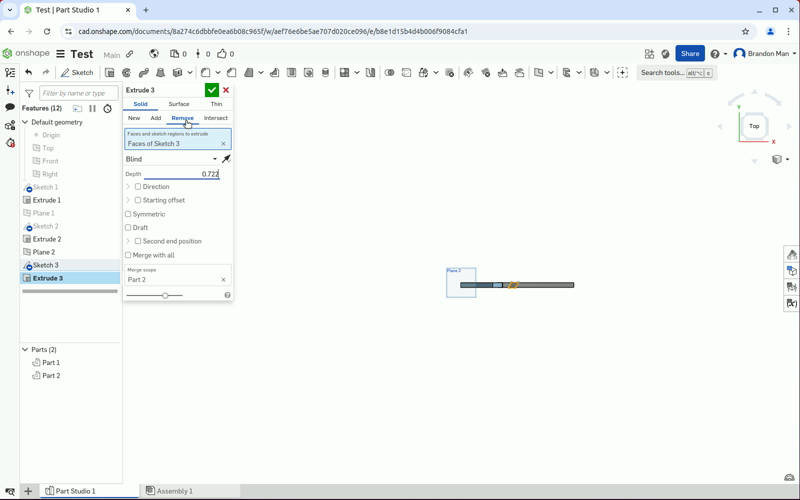
key(tab, 6)
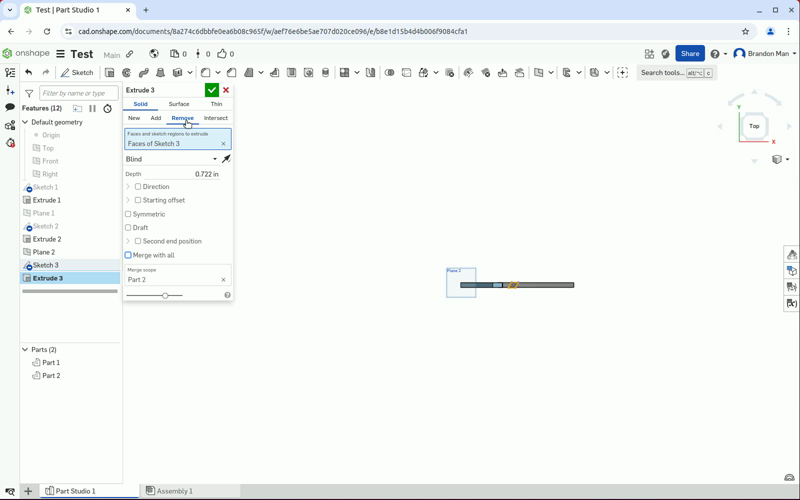
key(space)
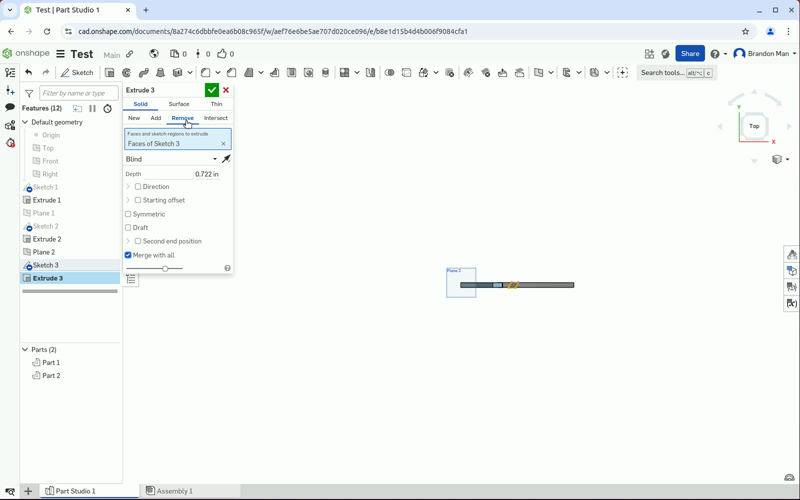
key(enter)
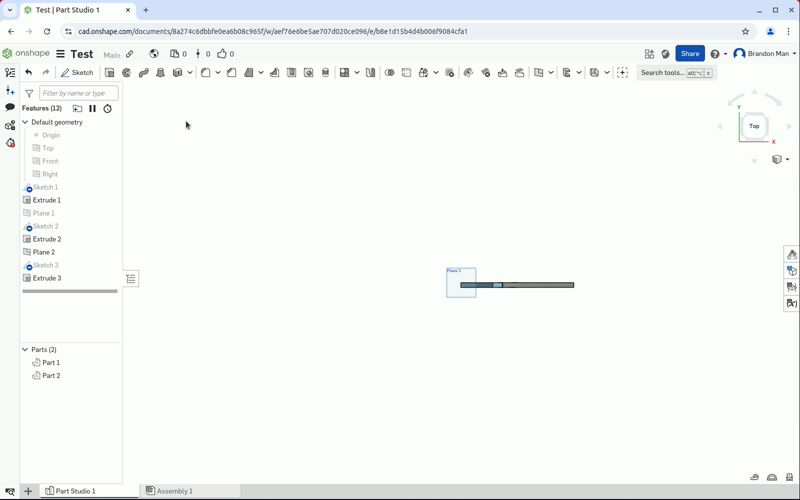
key(shift+h)
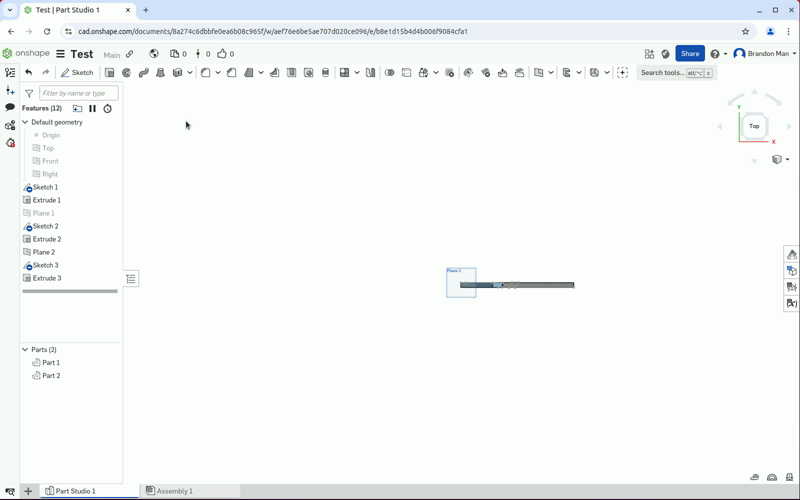
key(shift+h)
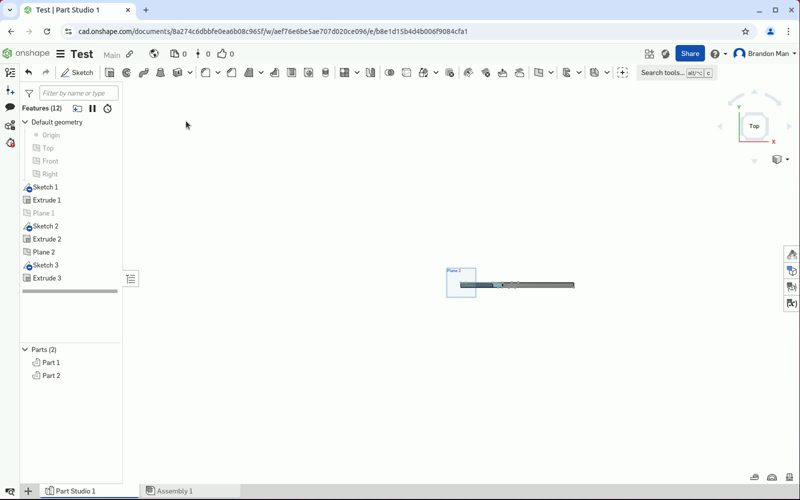
key(shift+7)
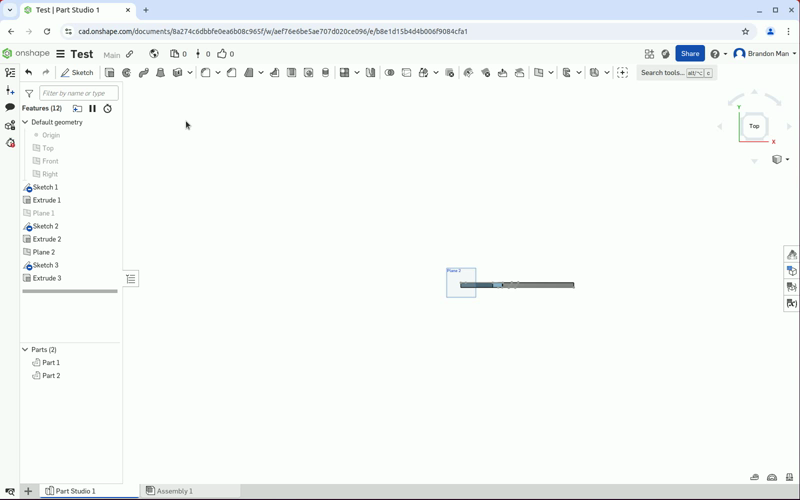
key(up, 3)
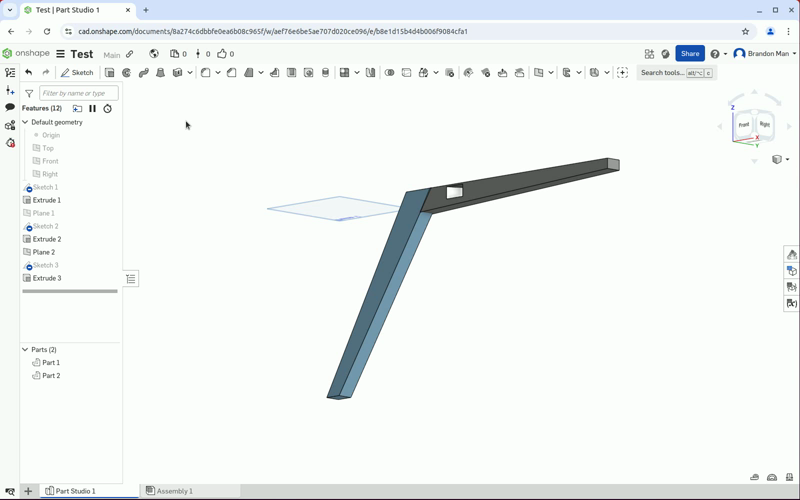
key(left, 3)
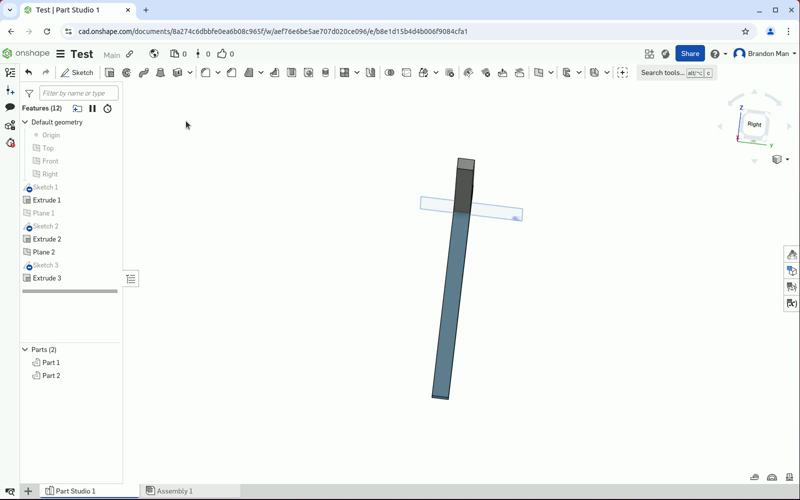
key(right, 3)
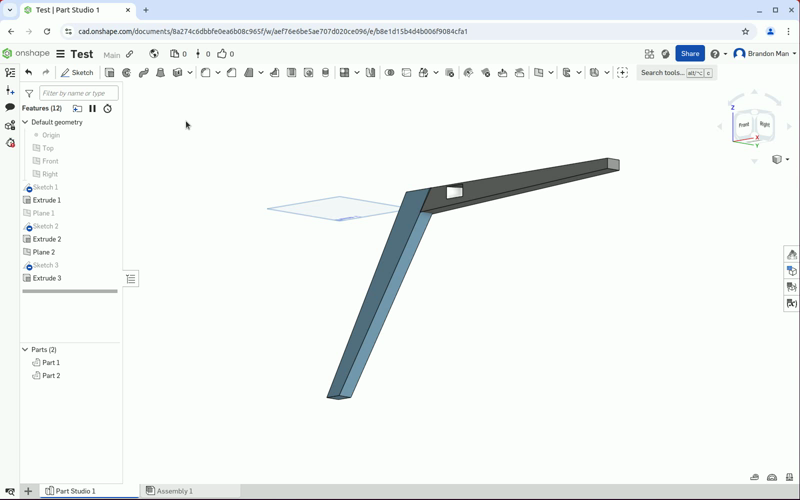
key(down, 3)
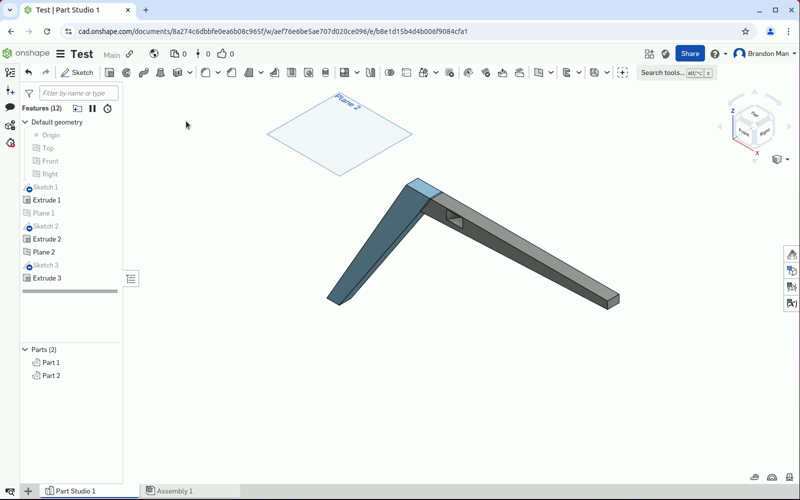
mouse_move(73, 189)
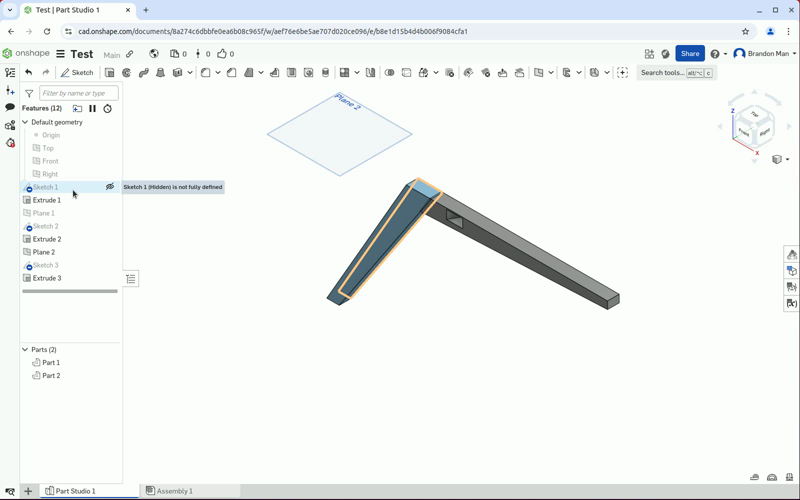
click(73, 189)